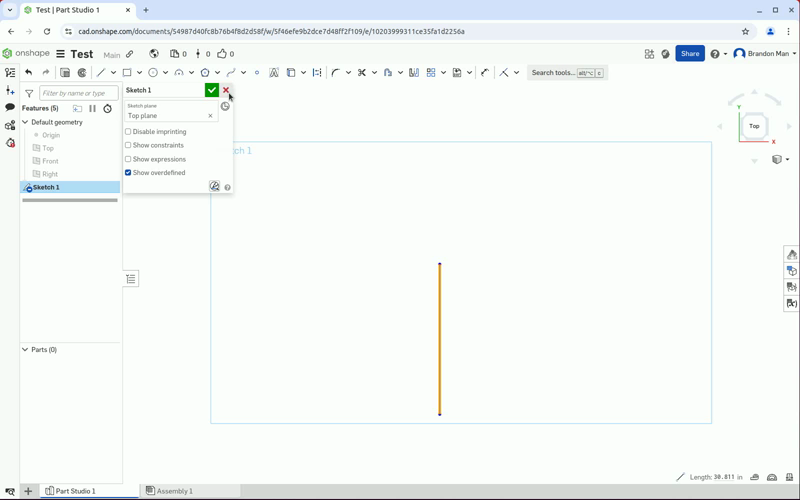
key(shift+h)
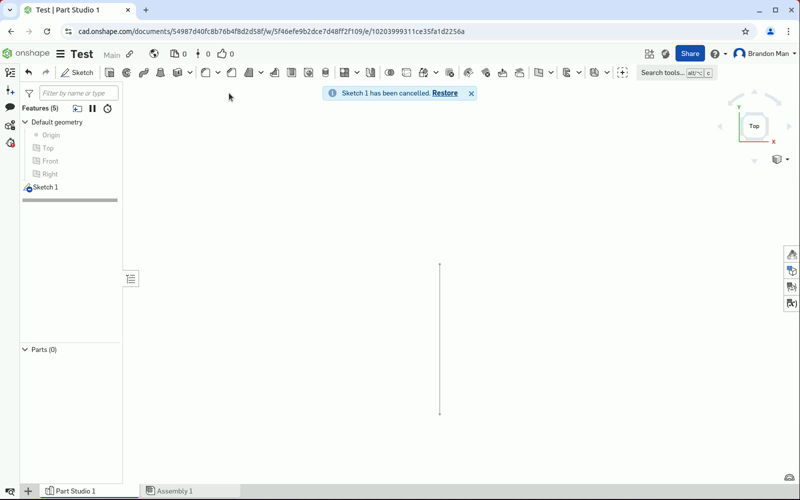
mouse_move(73, 352)
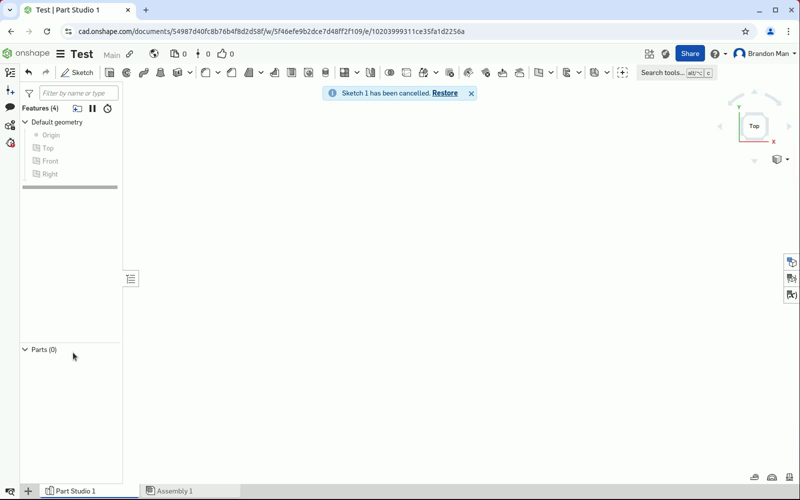
key(y)
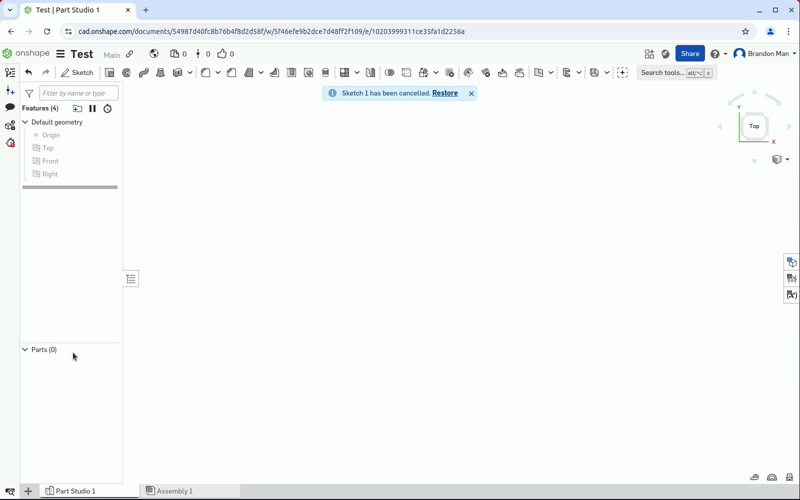
key(shift+p)
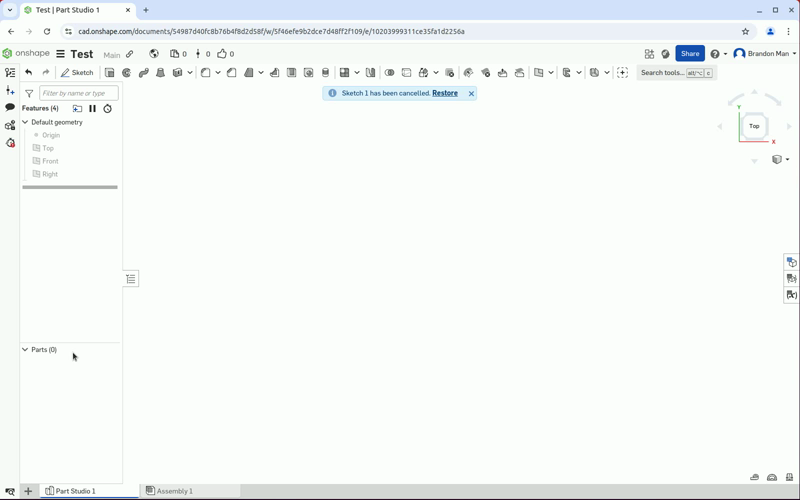
key(space)
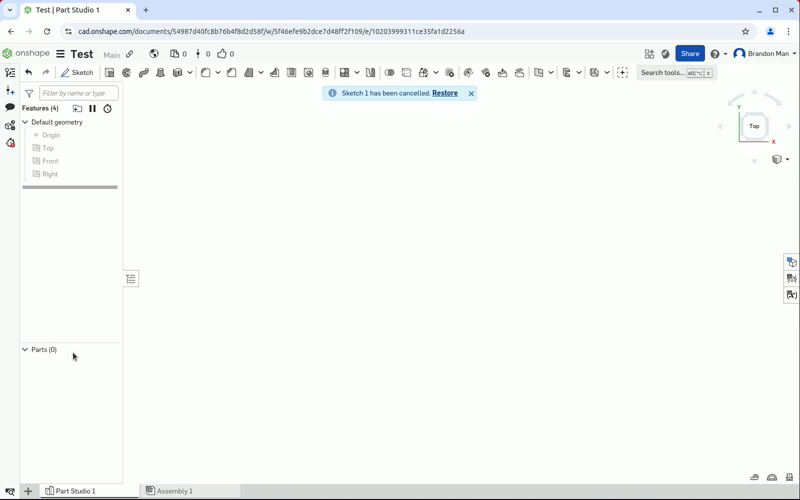
key_down(shift)
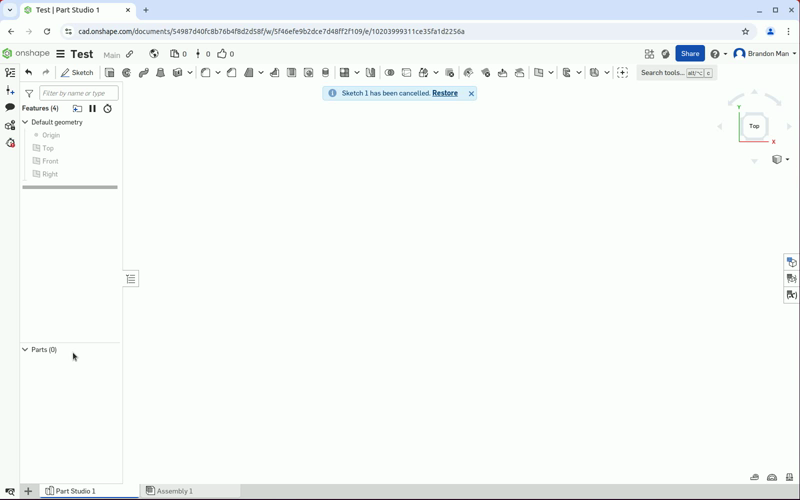
key(up)
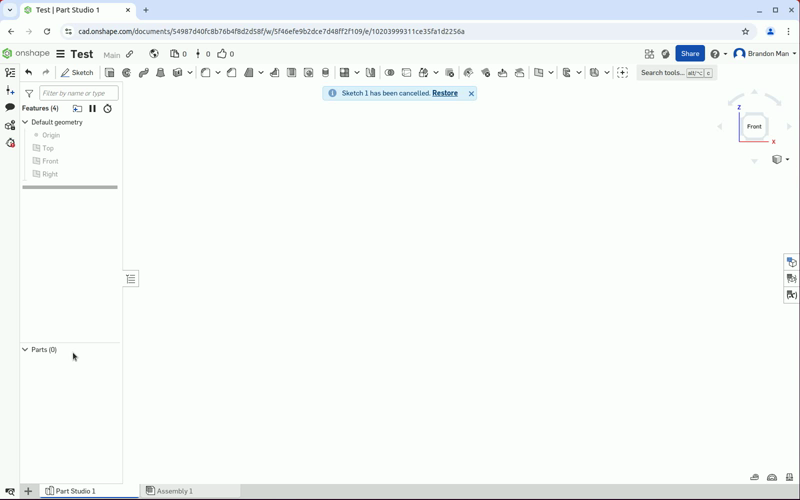
key_up(shift)
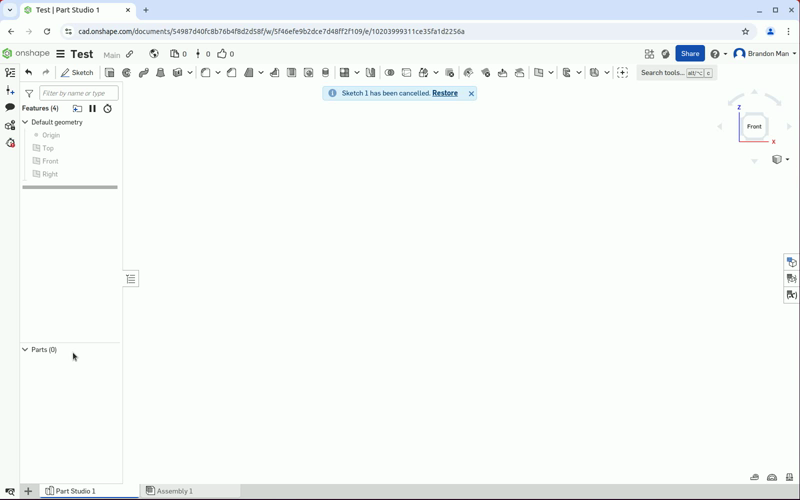
mouse_move(73, 352)
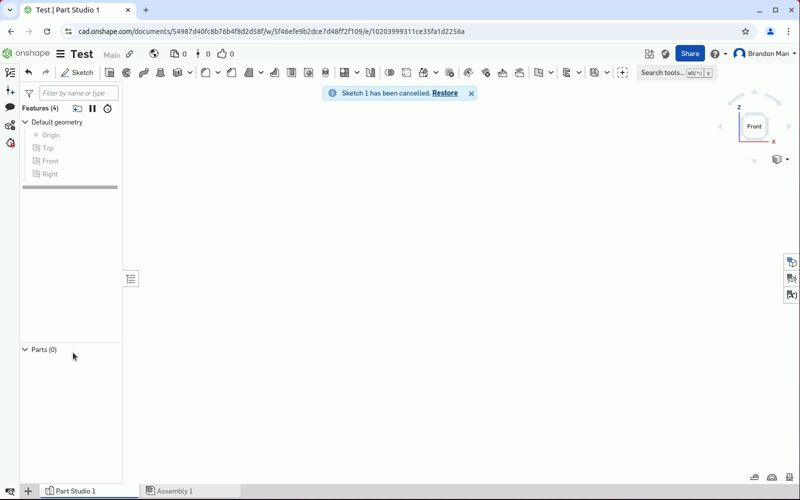
key(shift+y)
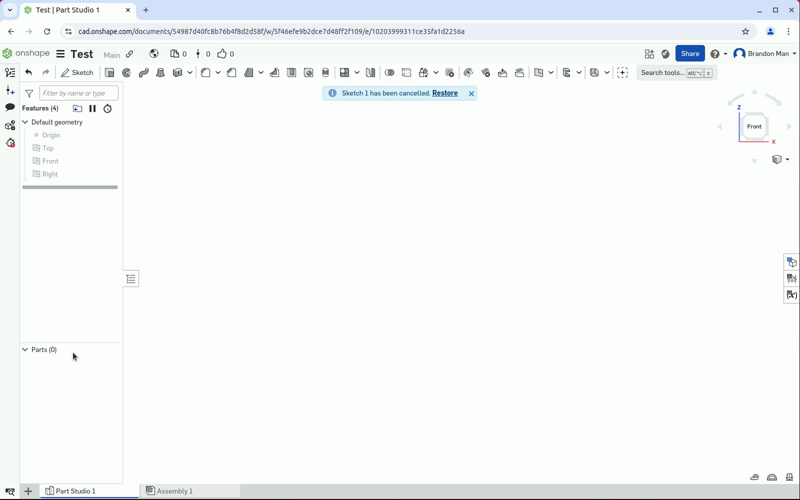
key(shift+s)
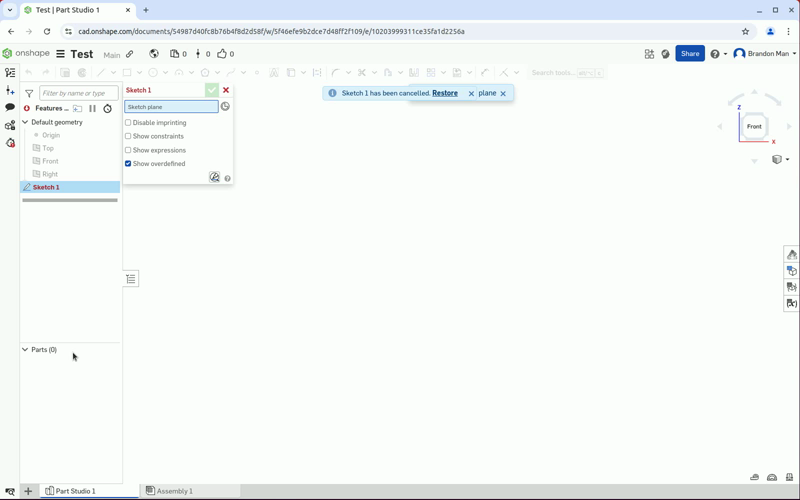
mouse_move(73, 163)
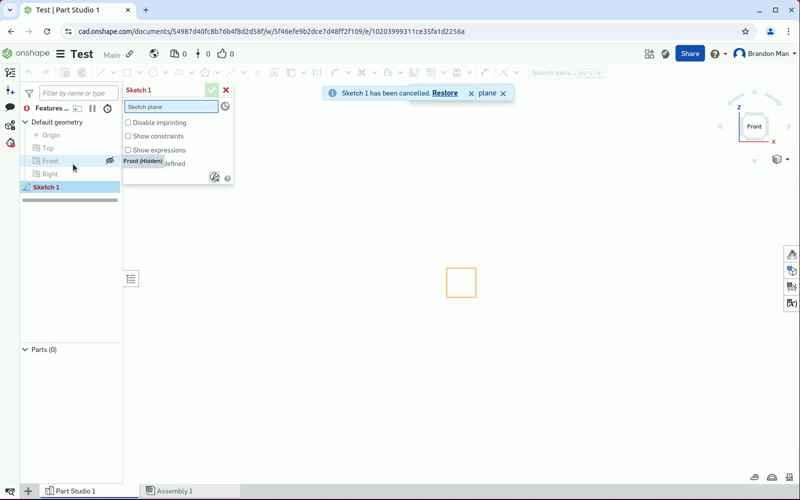
click(73, 163)
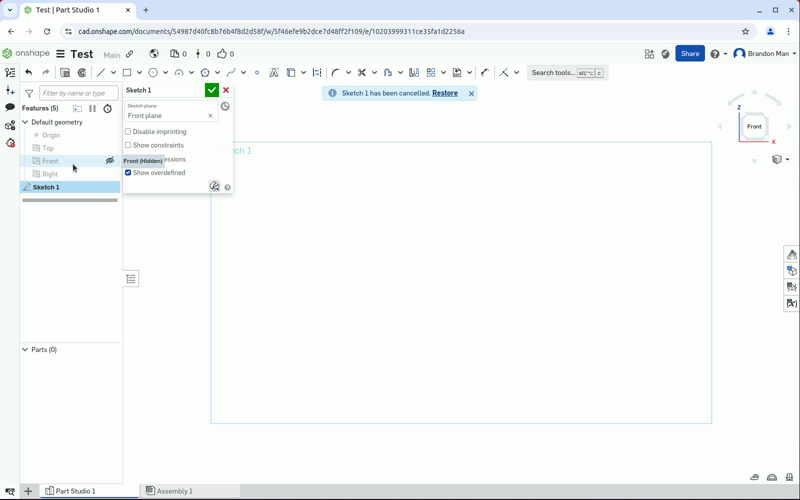
mouse_move(73, 352)
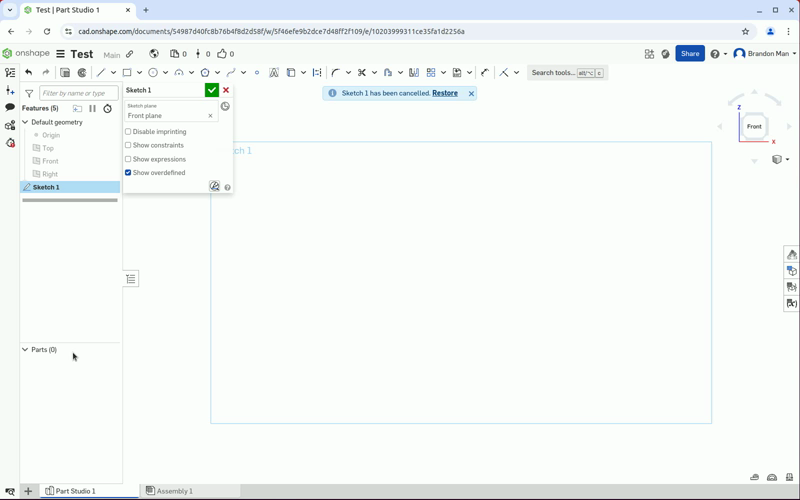
key(y)
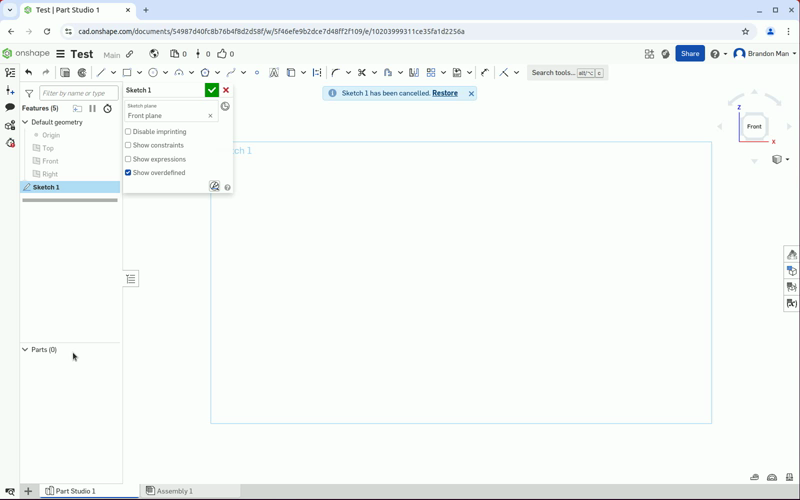
key(c)
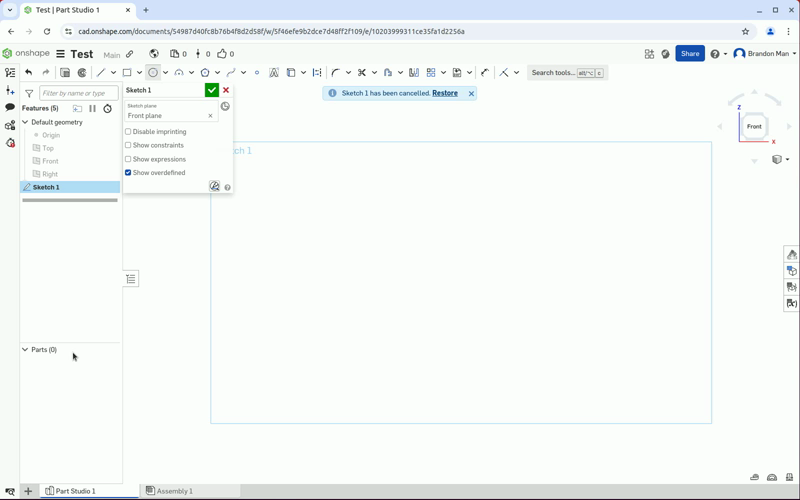
key_down(shift)
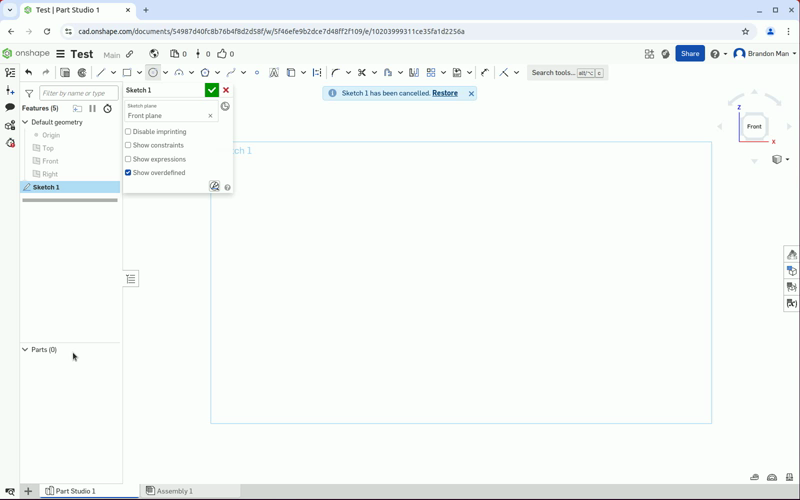
mouse_move(460, 213)
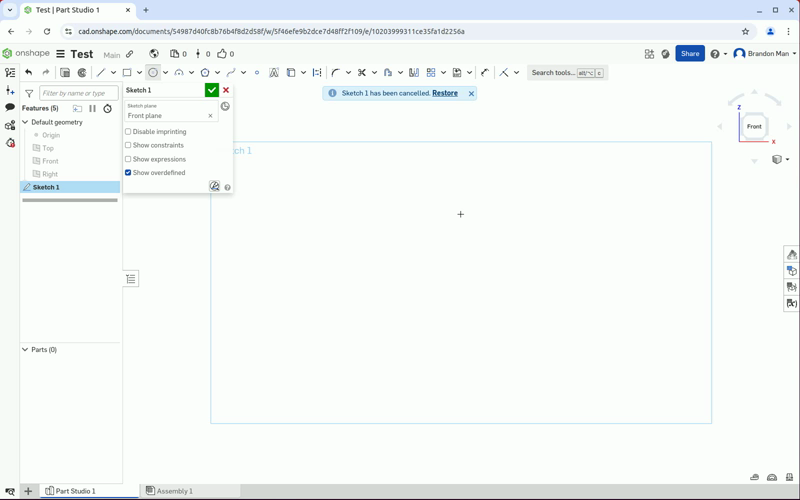
click(460, 213)
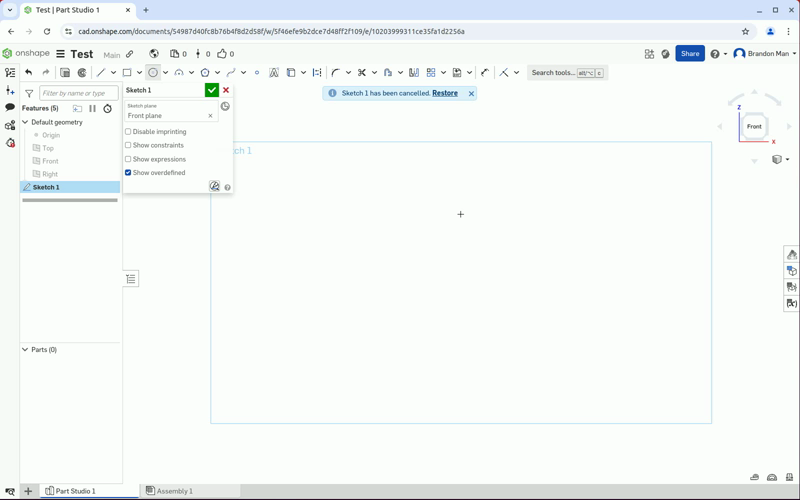
key_up(shift)
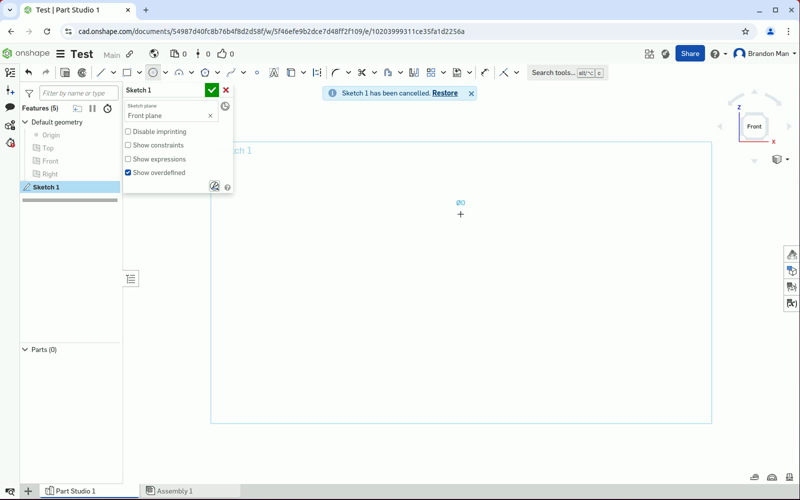
mouse_move(478, 213)
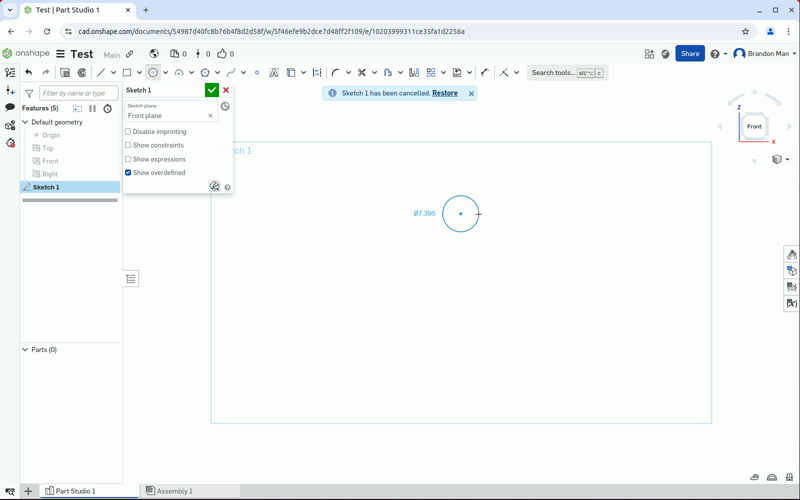
click(478, 213)
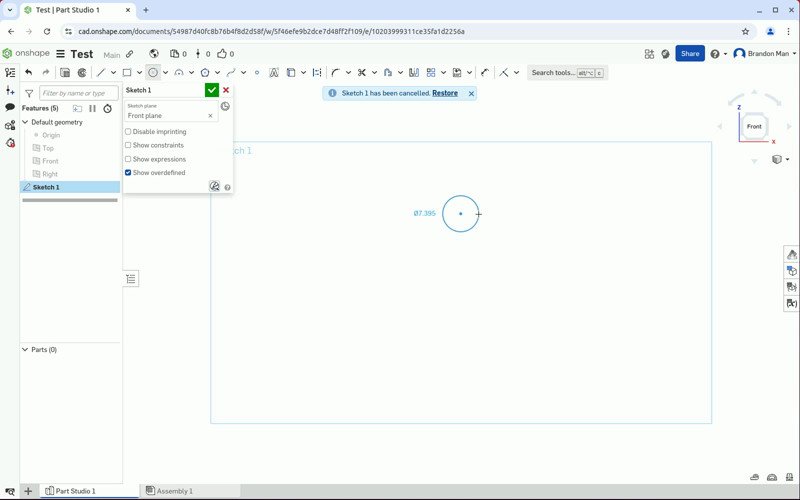
key(esc)
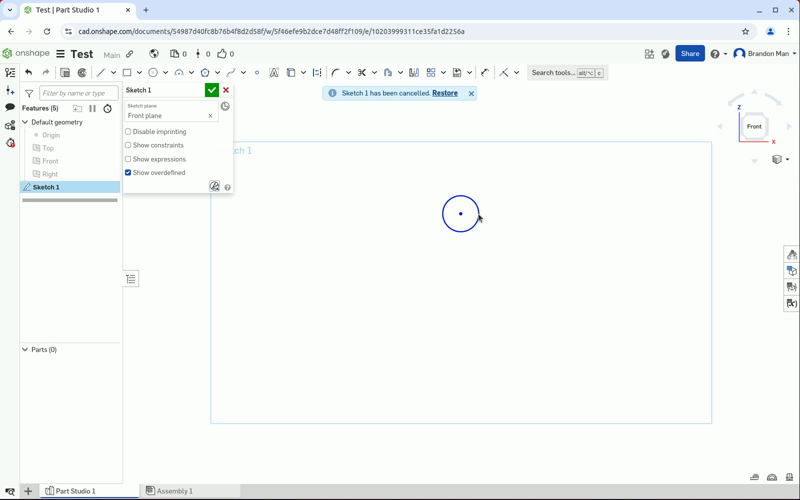
mouse_move(447, 214)
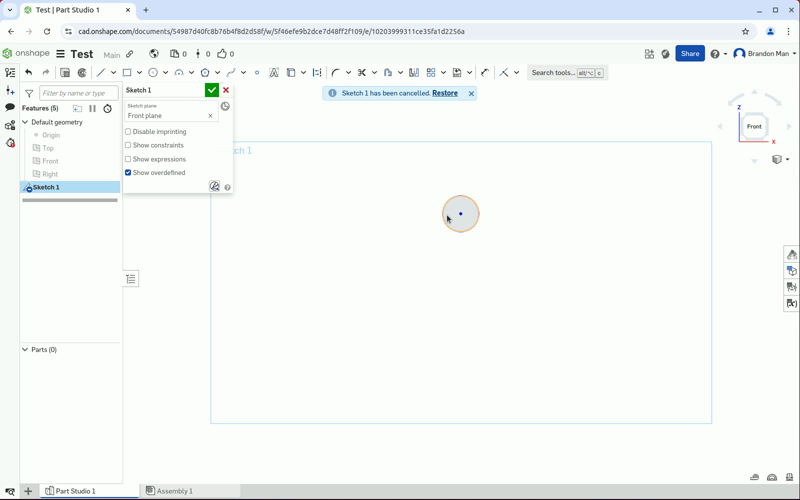
scroll(6)
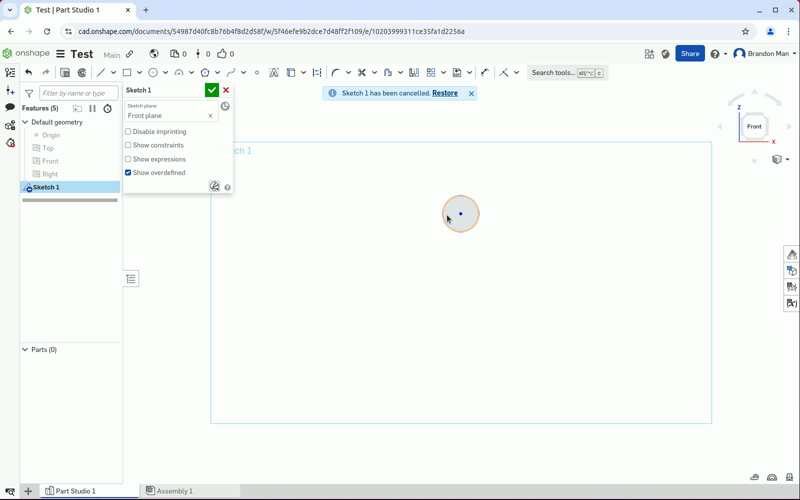
scroll(6)
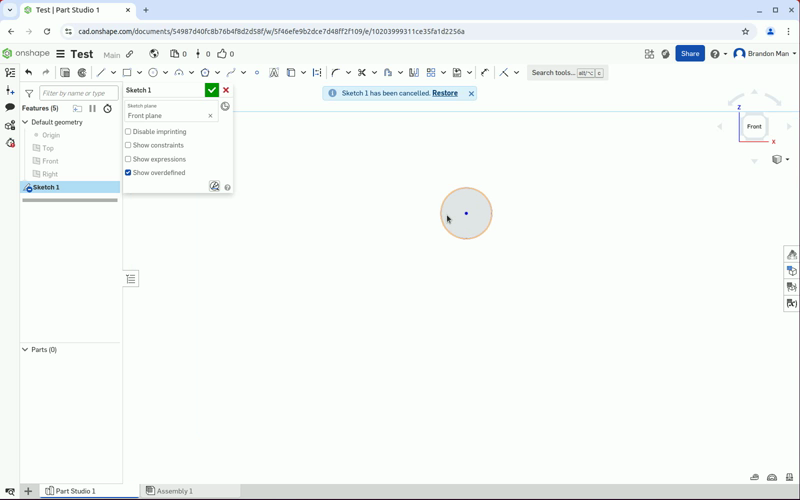
scroll(6)
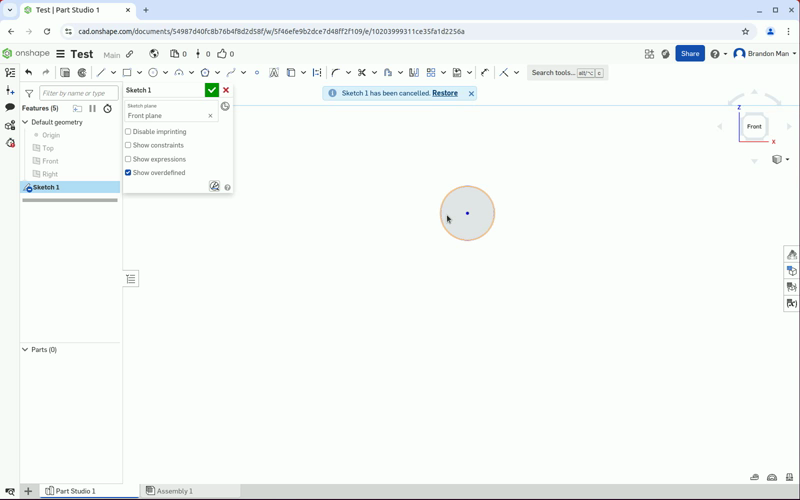
scroll(6)
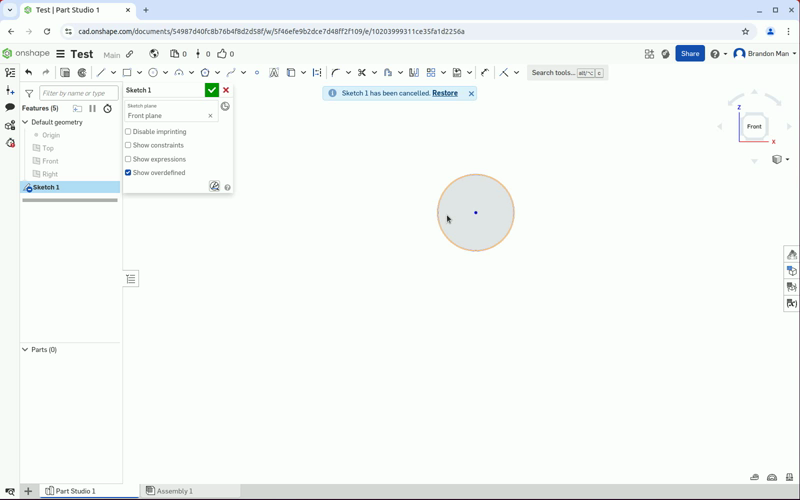
scroll(6)
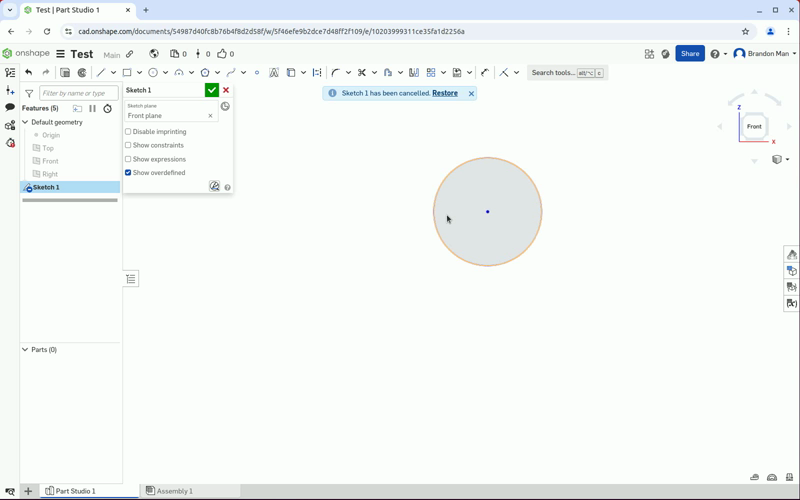
scroll(6)
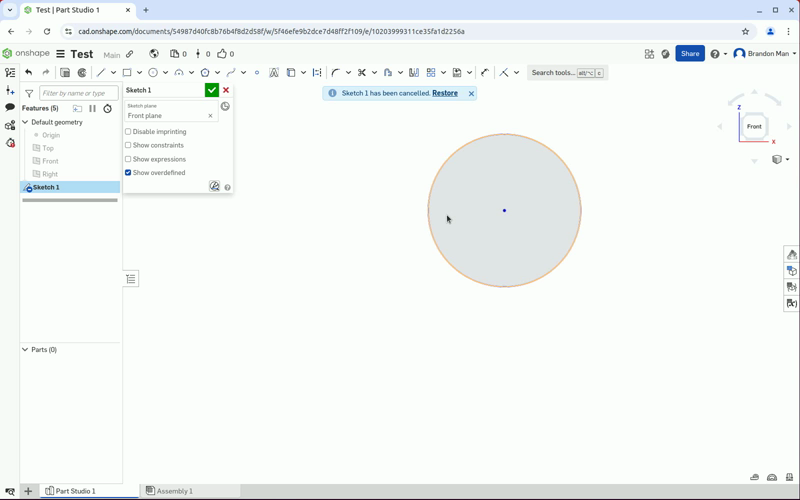
scroll(6)
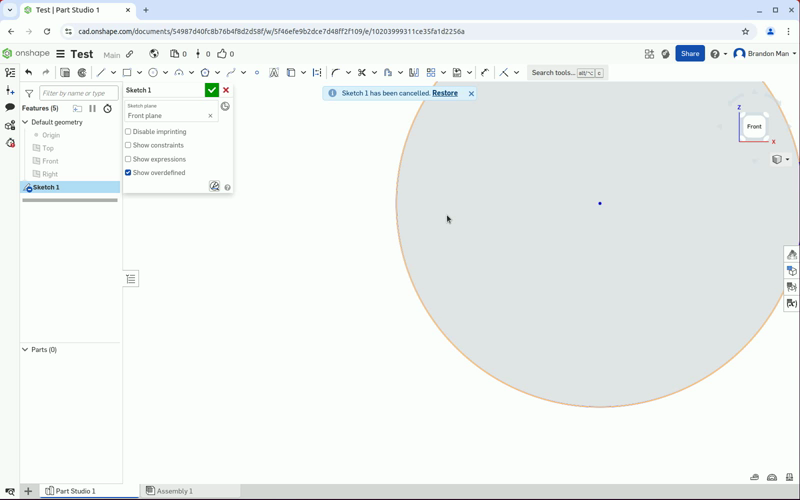
click(447, 214)
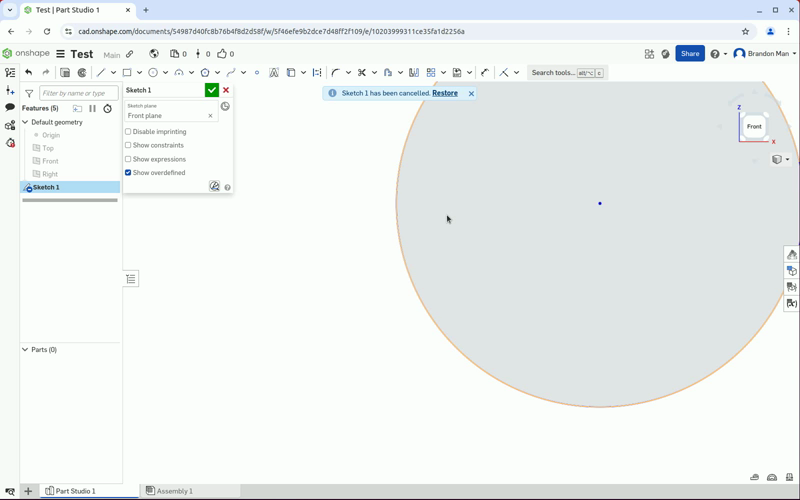
scroll(-6)
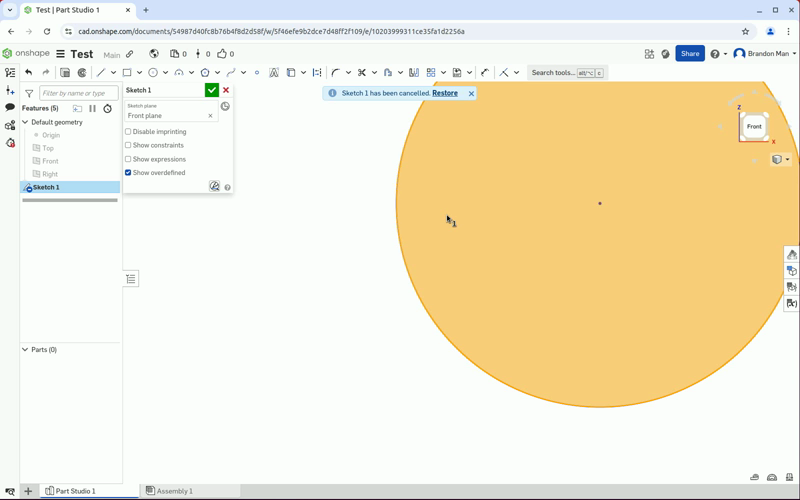
scroll(-6)
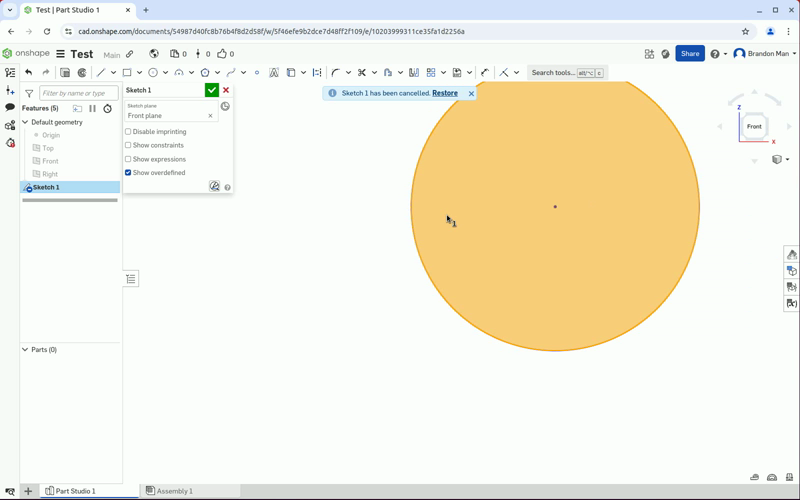
scroll(-6)
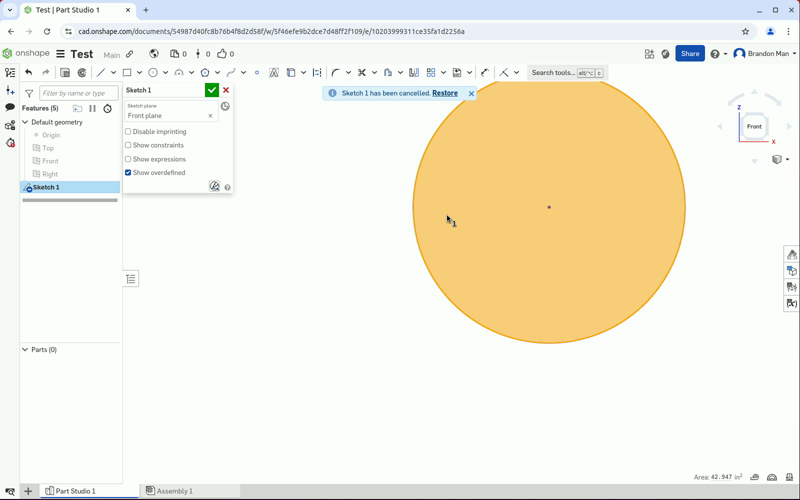
scroll(-6)
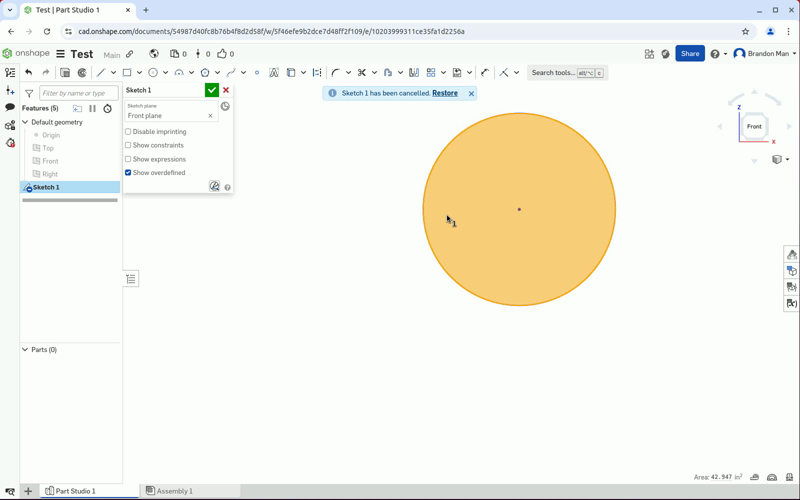
scroll(-6)
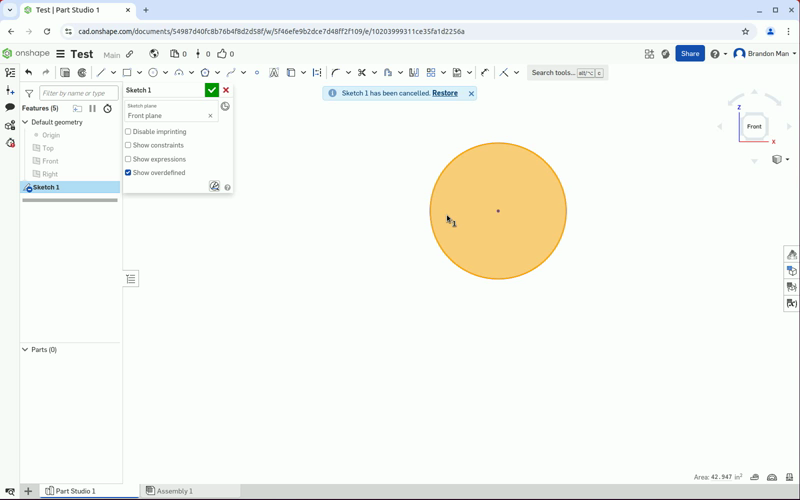
scroll(-6)
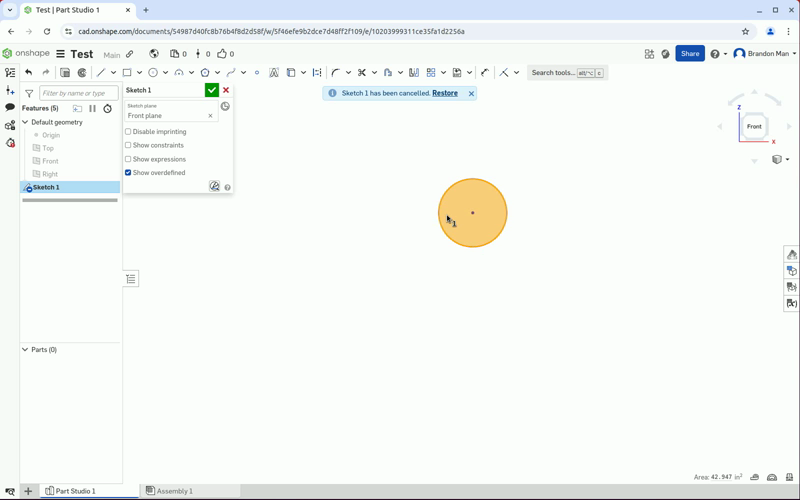
scroll(-6)
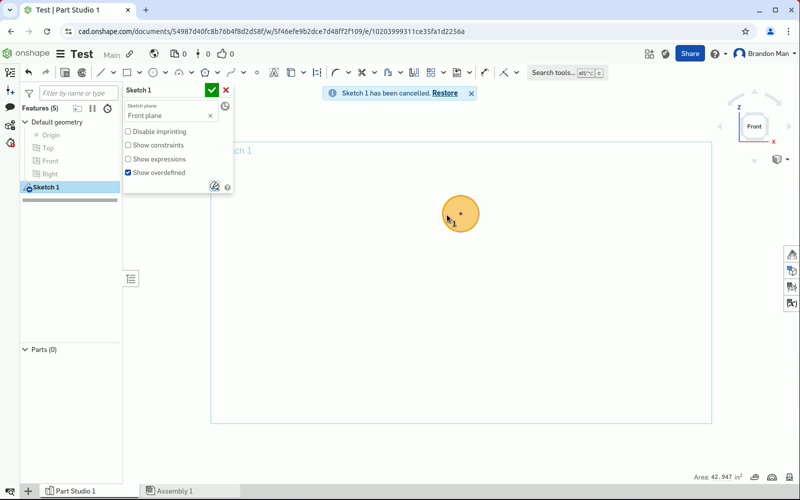
mouse_move(73, 352)
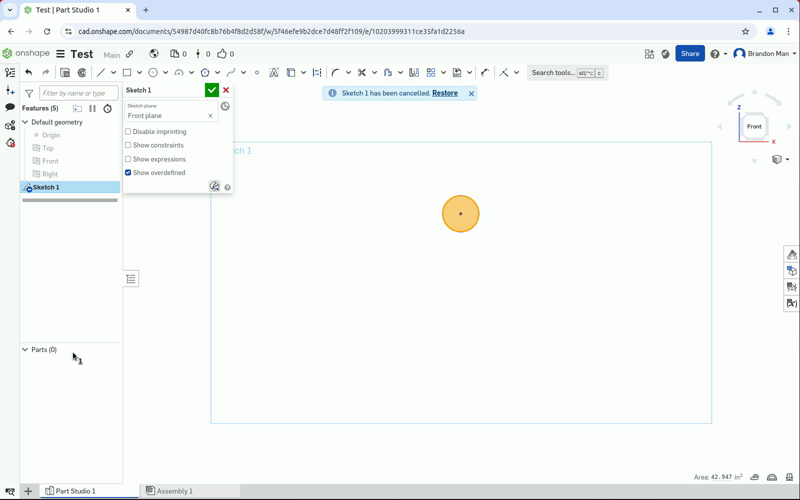
key(shift+y)
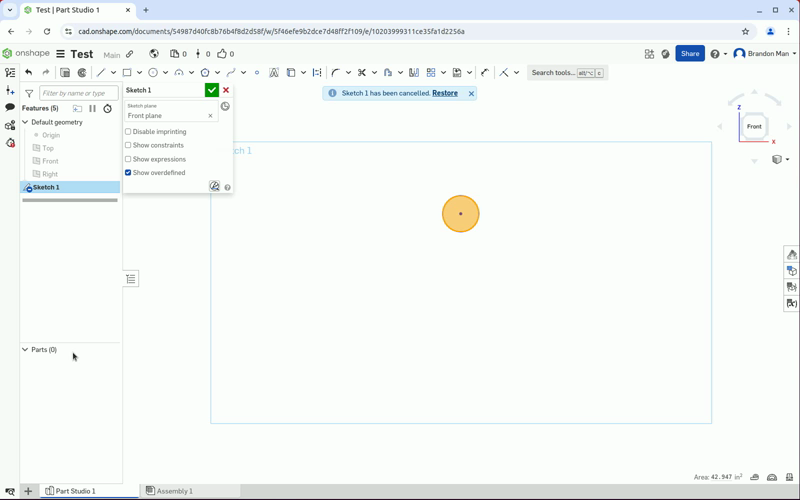
key(shift+e)
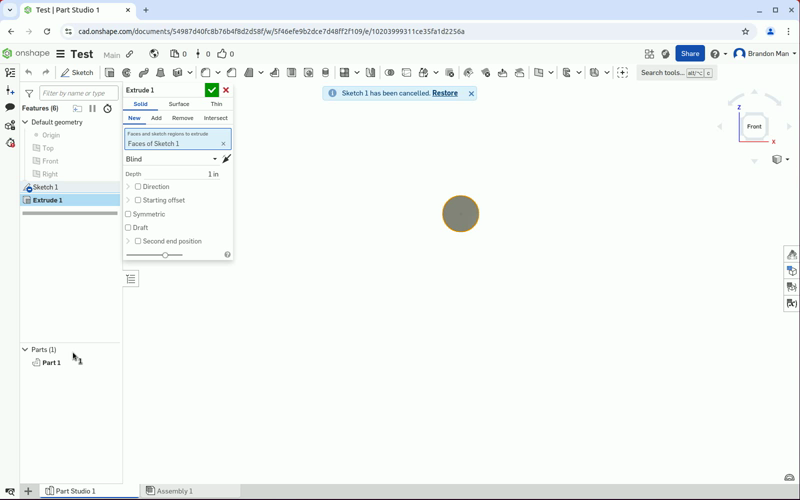
mouse_move(143, 106)
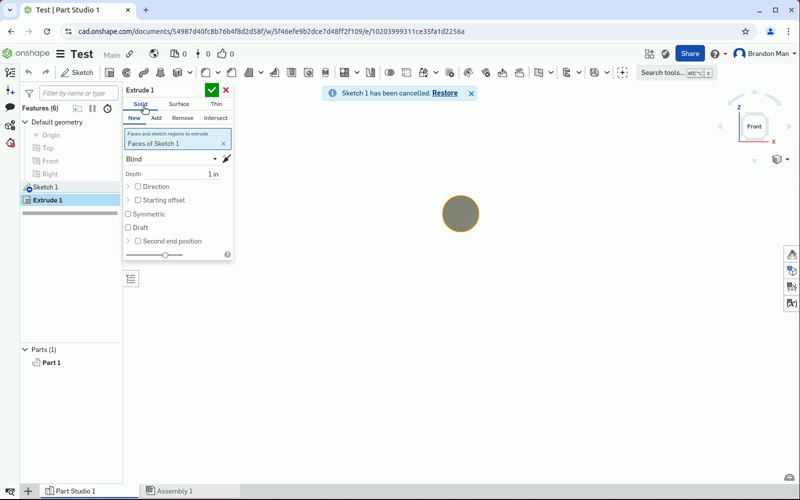
click(143, 106)
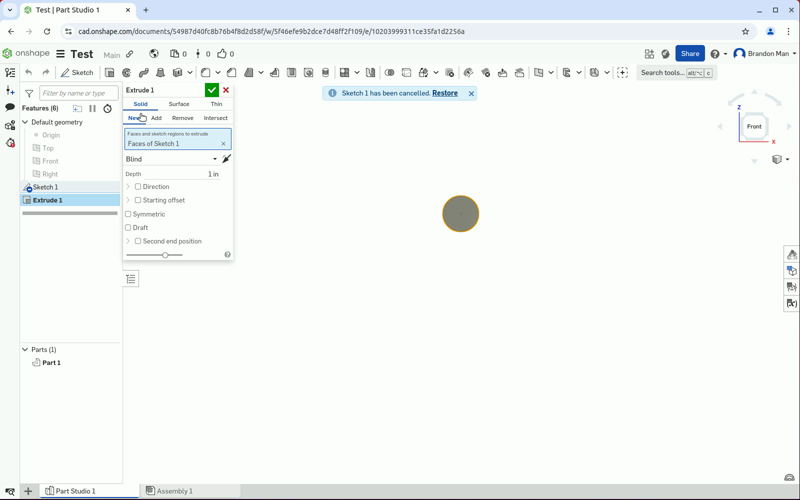
mouse_move(137, 120)
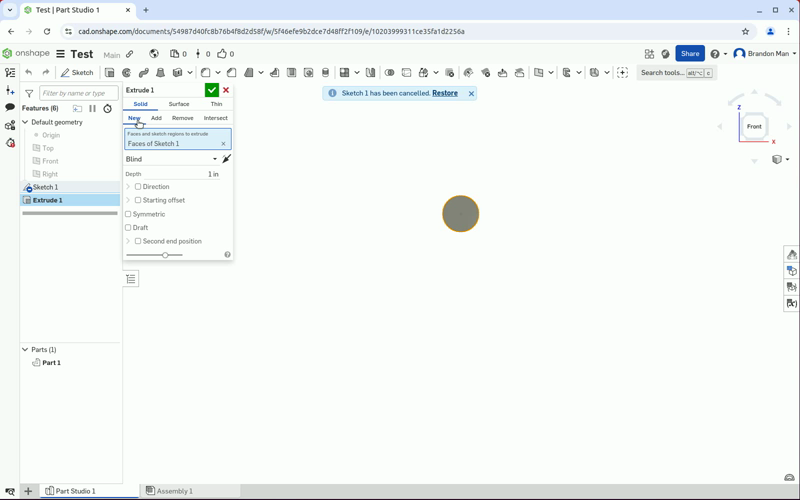
click(137, 120)
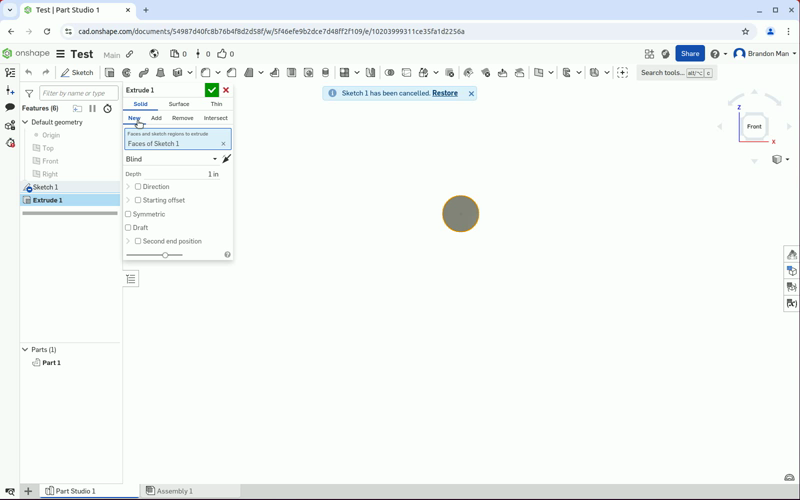
key(tab, 4)
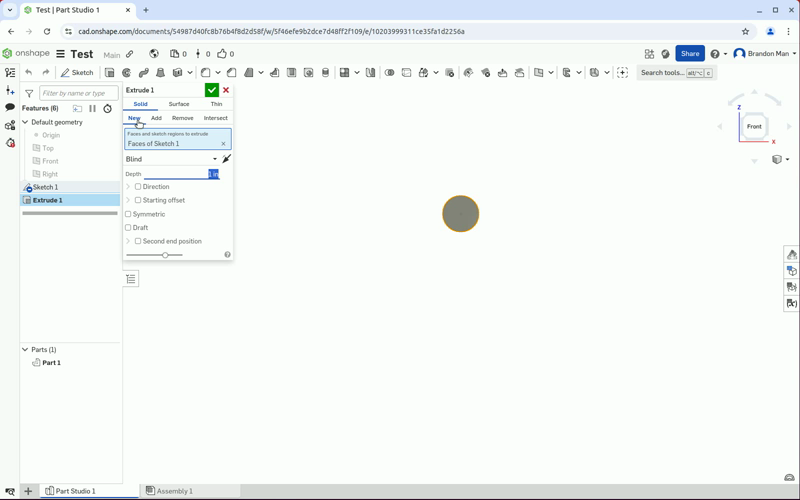
text(0.963)
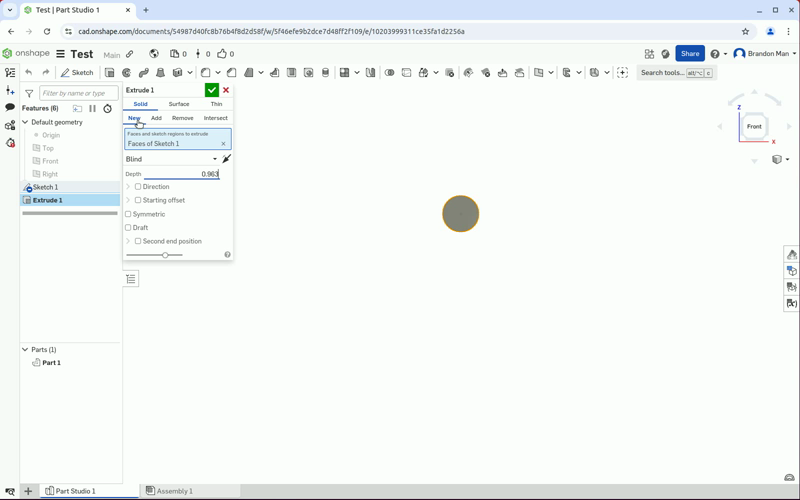
key(enter)
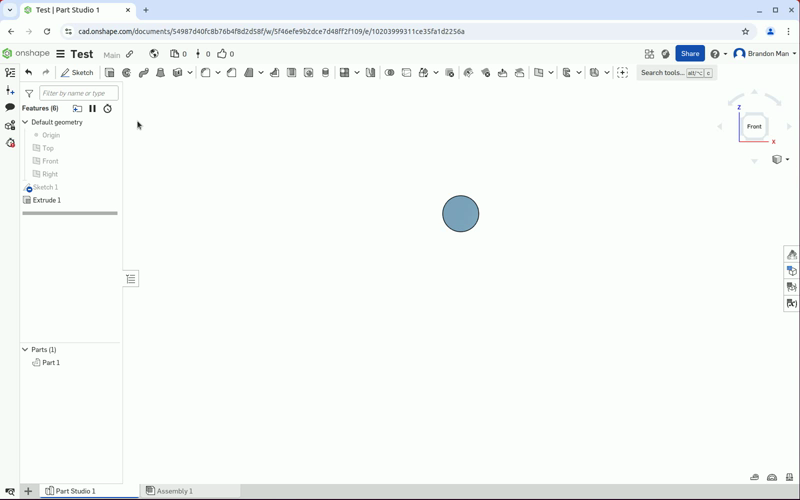
key(shift+h)
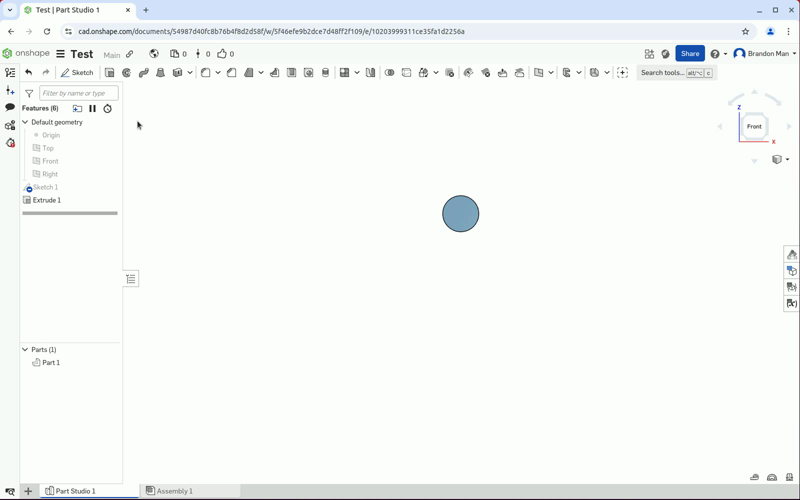
key(shift+h)
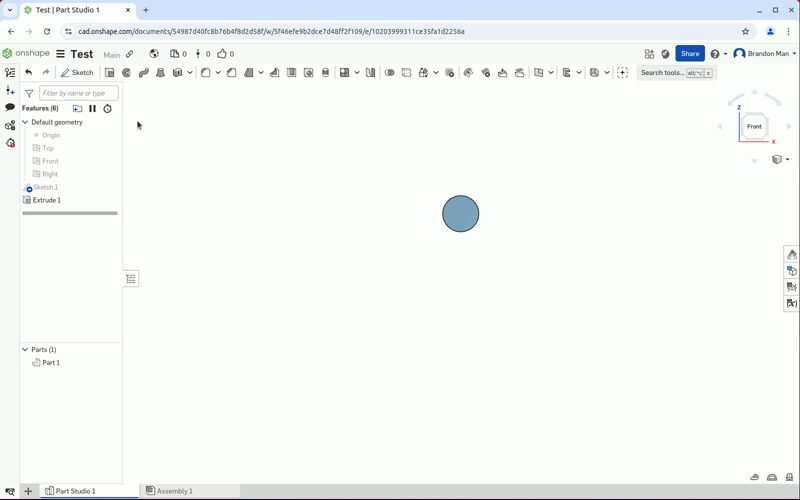
mouse_move(73, 189)
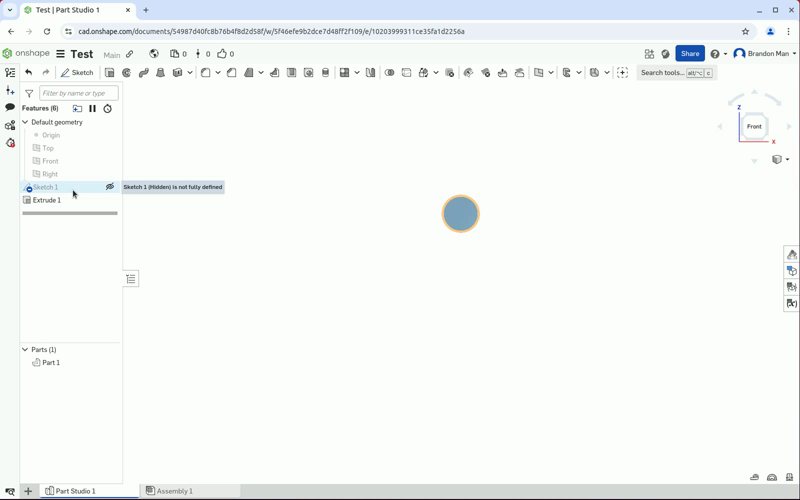
click(73, 189)
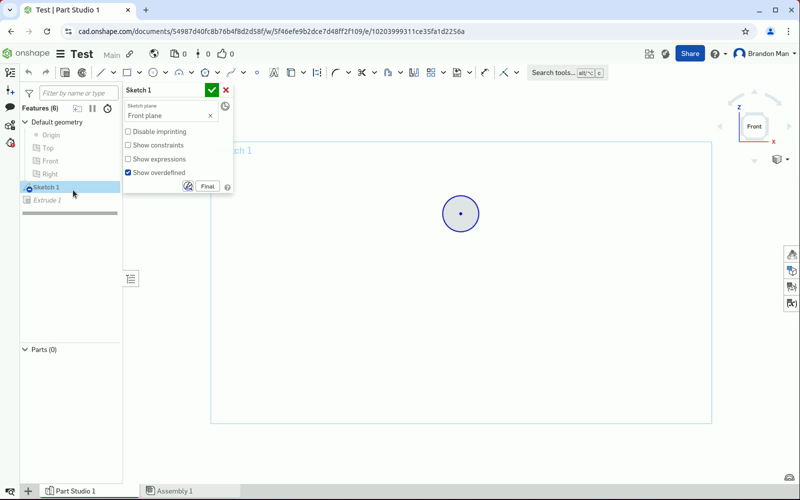
mouse_move(229, 92)
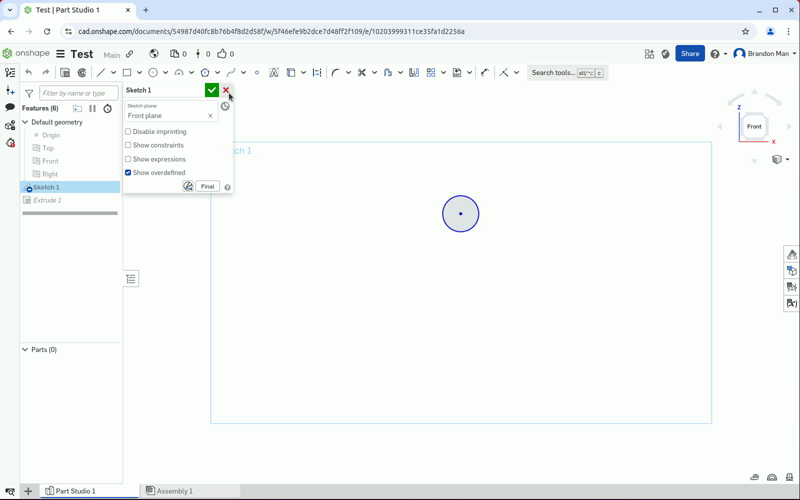
click(229, 92)
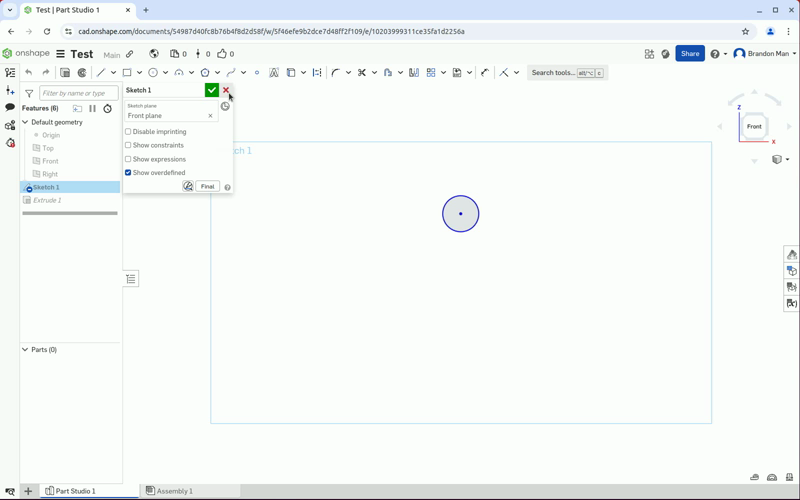
key(shift+s)
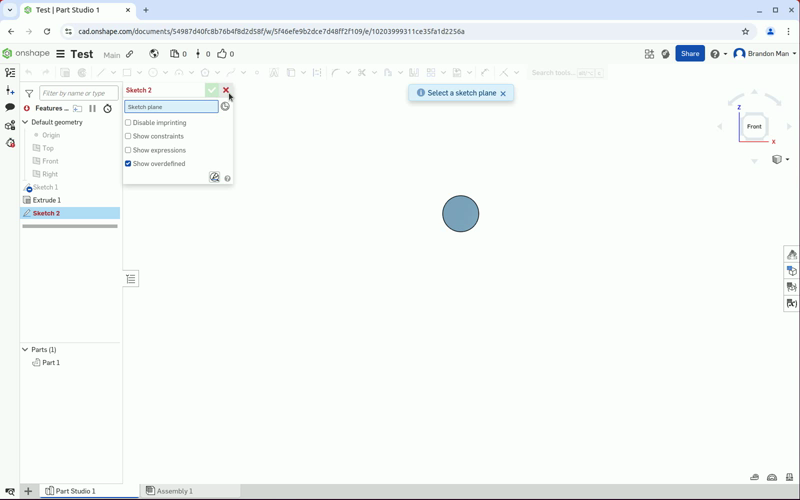
mouse_move(73, 163)
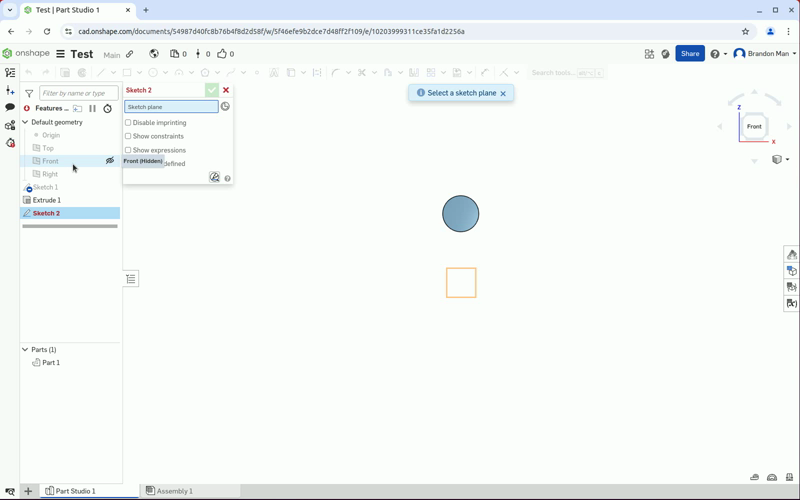
click(73, 163)
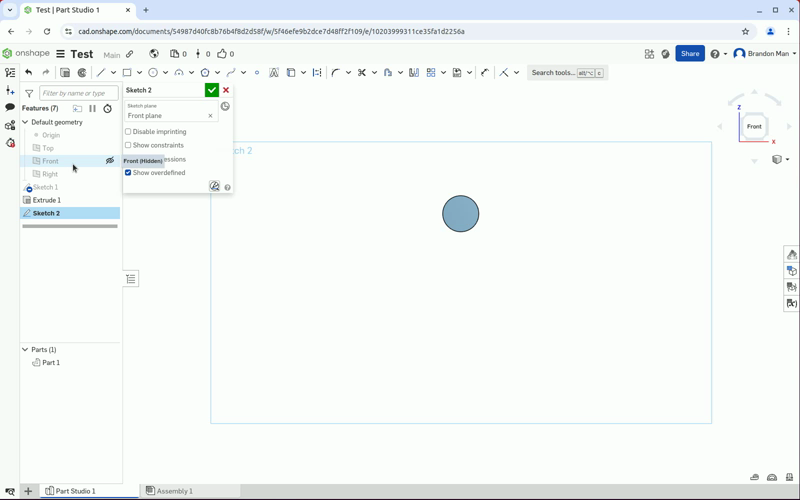
mouse_move(73, 352)
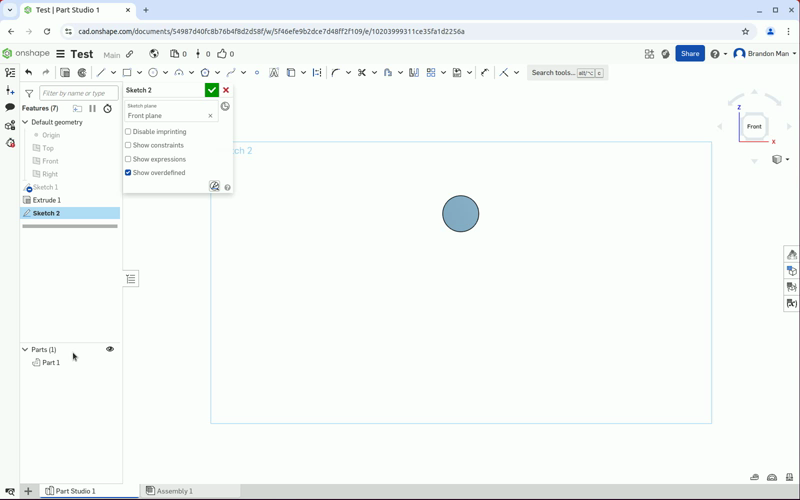
key(y)
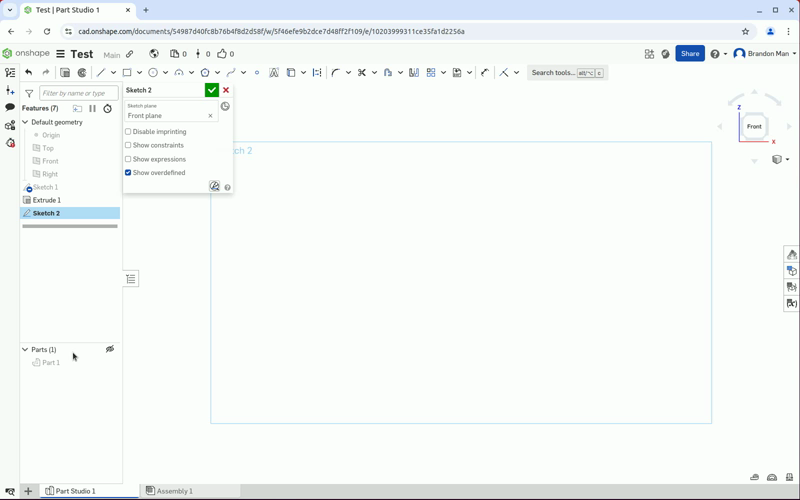
key(c)
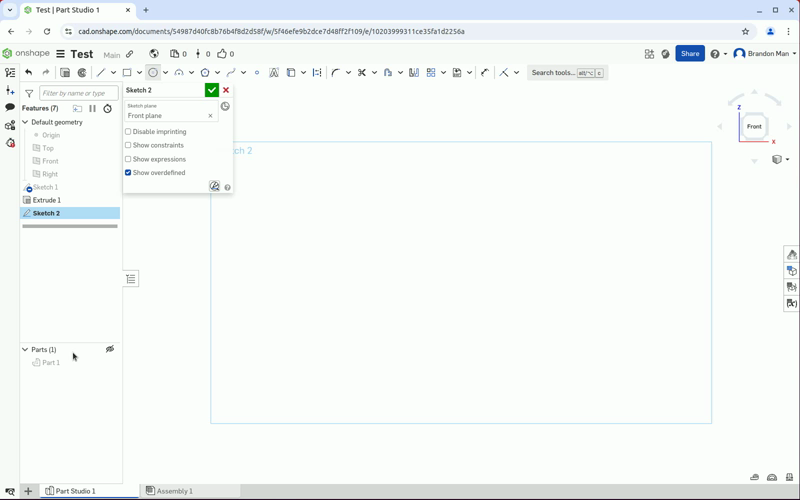
key_down(shift)
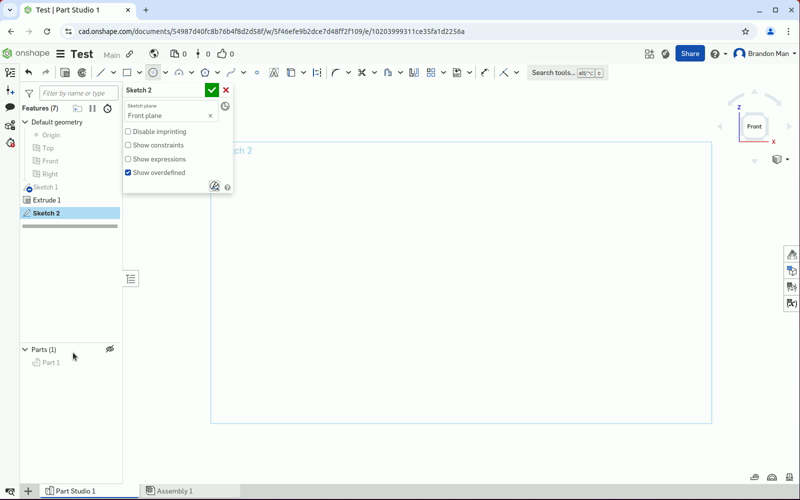
mouse_move(460, 378)
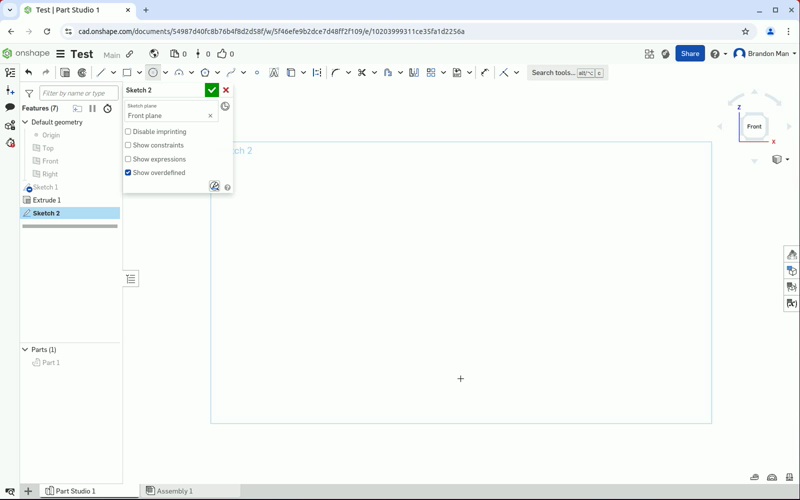
click(460, 378)
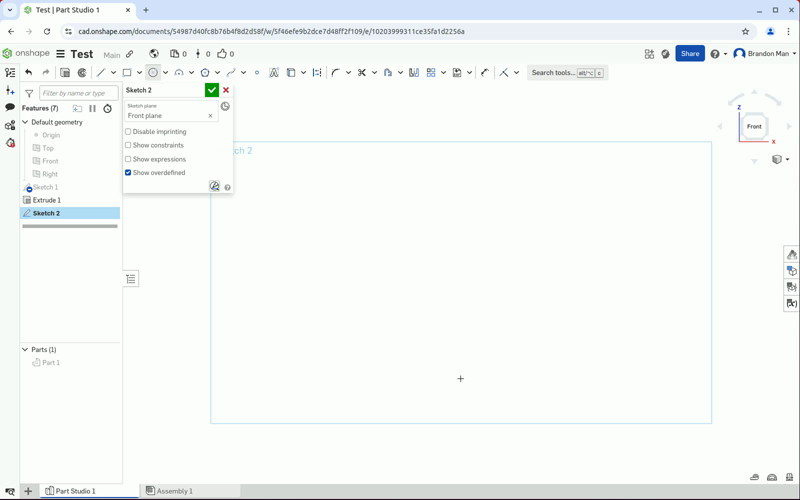
key_up(shift)
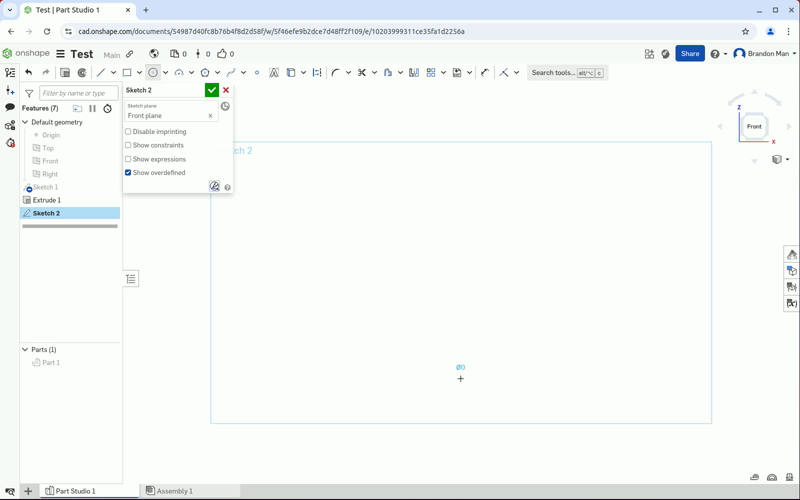
mouse_move(478, 378)
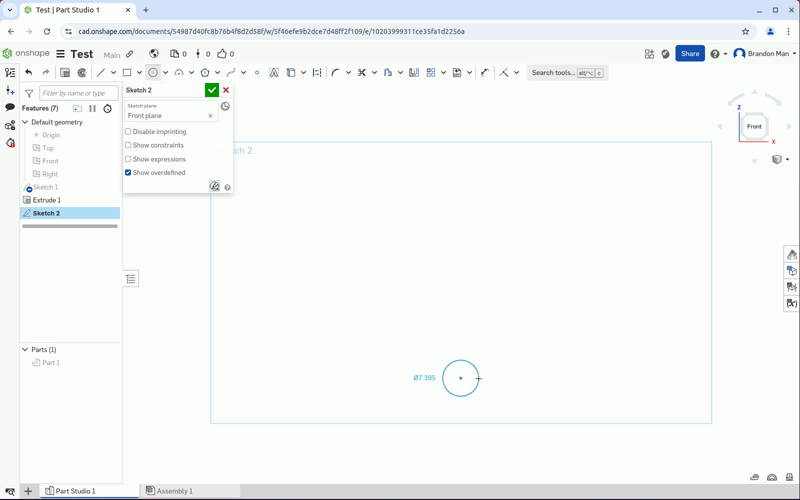
click(478, 378)
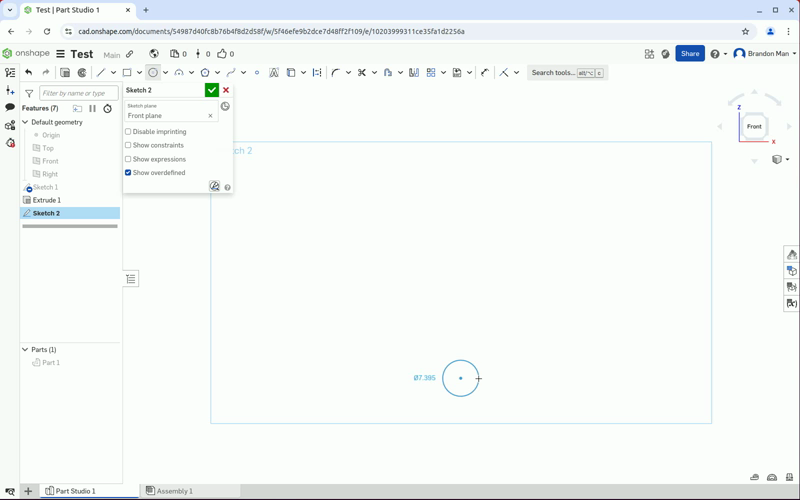
key(esc)
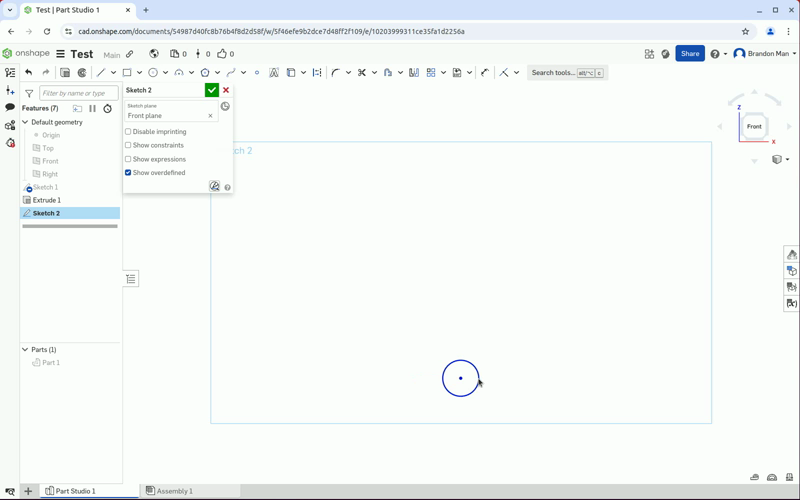
mouse_move(472, 386)
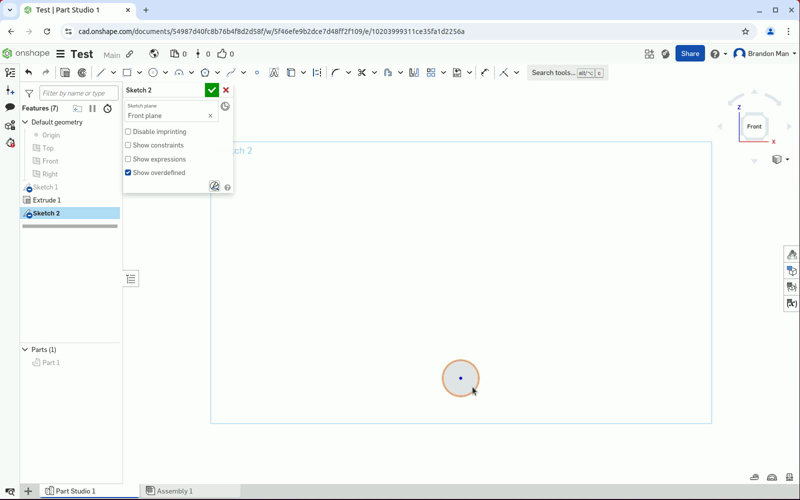
scroll(6)
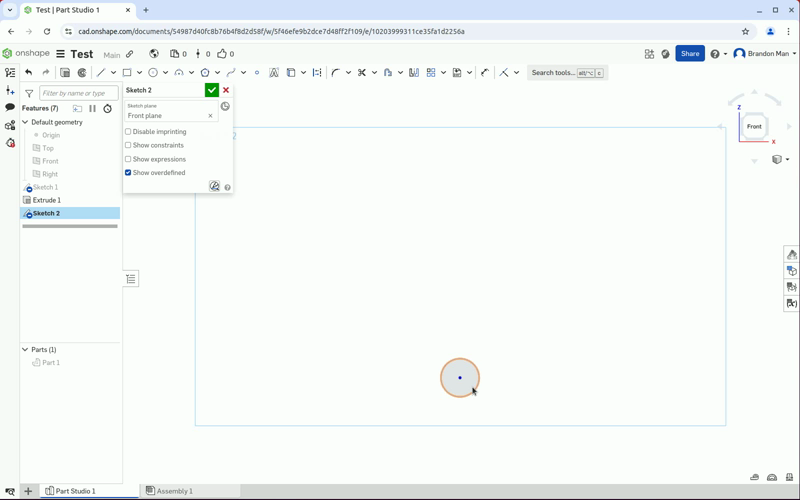
scroll(6)
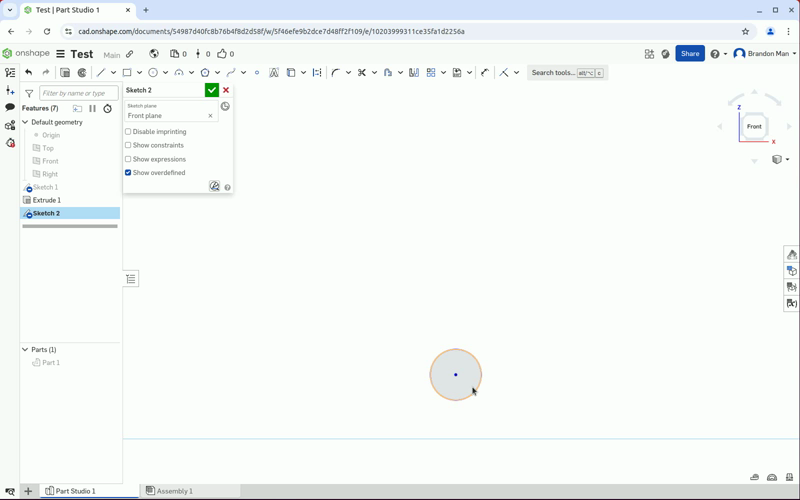
scroll(6)
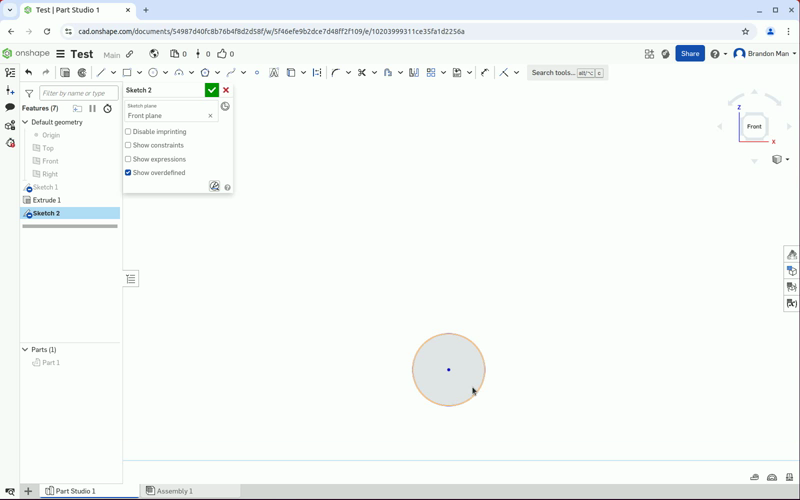
scroll(6)
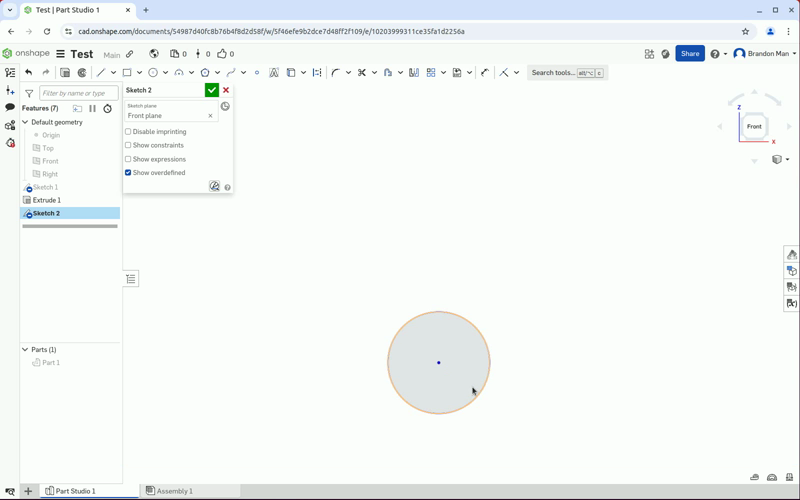
scroll(6)
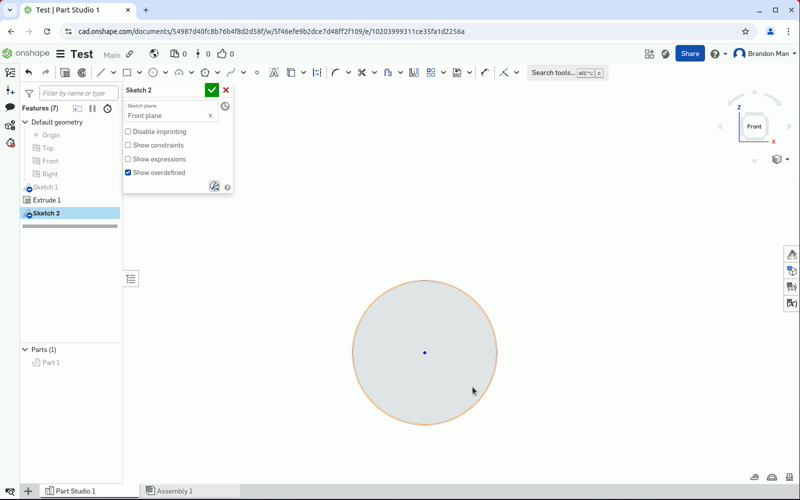
scroll(6)
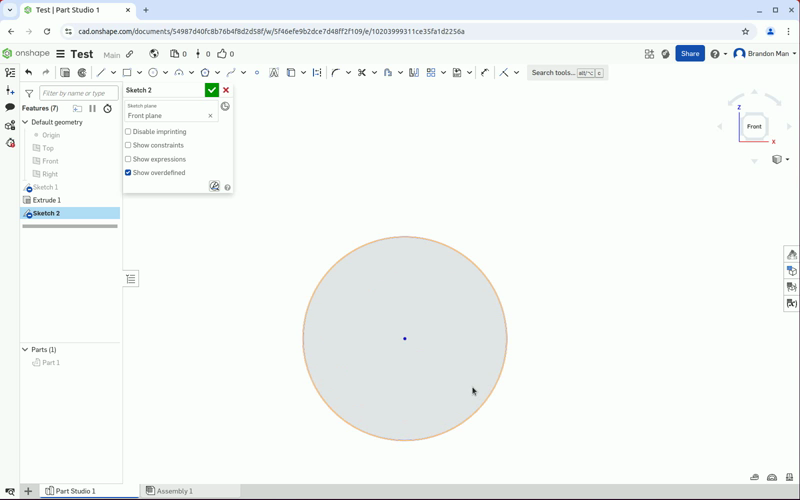
scroll(6)
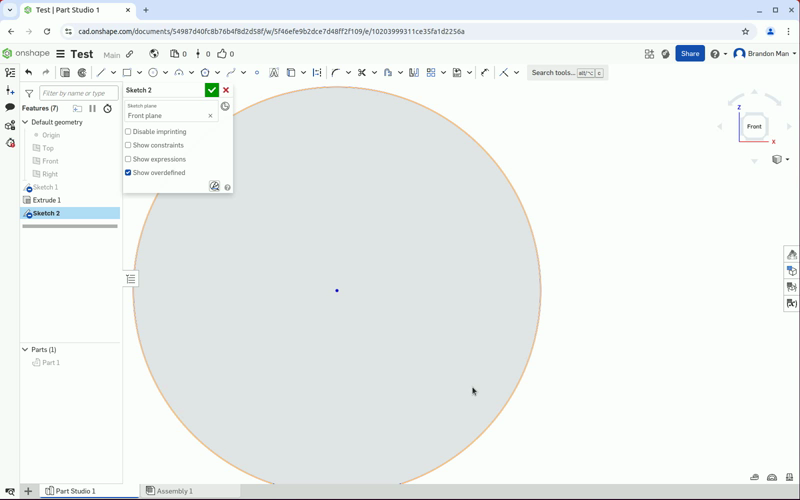
click(472, 386)
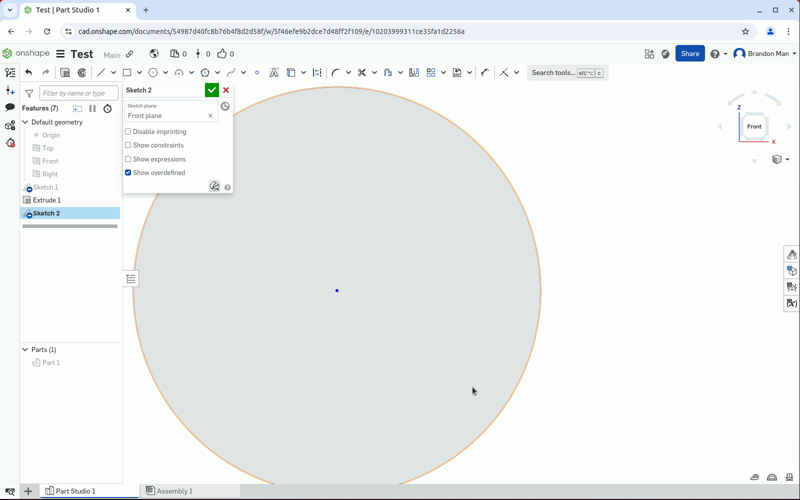
scroll(-6)
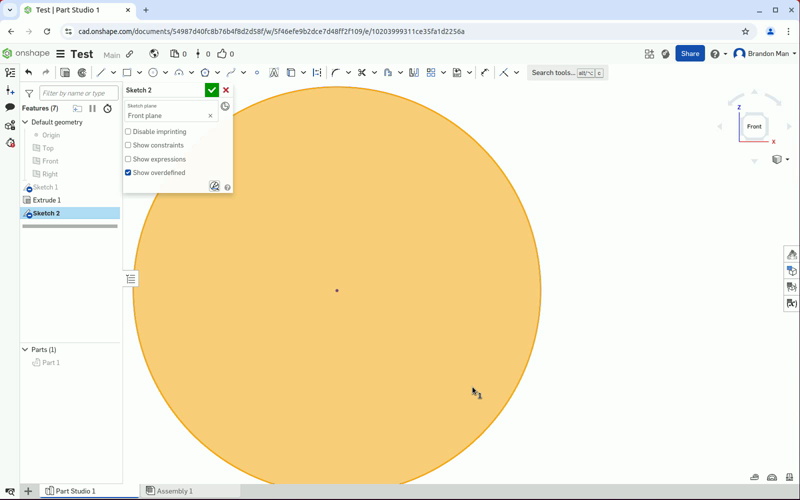
scroll(-6)
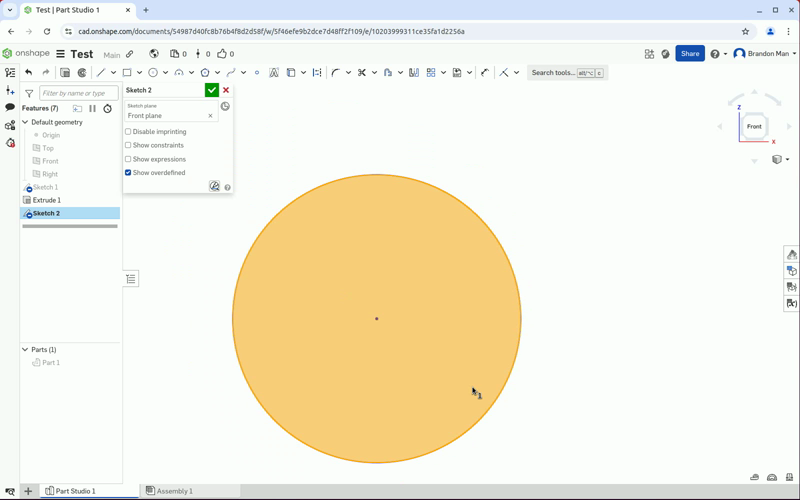
scroll(-6)
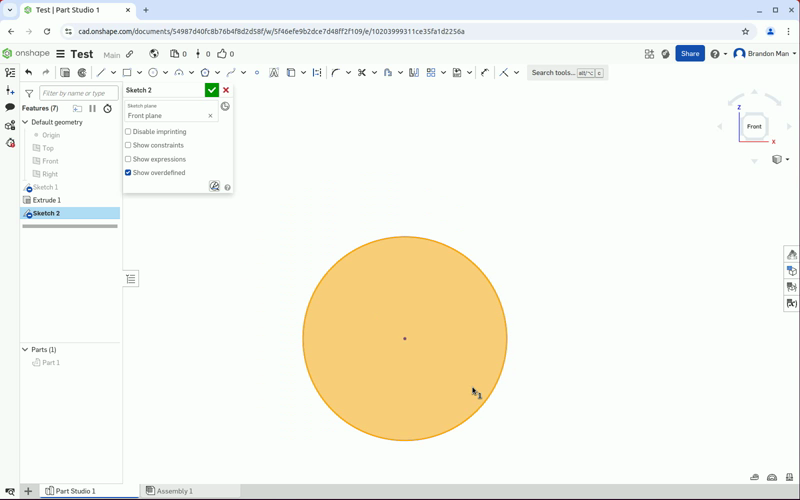
scroll(-6)
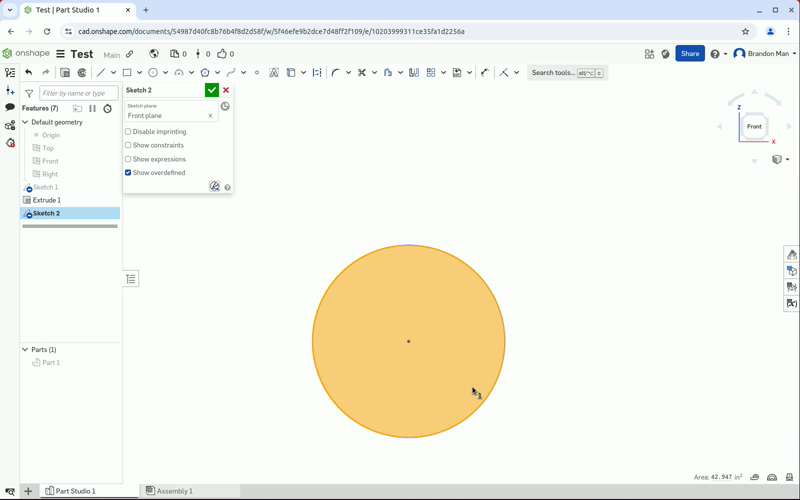
scroll(-6)
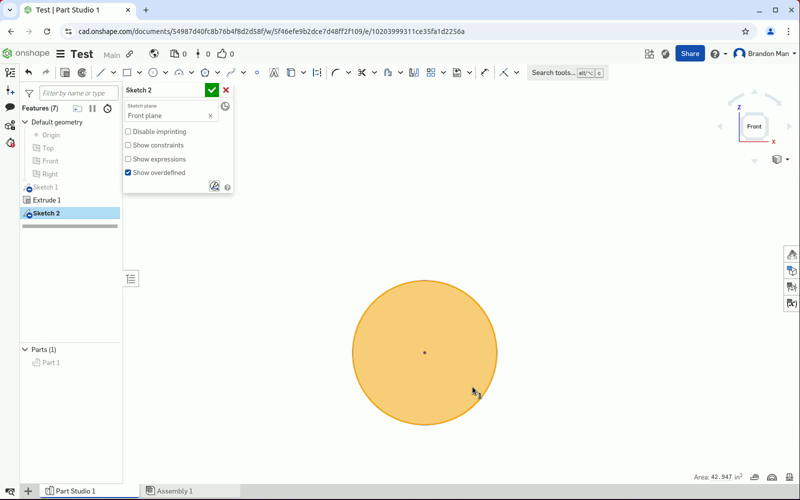
scroll(-6)
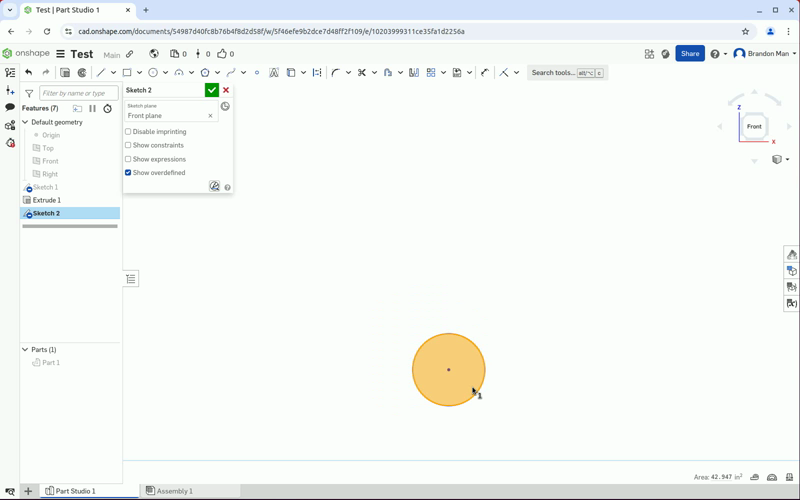
scroll(-6)
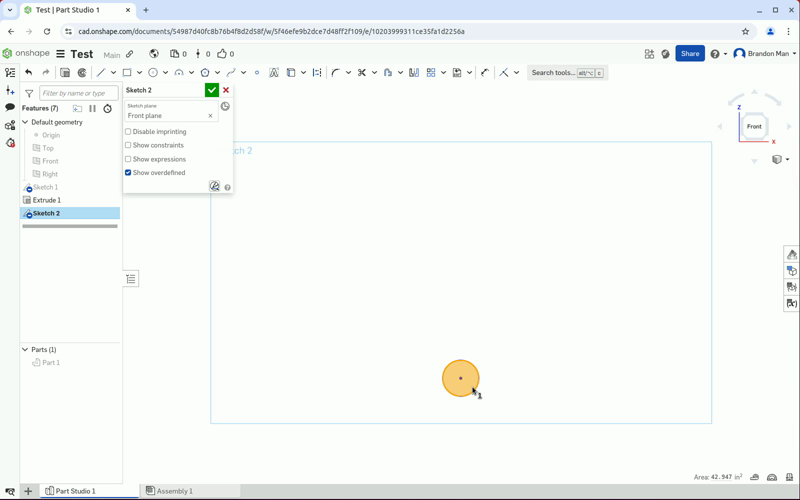
mouse_move(73, 352)
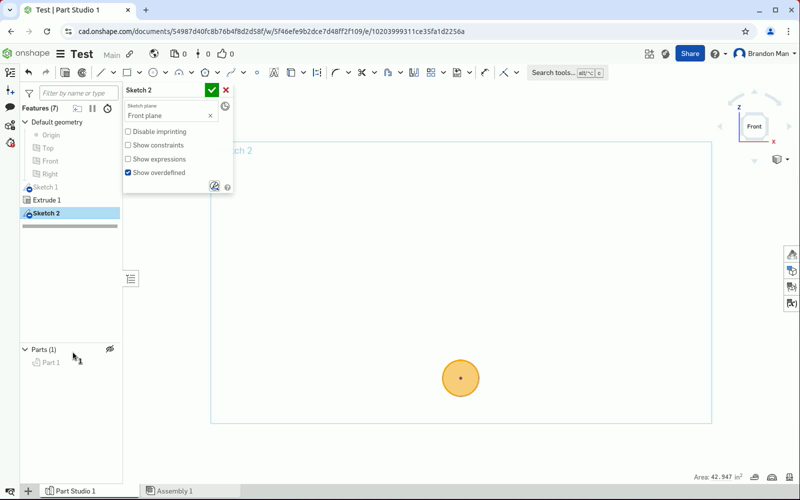
key(shift+y)
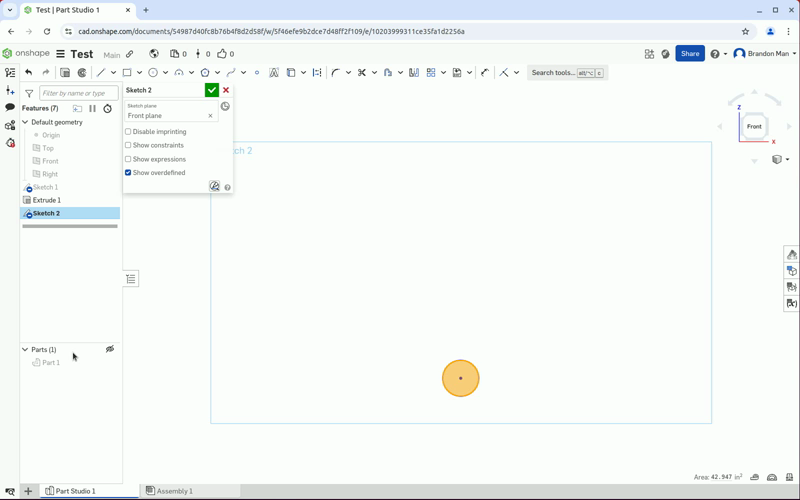
key(shift+e)
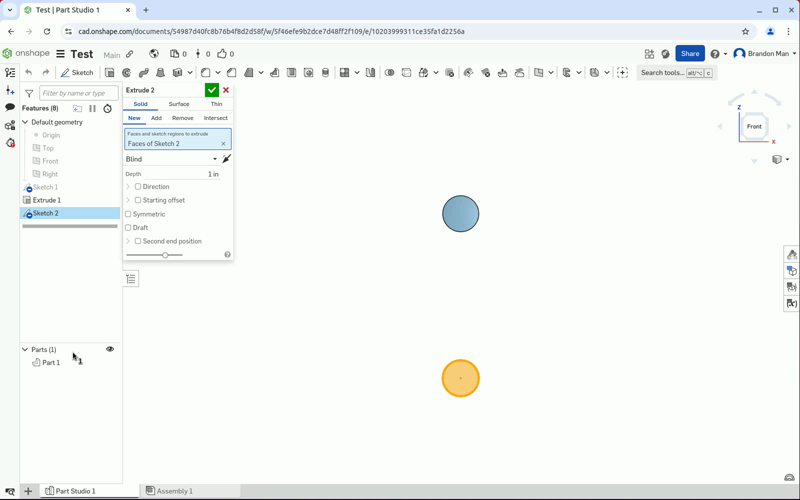
mouse_move(143, 106)
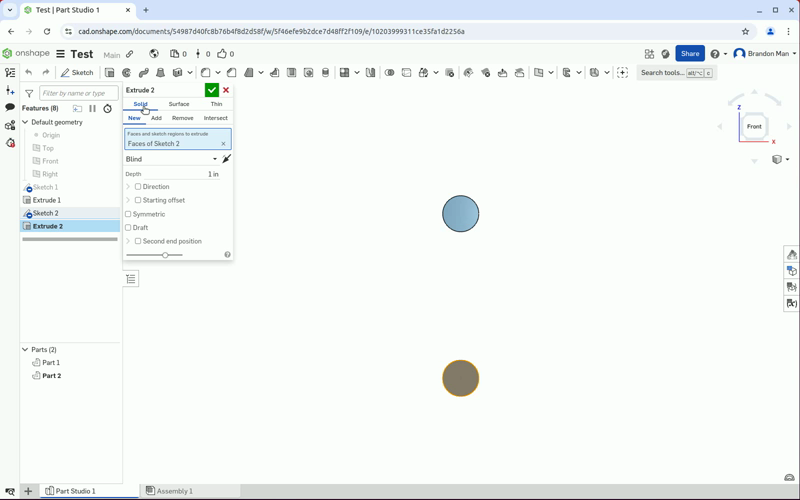
click(143, 106)
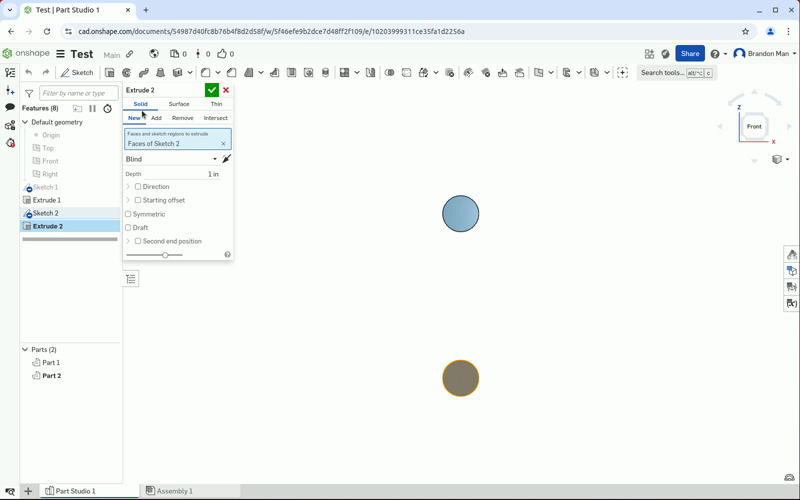
mouse_move(137, 120)
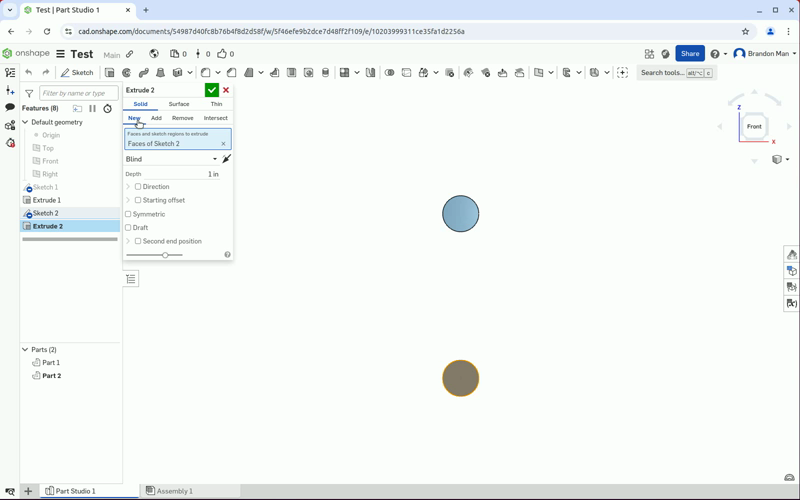
click(137, 120)
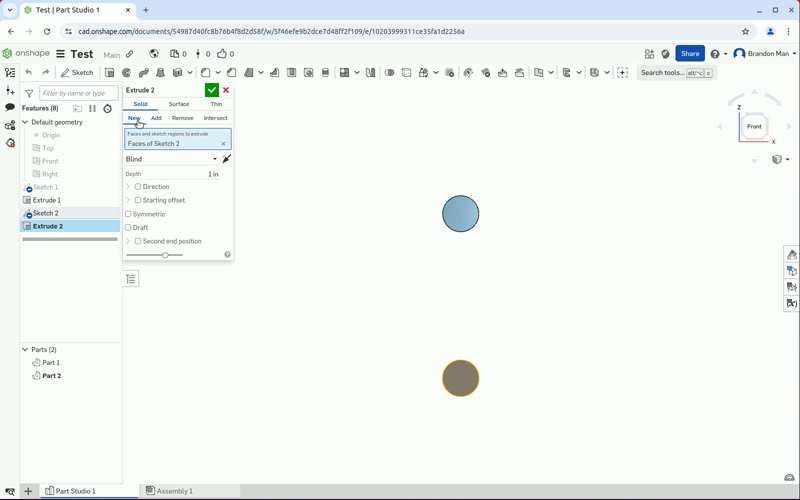
key(tab, 4)
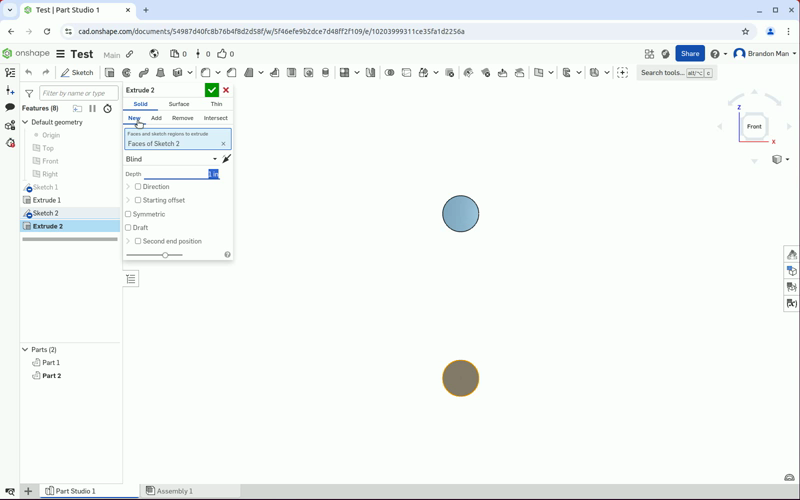
text(0.963)
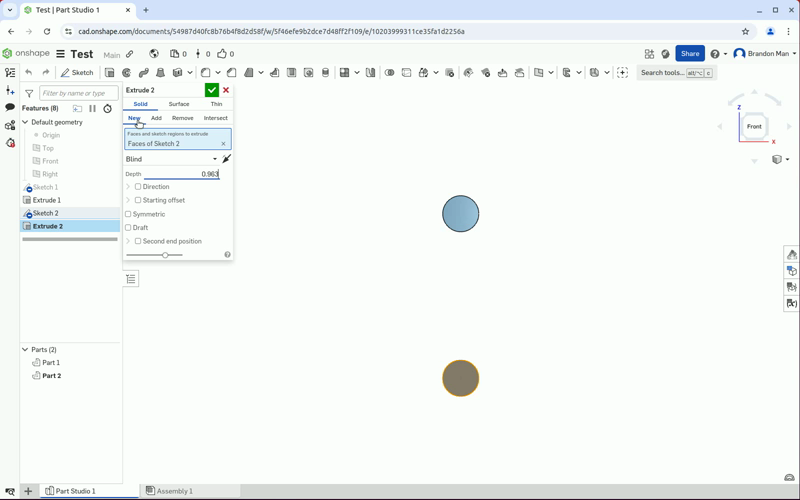
key(enter)
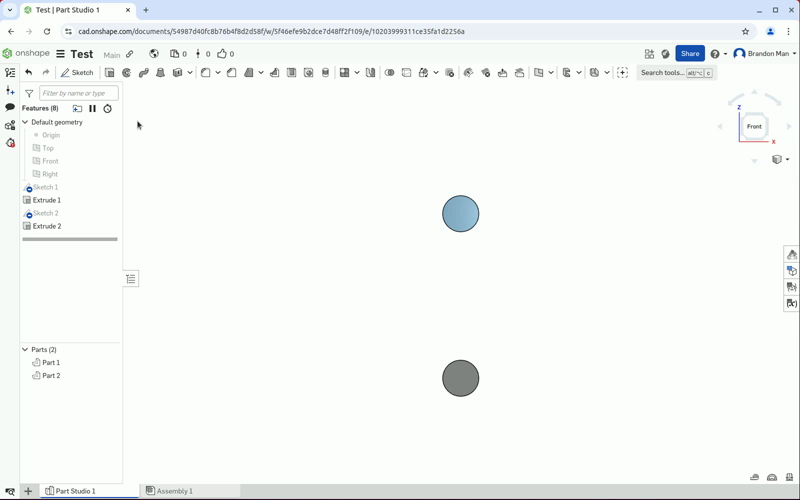
key(shift+h)
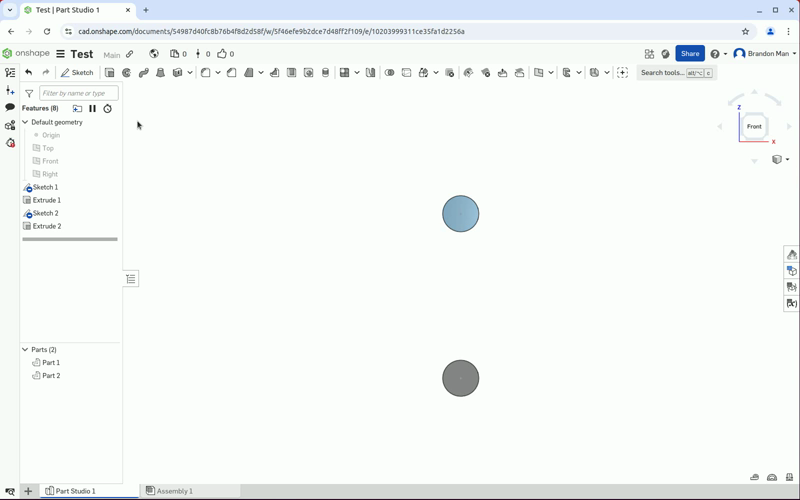
key(shift+h)
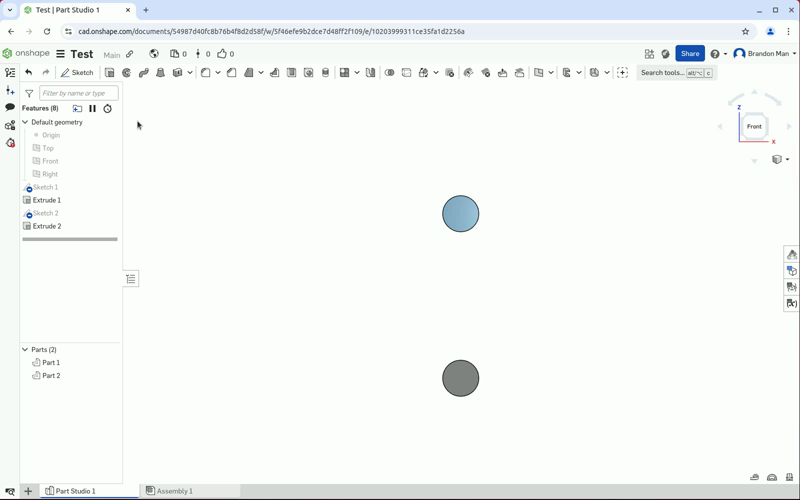
mouse_move(73, 189)
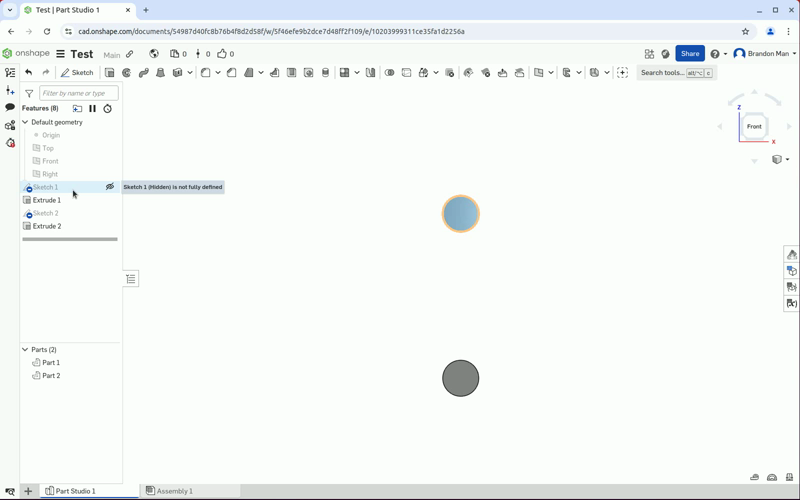
click(73, 189)
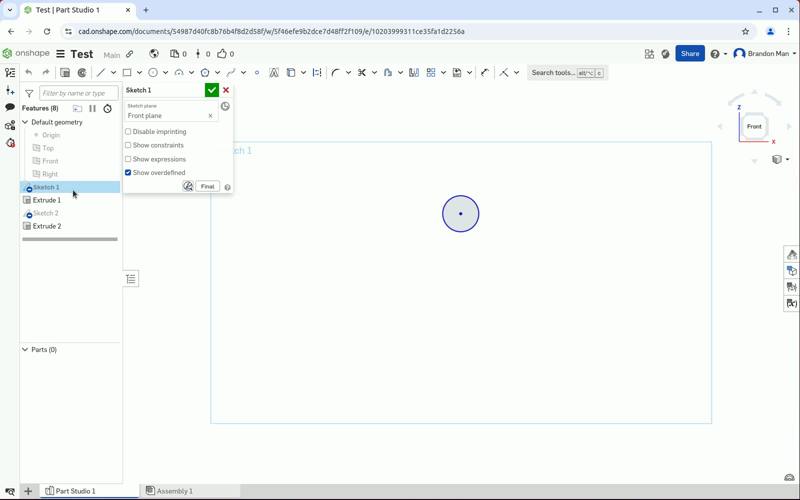
mouse_move(229, 92)
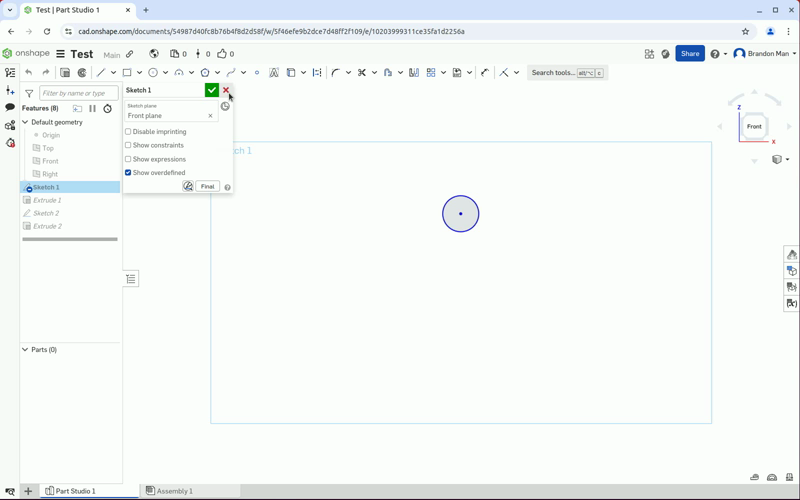
click(229, 92)
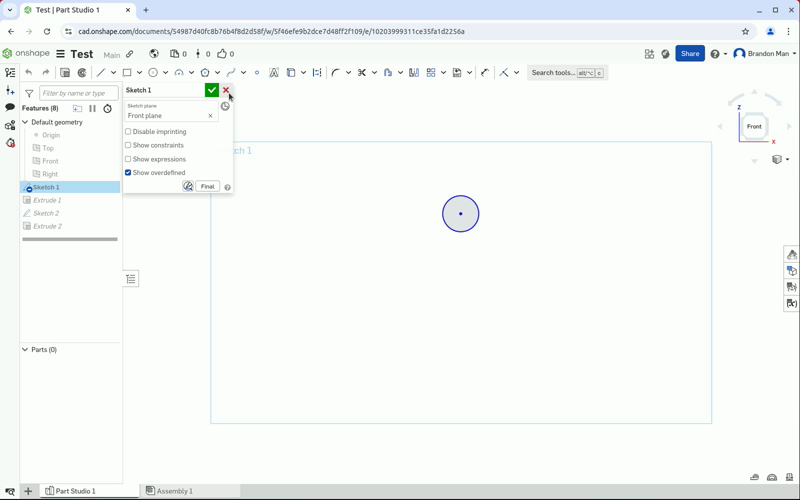
key(shift+s)
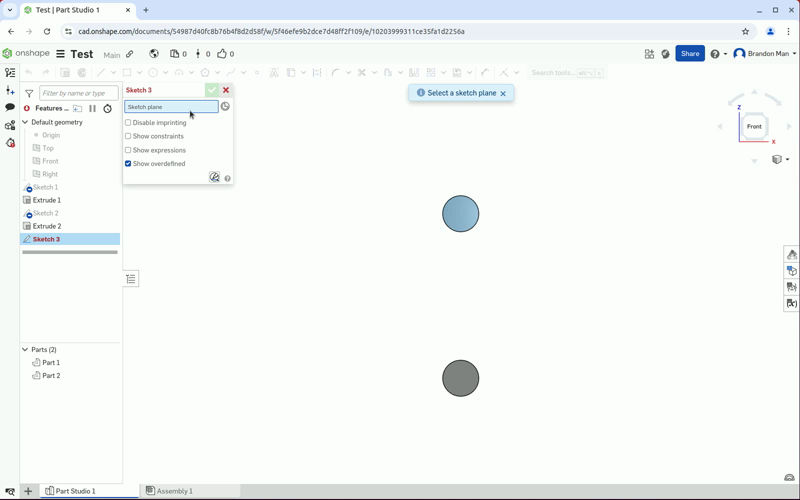
mouse_move(73, 163)
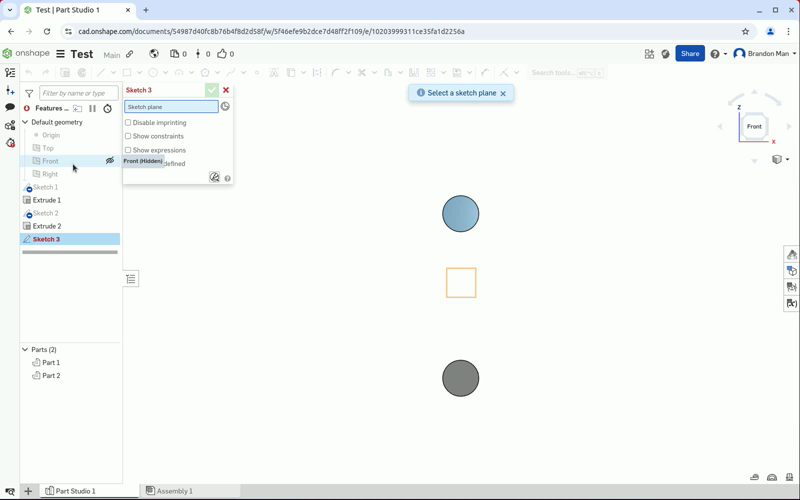
click(73, 163)
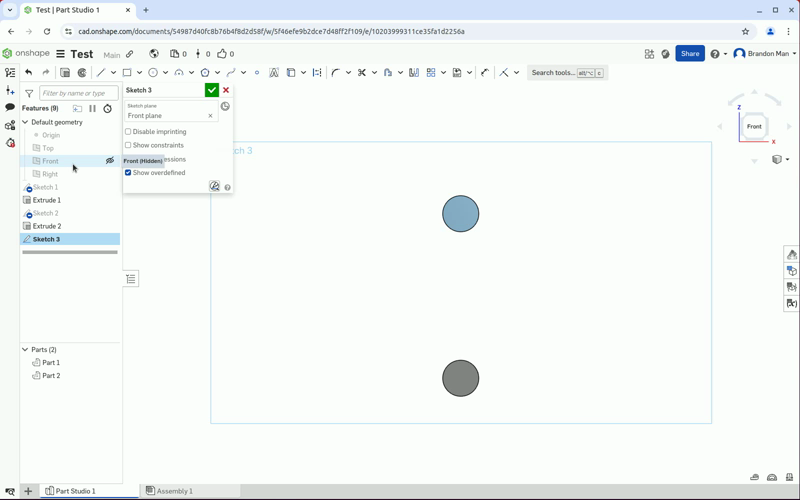
mouse_move(73, 352)
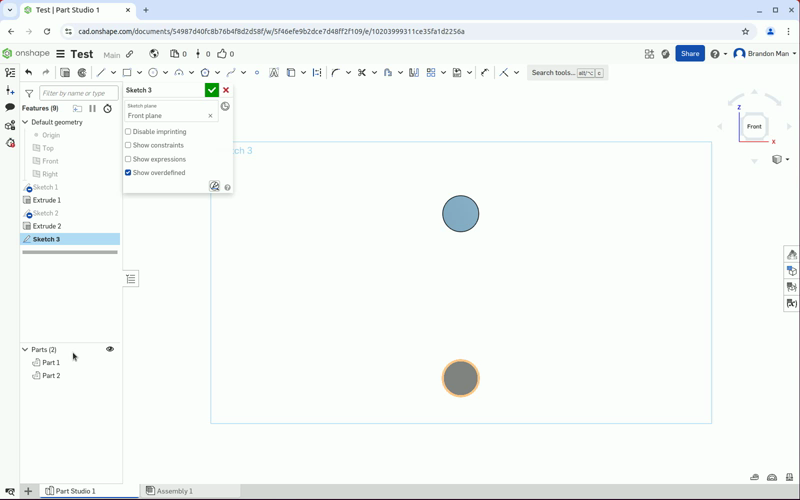
key(y)
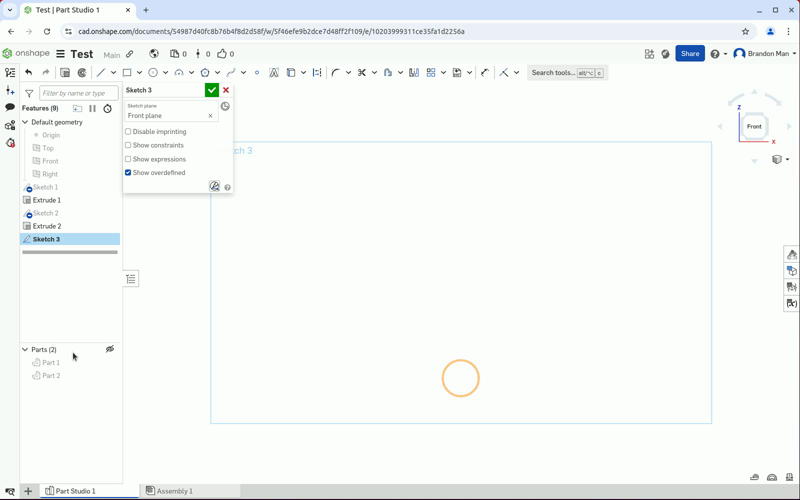
key(a)
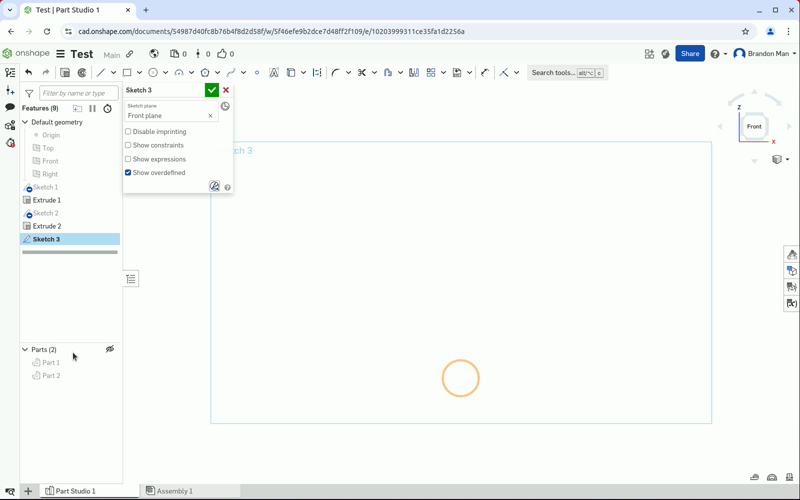
key_down(shift)
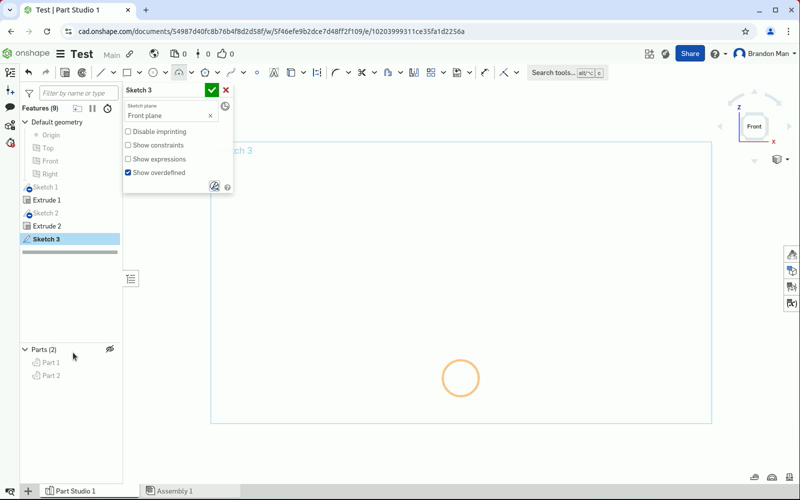
mouse_move(443, 378)
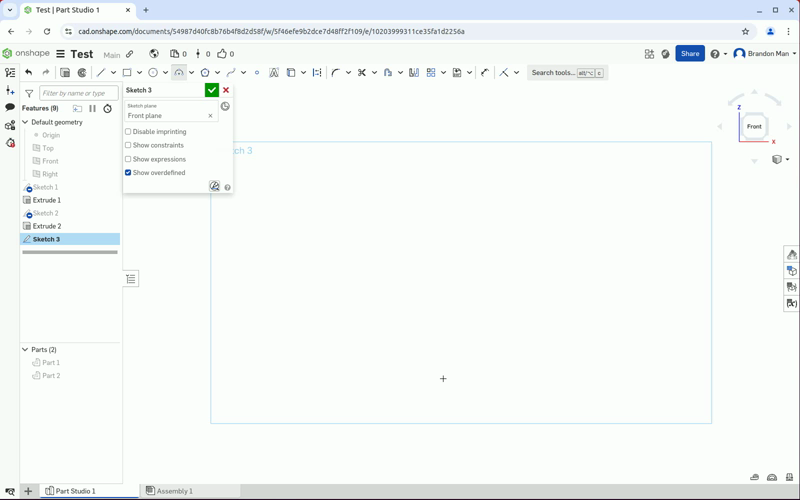
click(443, 378)
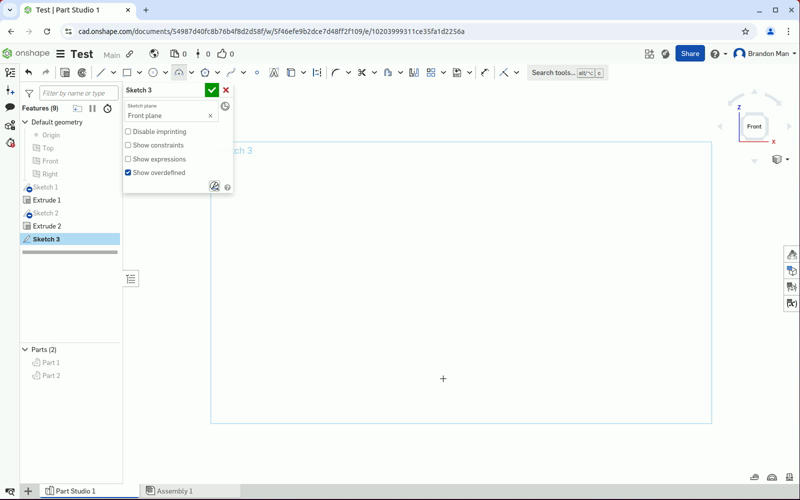
key_up(shift)
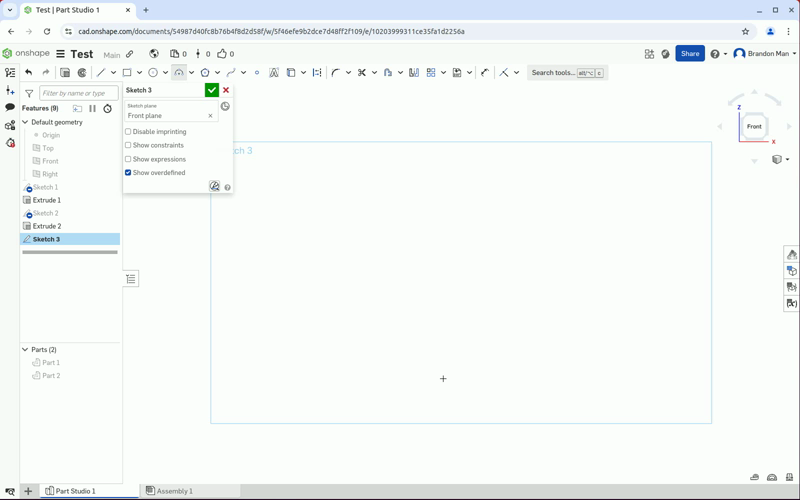
key_down(shift)
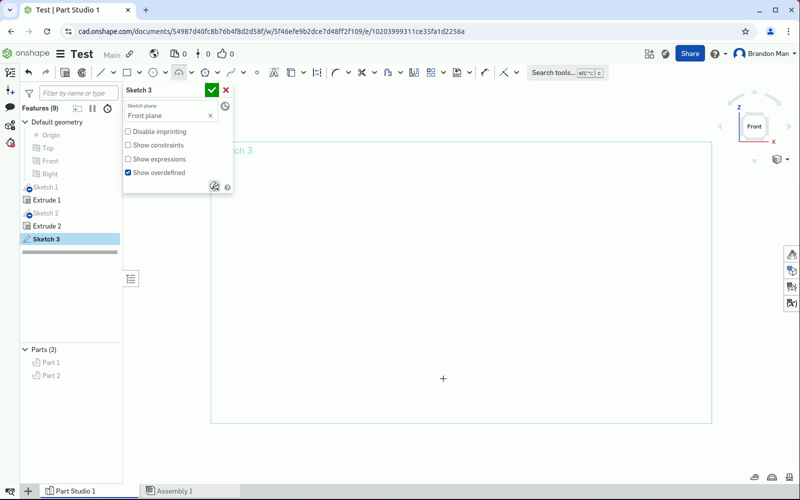
mouse_move(477, 378)
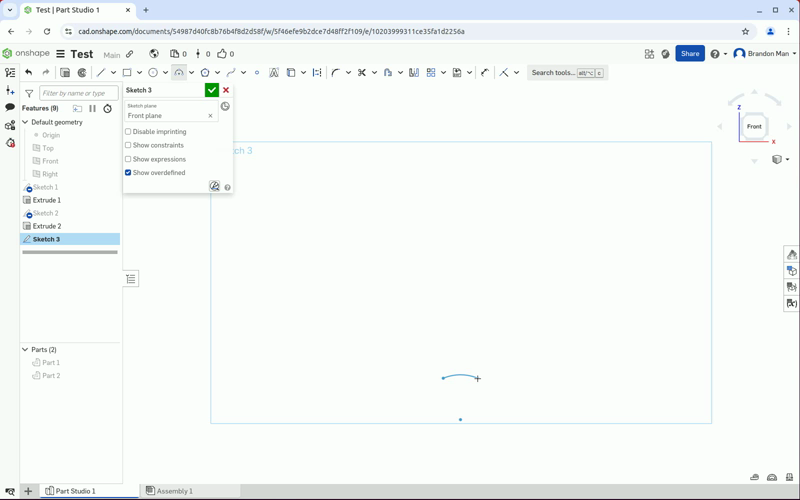
click(477, 378)
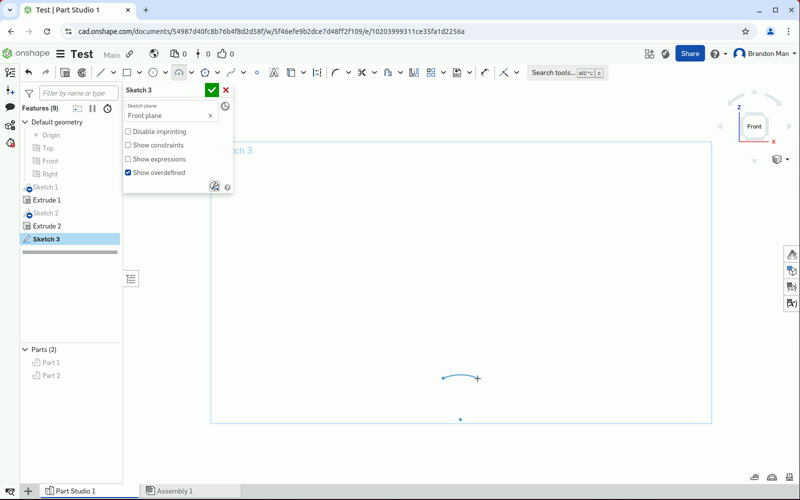
mouse_move(460, 360)
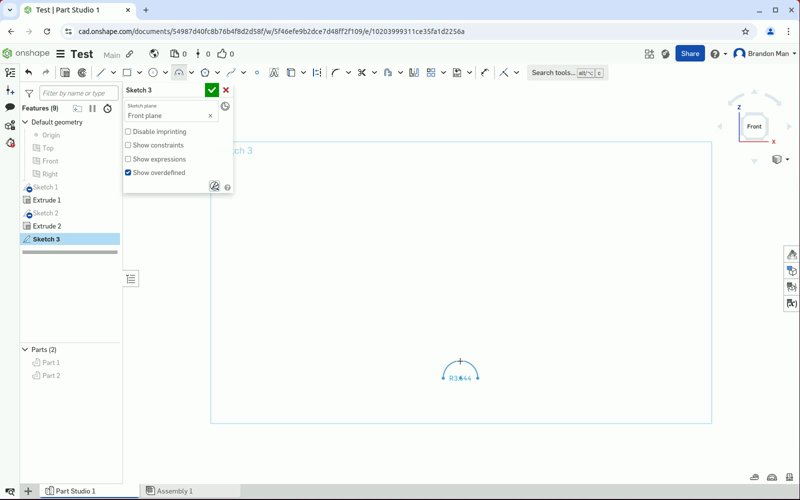
click(460, 360)
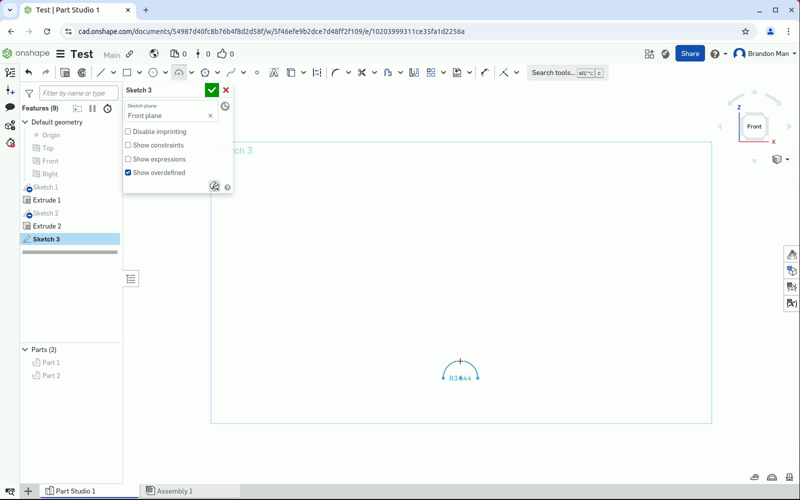
key_up(shift)
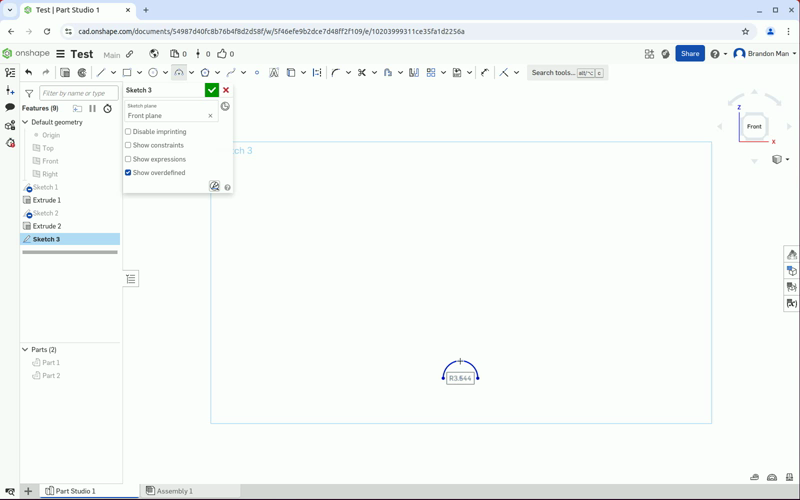
key(esc)
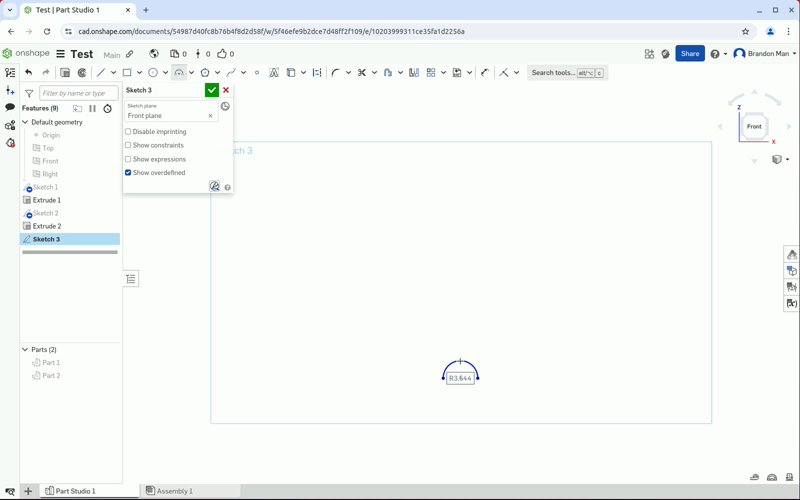
key(l)
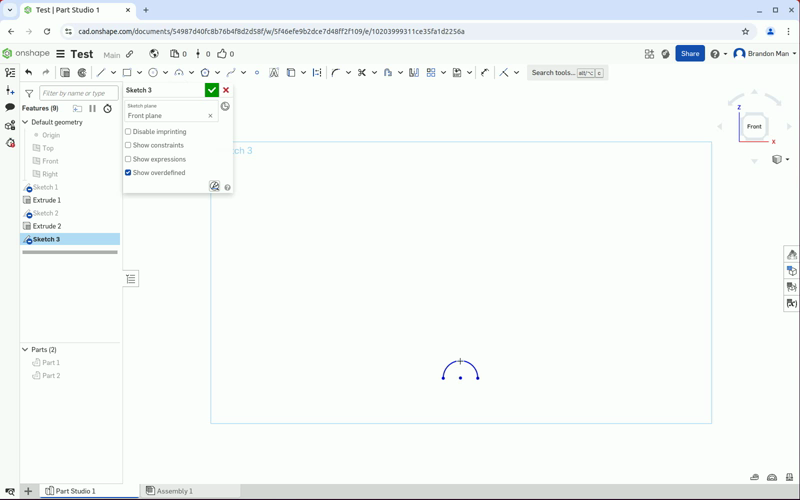
mouse_move(477, 378)
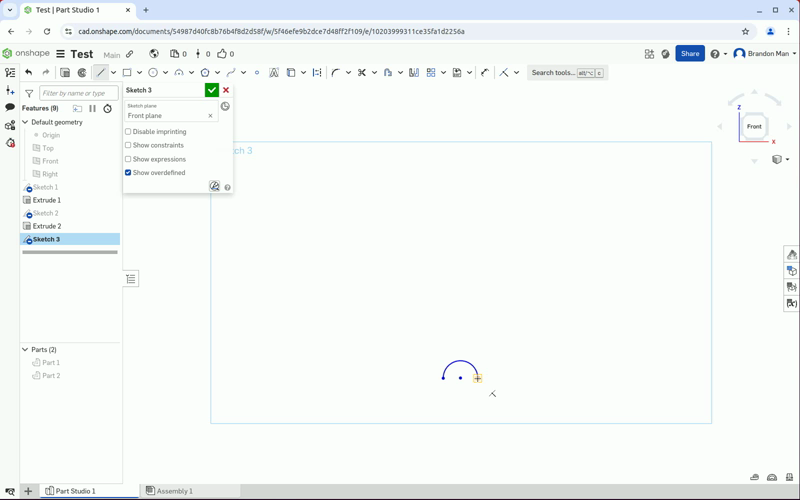
click(477, 378)
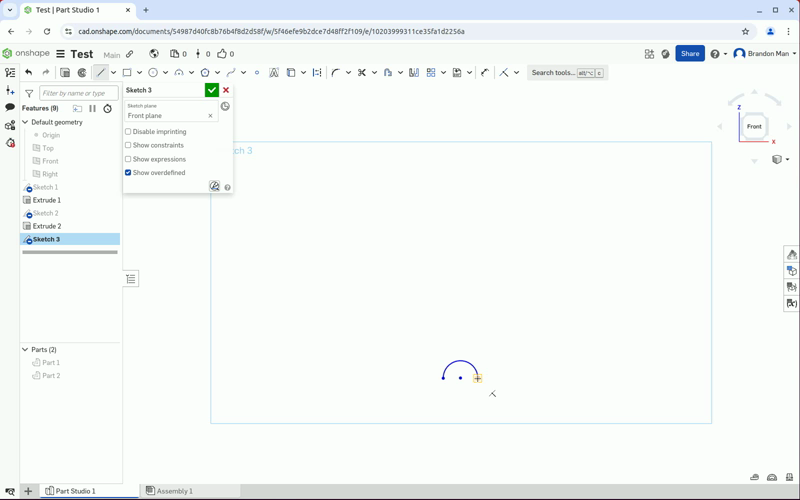
key_down(shift)
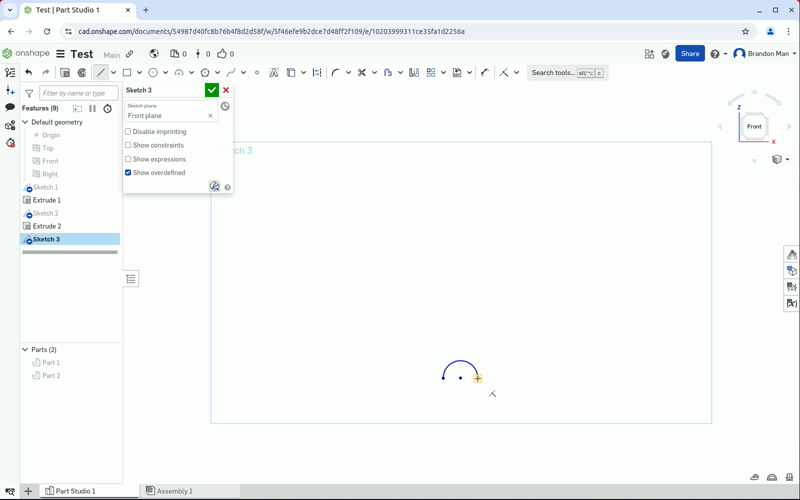
mouse_move(477, 214)
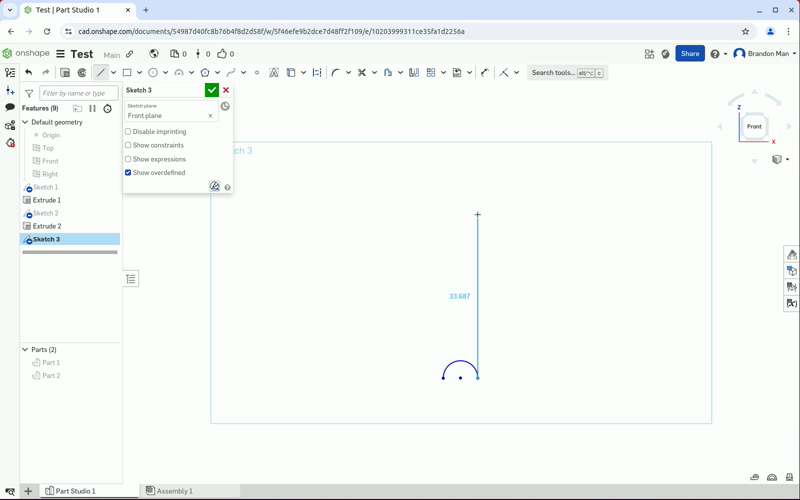
click(477, 214)
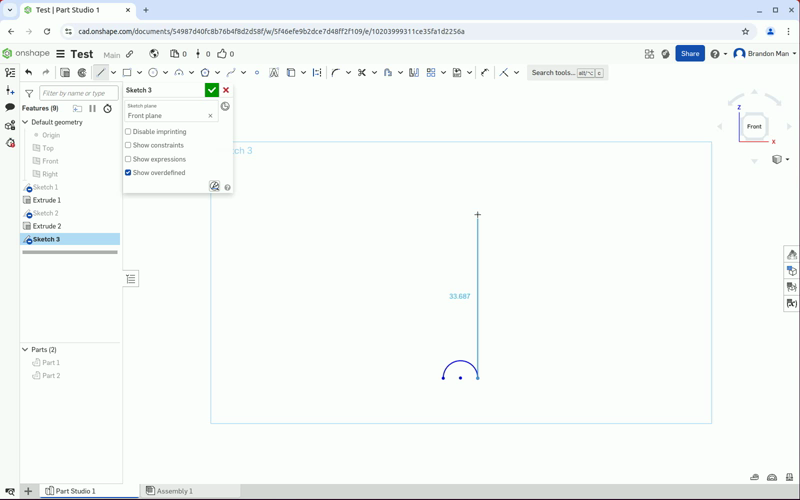
key_up(shift)
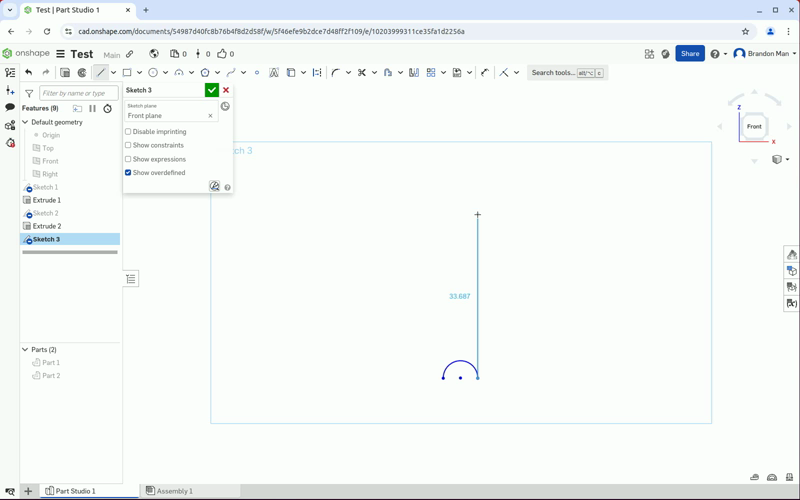
key(esc)
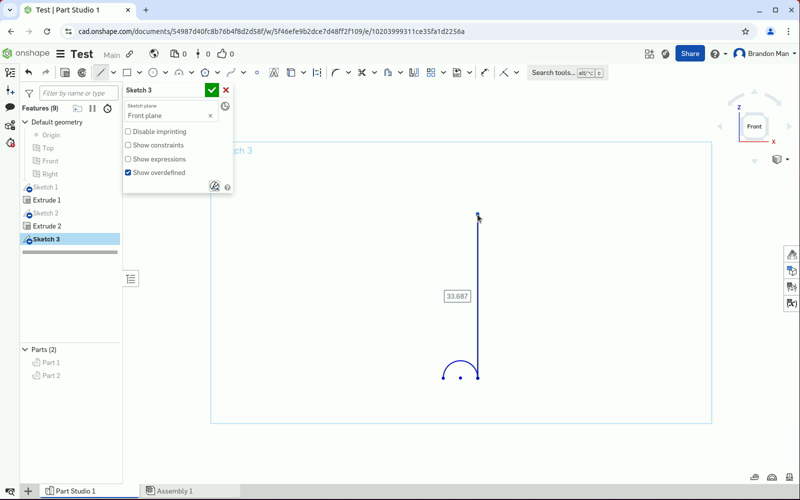
key(a)
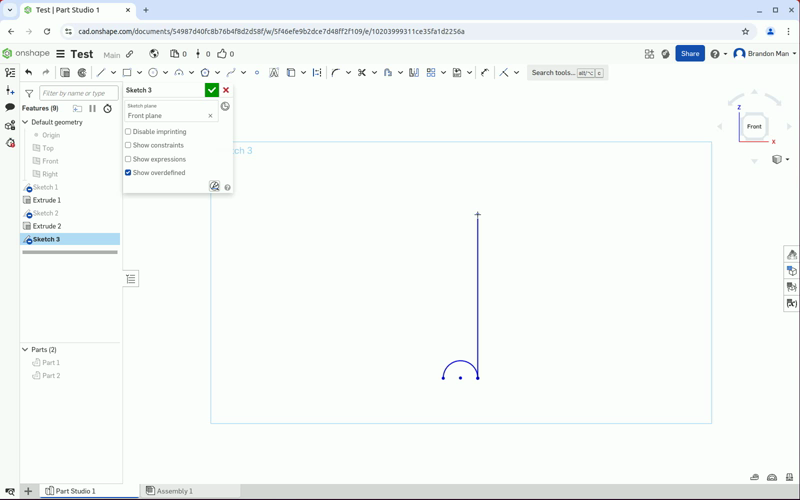
mouse_move(477, 214)
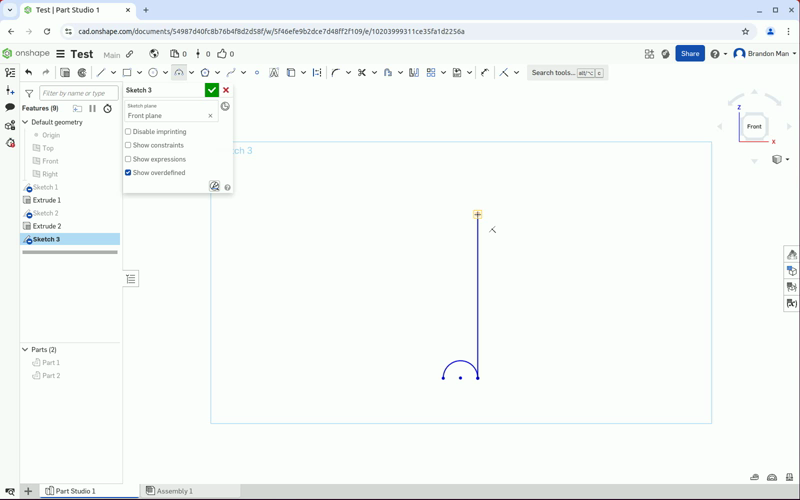
click(477, 214)
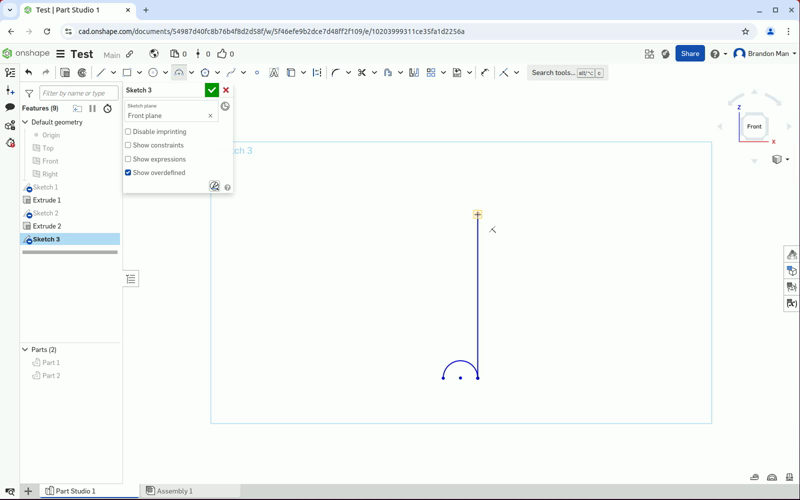
key_down(shift)
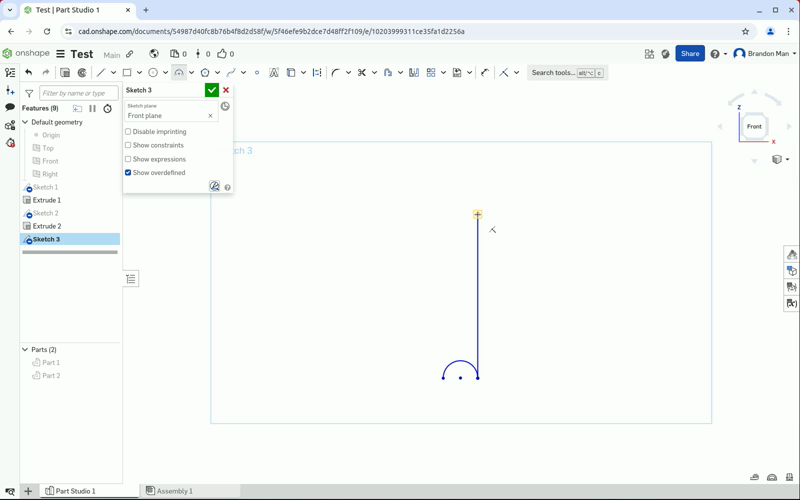
mouse_move(443, 214)
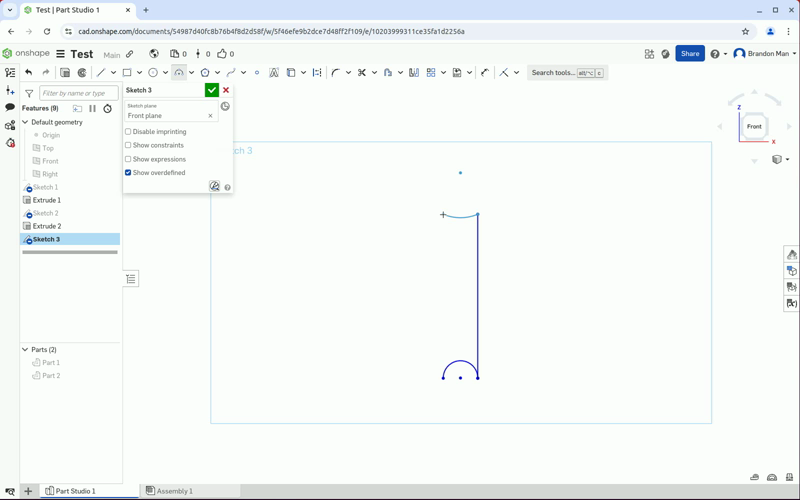
click(443, 214)
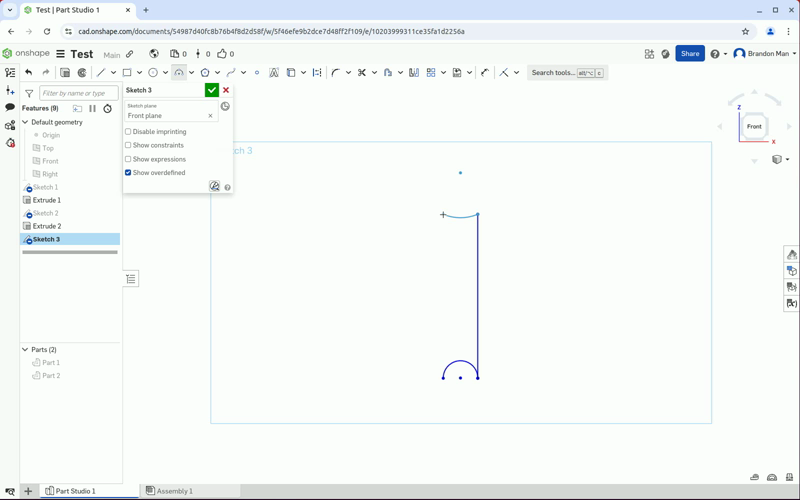
mouse_move(460, 231)
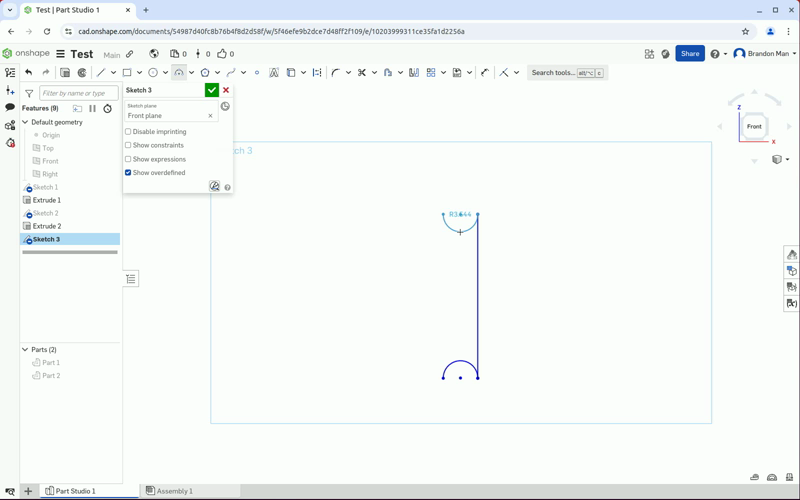
click(460, 231)
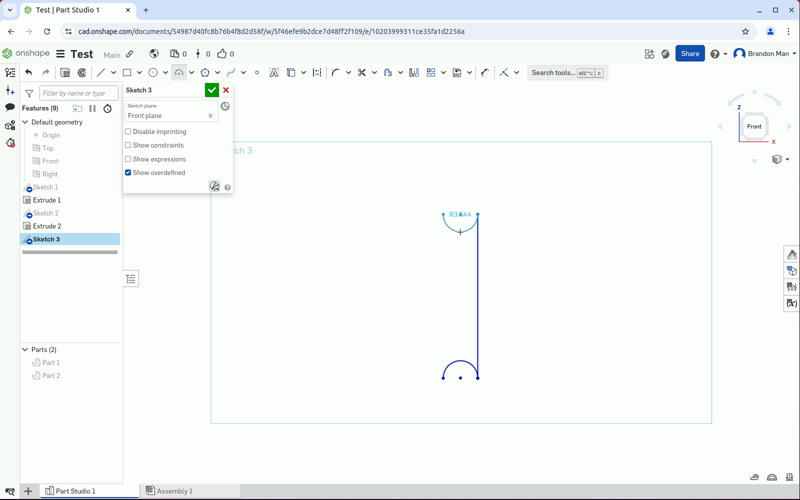
key_up(shift)
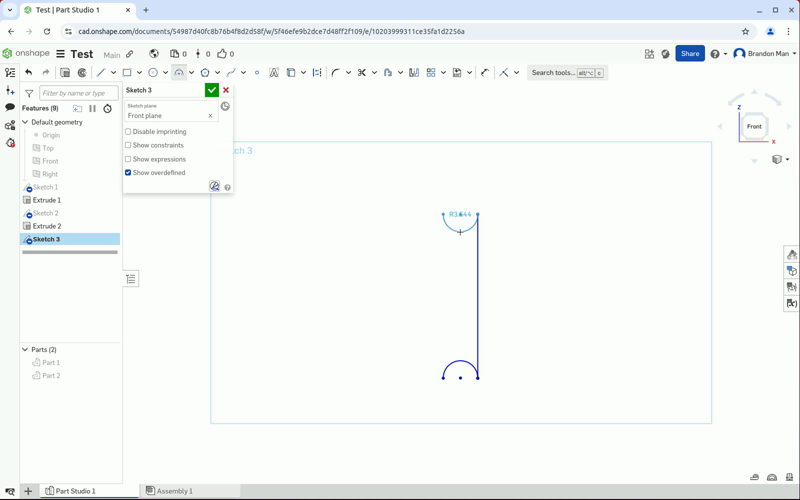
key(esc)
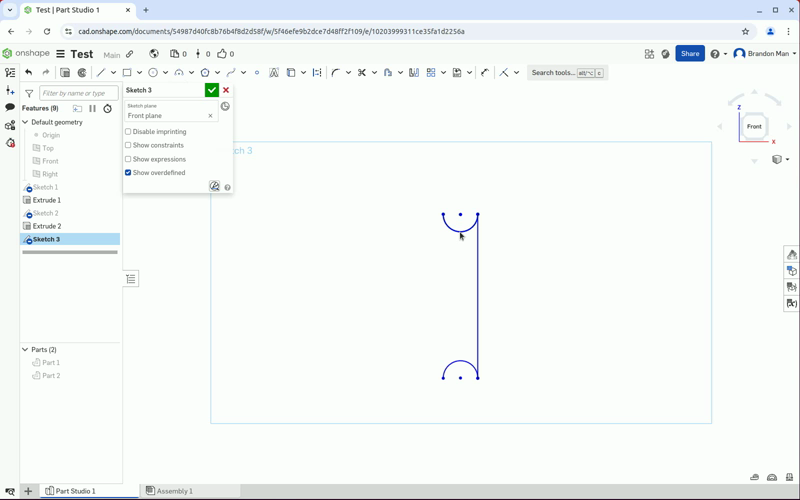
key(l)
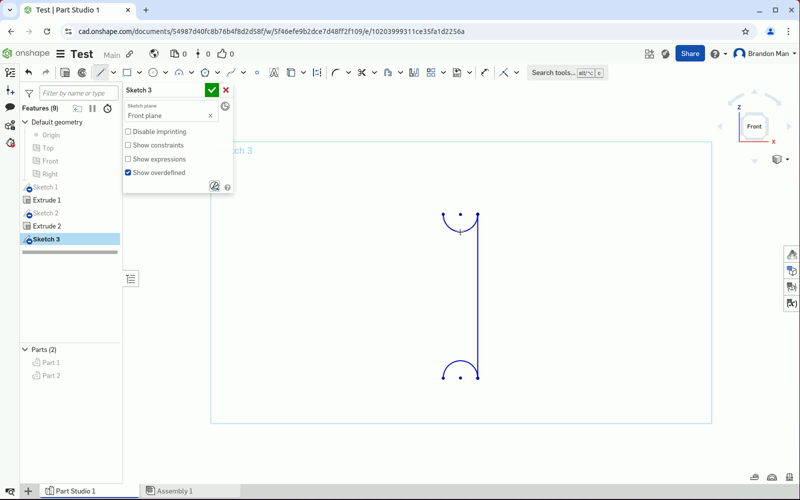
mouse_move(443, 214)
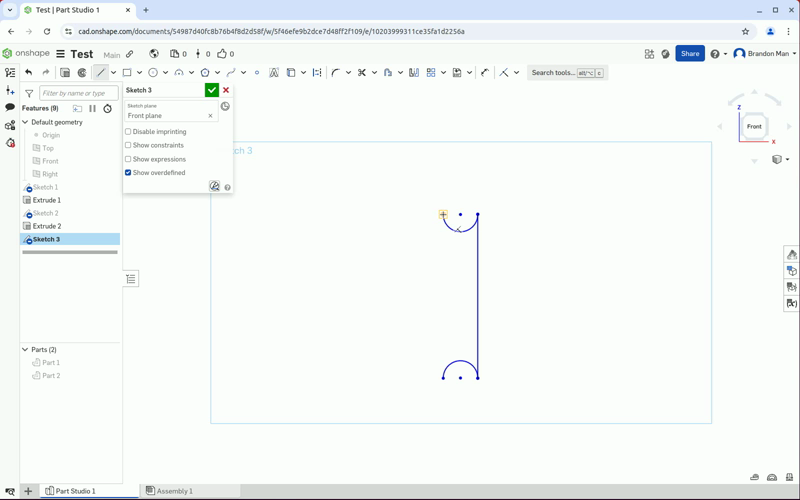
click(443, 214)
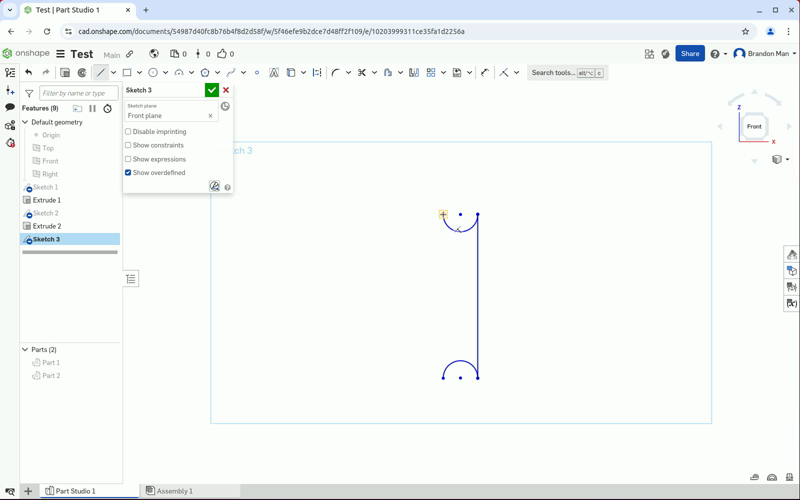
key_down(shift)
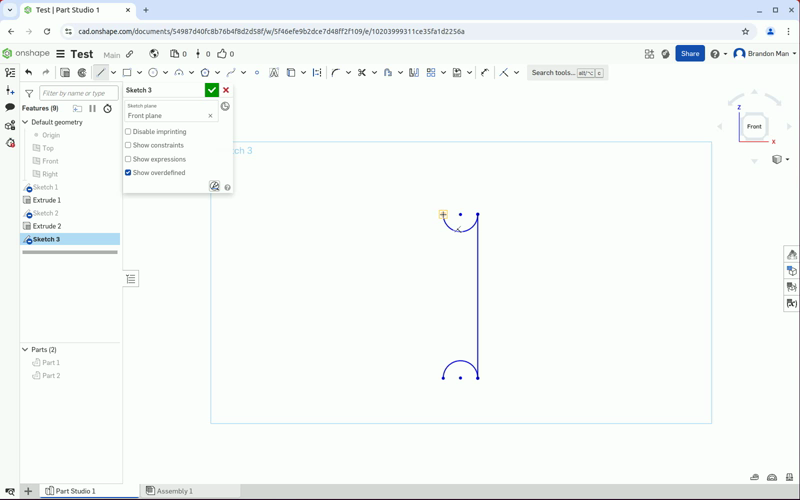
mouse_move(443, 378)
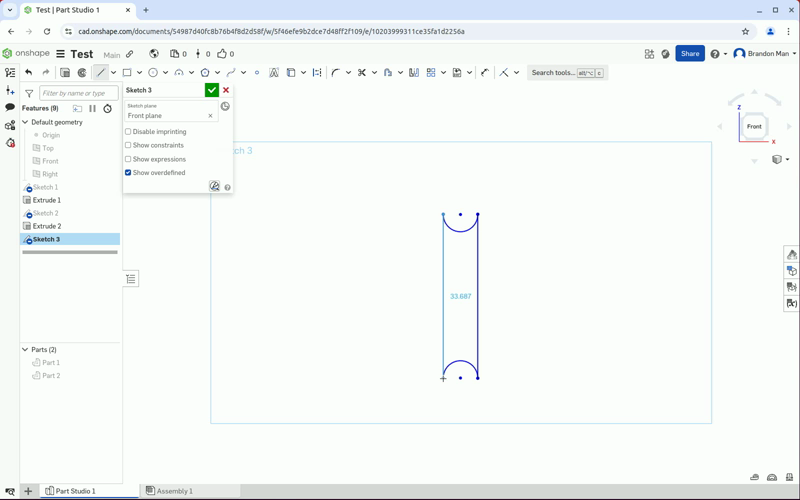
key_up(shift)
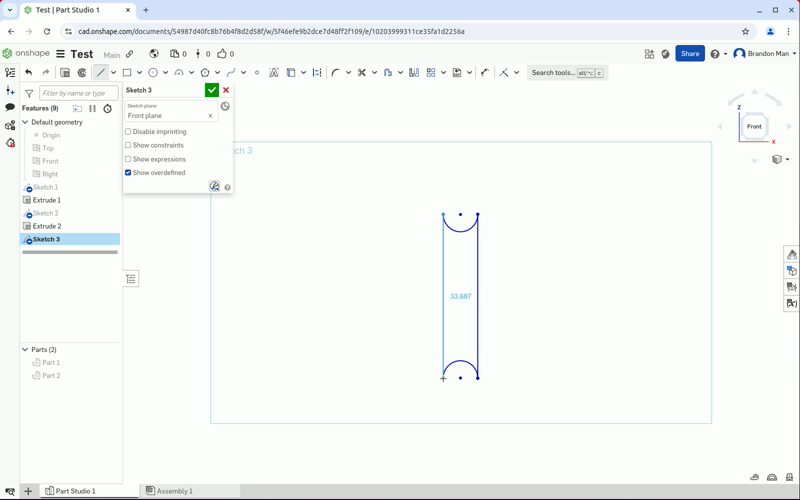
click(443, 378)
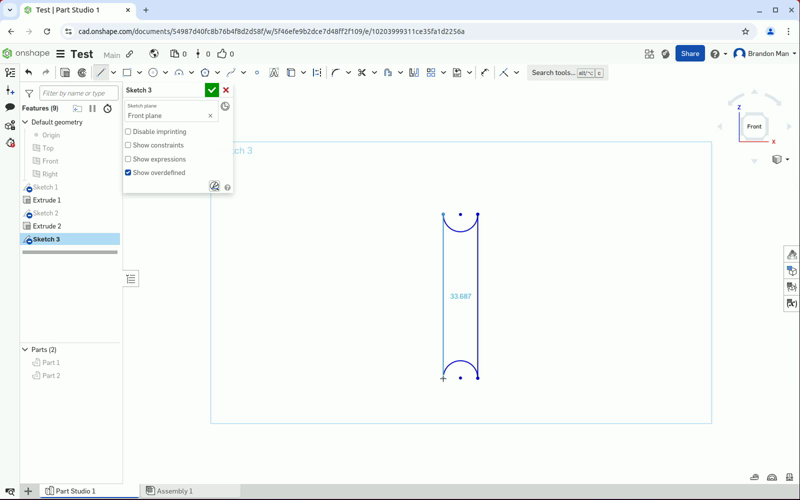
key(esc)
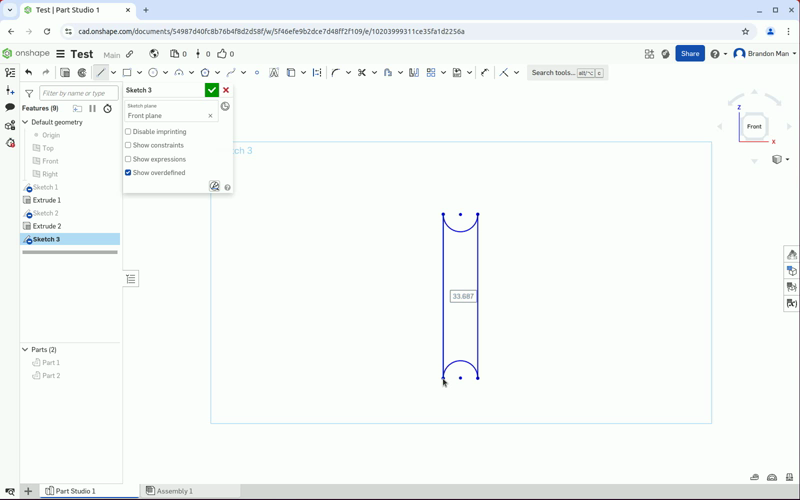
mouse_move(473, 351)
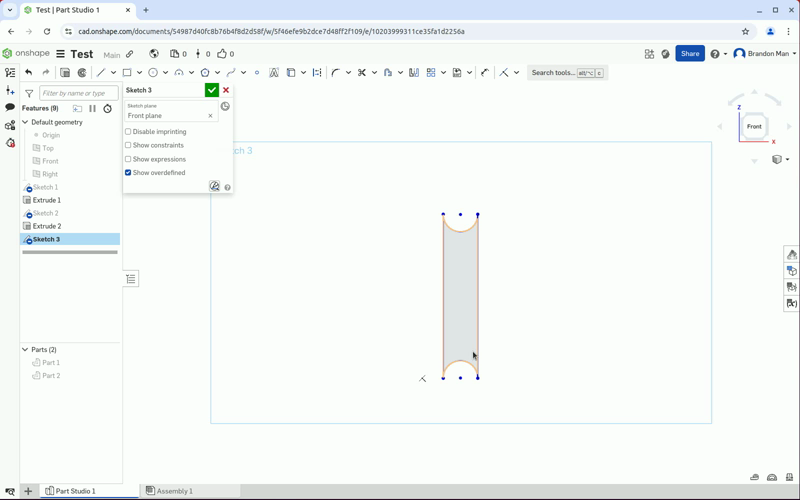
scroll(6)
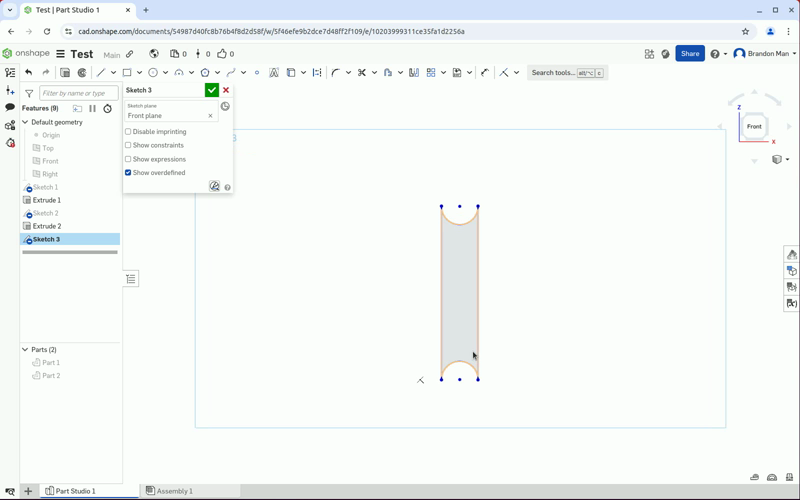
scroll(6)
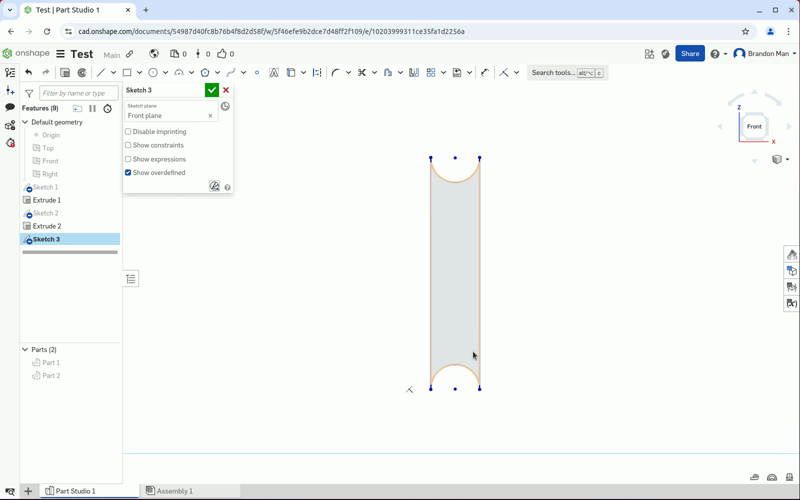
scroll(6)
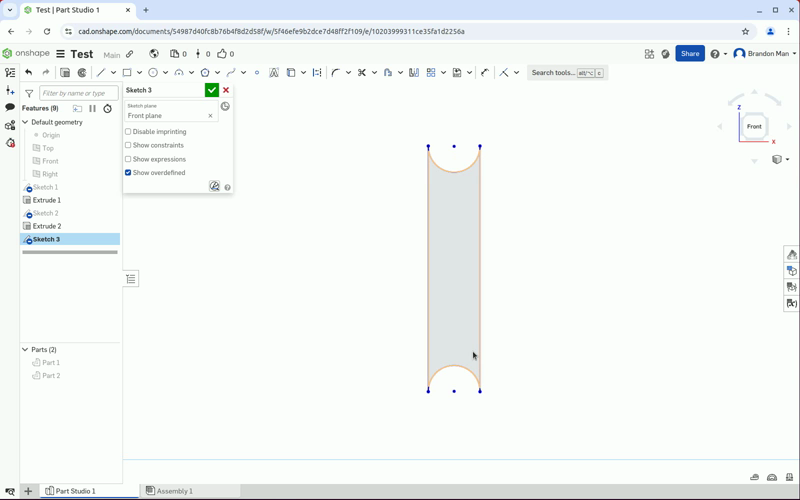
scroll(6)
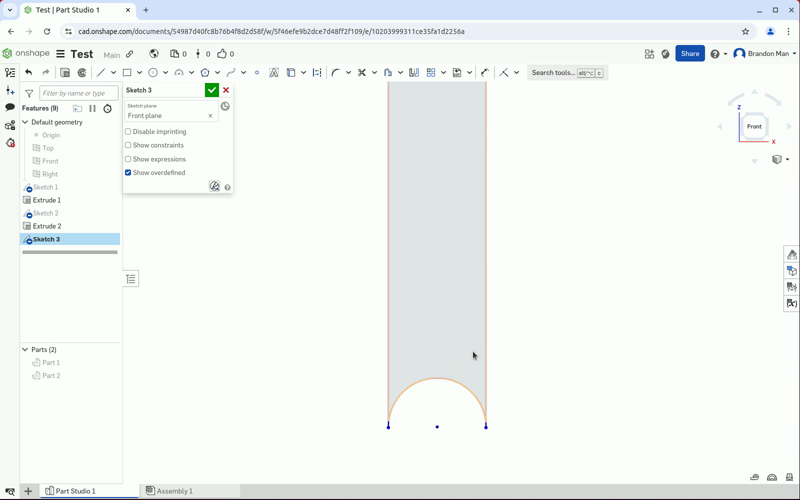
scroll(6)
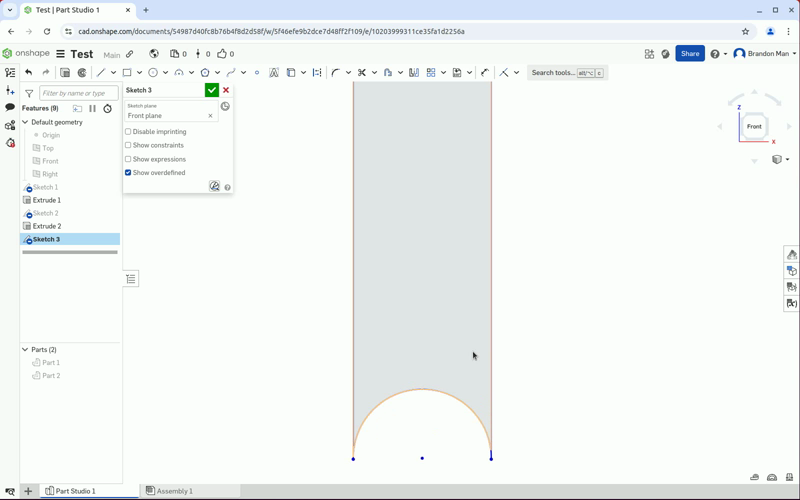
scroll(6)
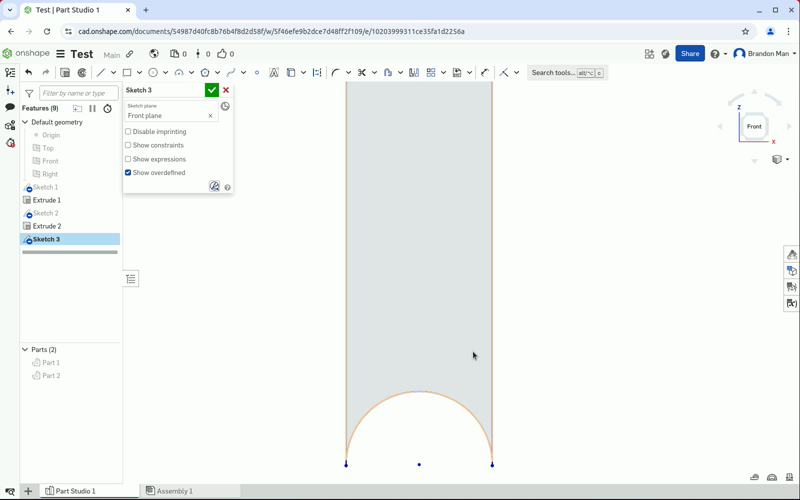
scroll(6)
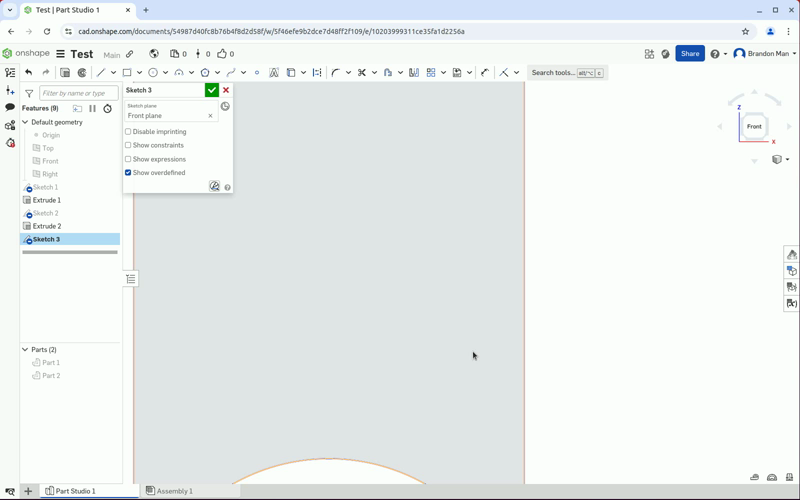
click(473, 351)
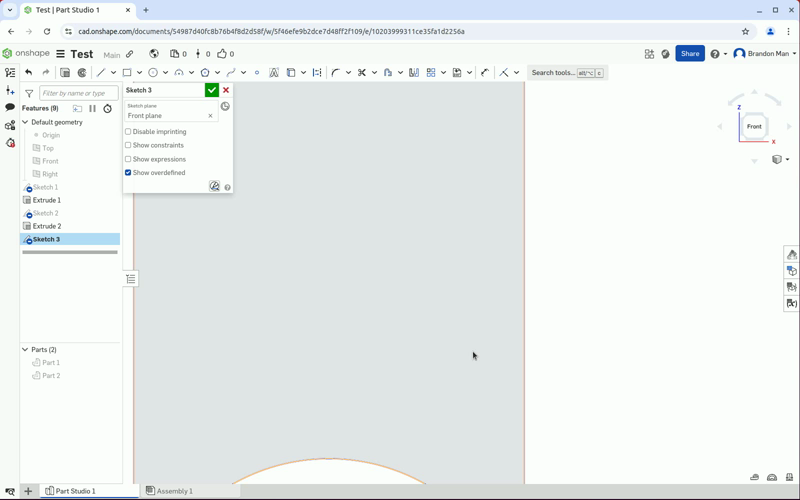
scroll(-6)
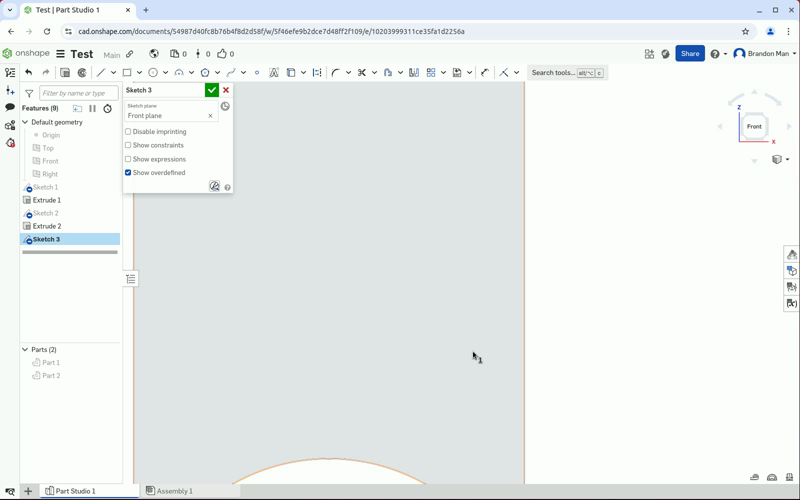
scroll(-6)
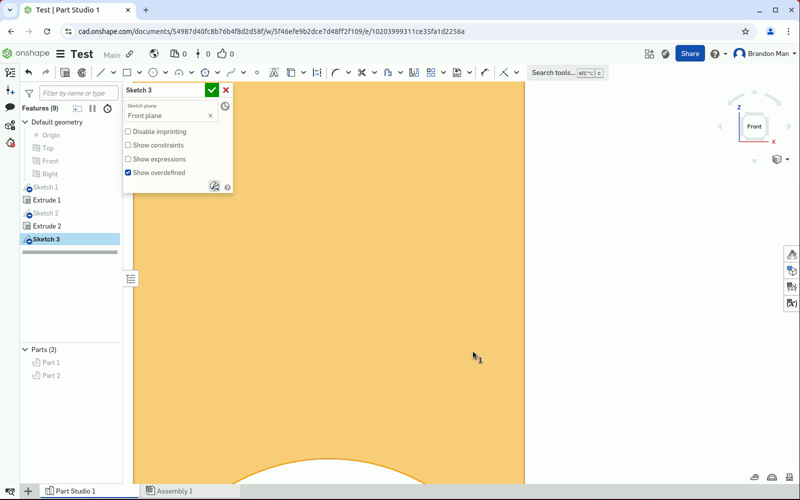
scroll(-6)
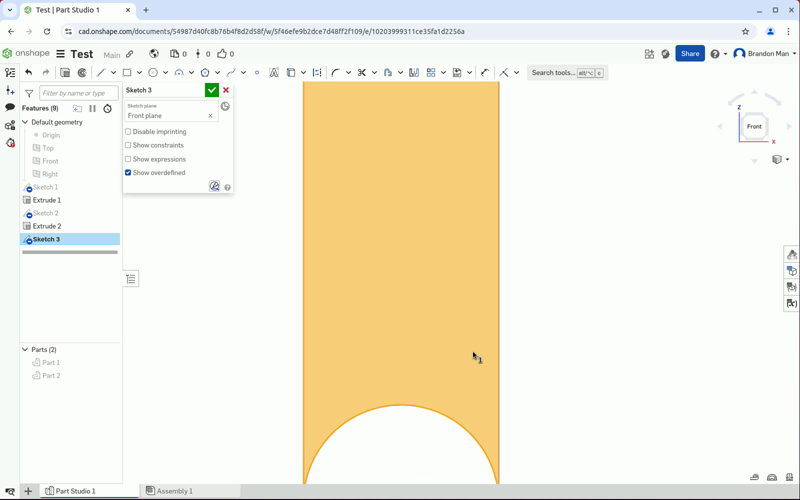
scroll(-6)
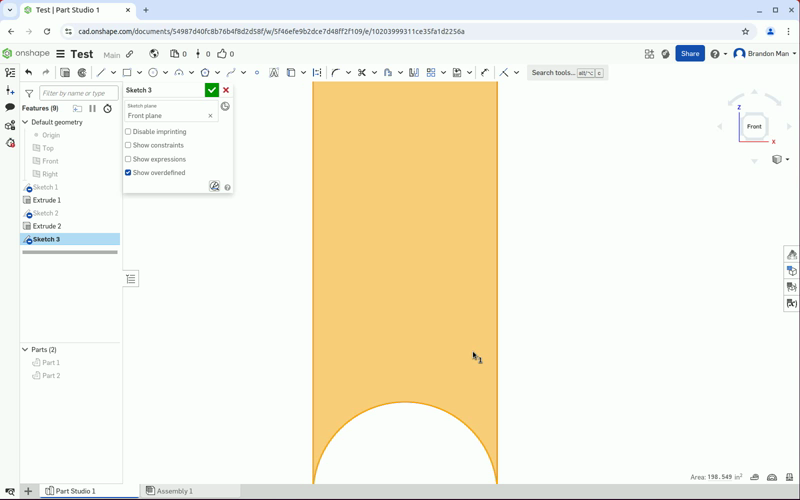
scroll(-6)
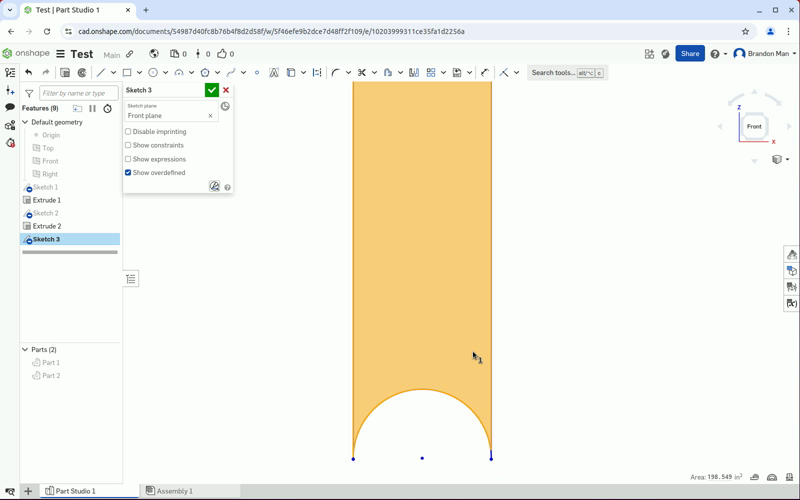
scroll(-6)
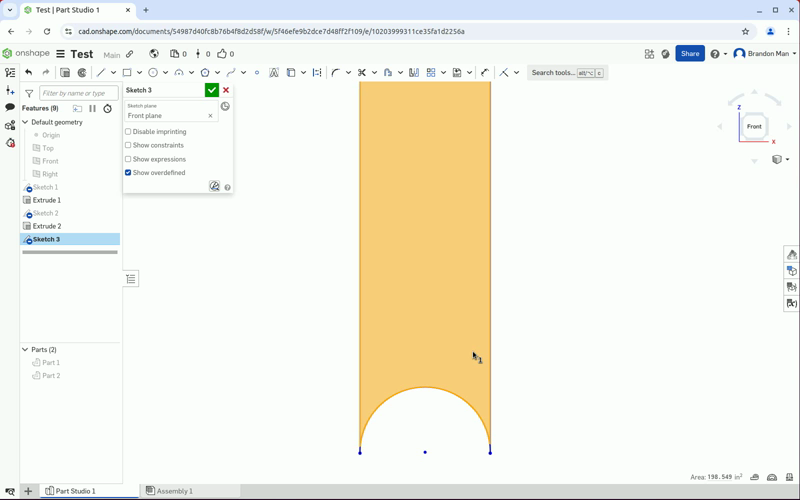
scroll(-6)
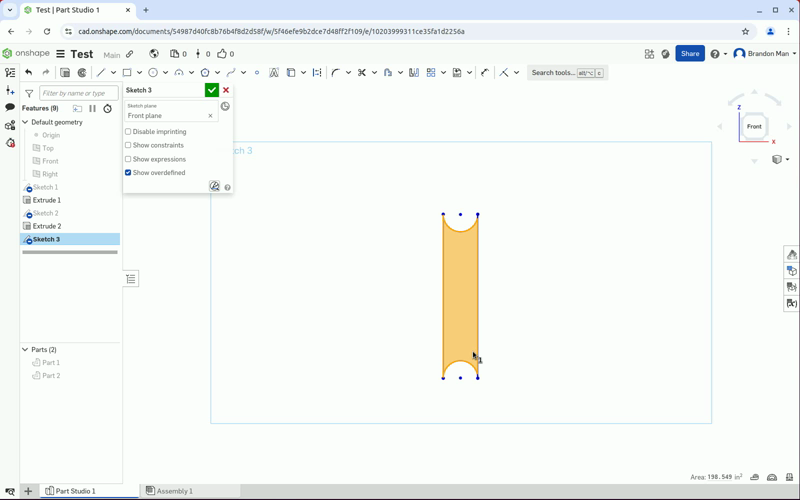
mouse_move(73, 352)
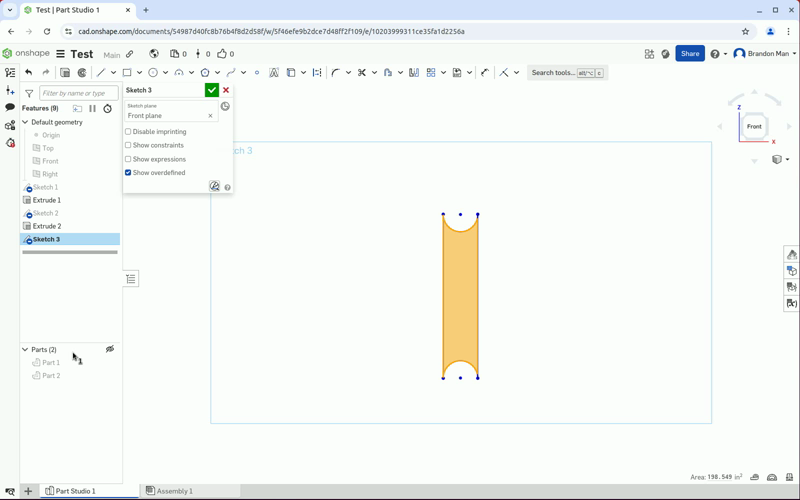
key(shift+y)
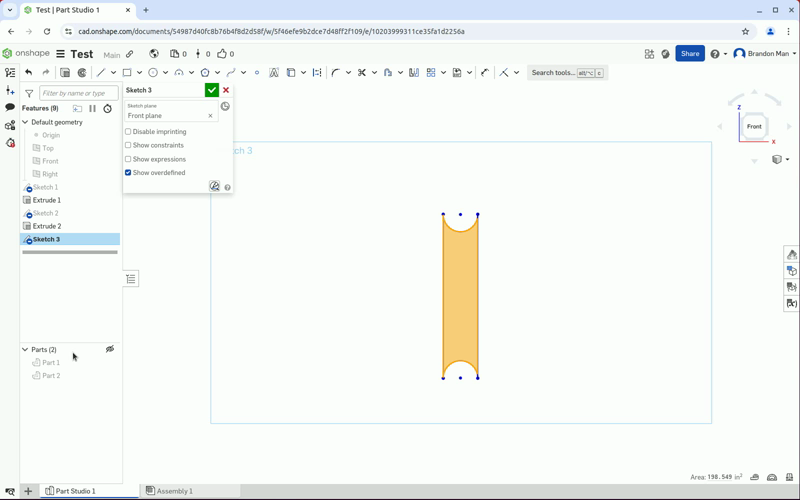
key(shift+e)
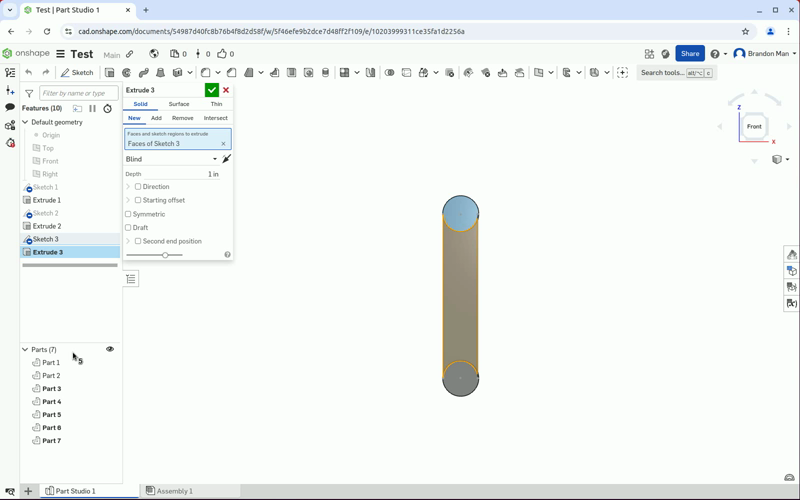
mouse_move(143, 106)
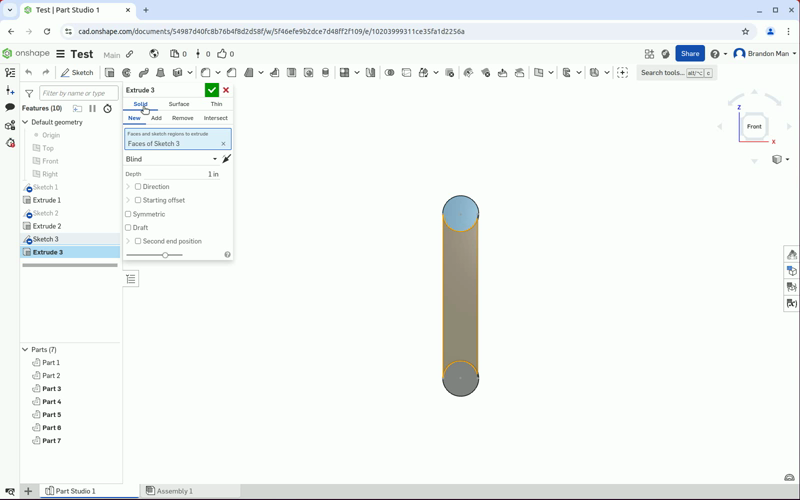
click(143, 106)
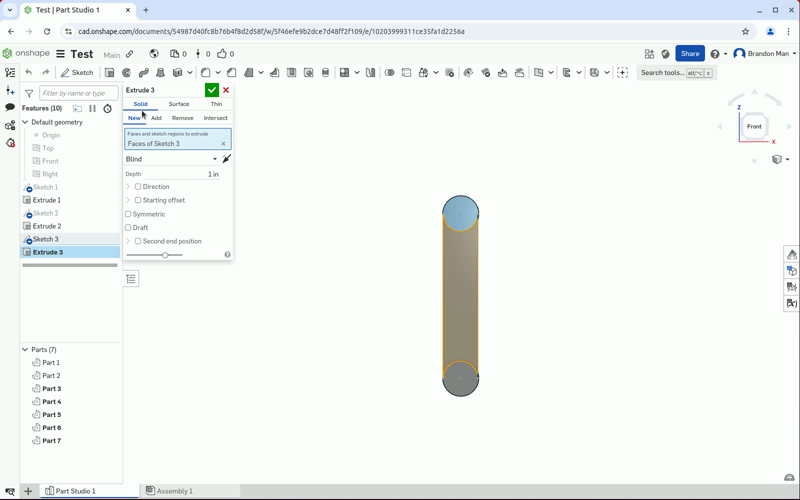
mouse_move(137, 120)
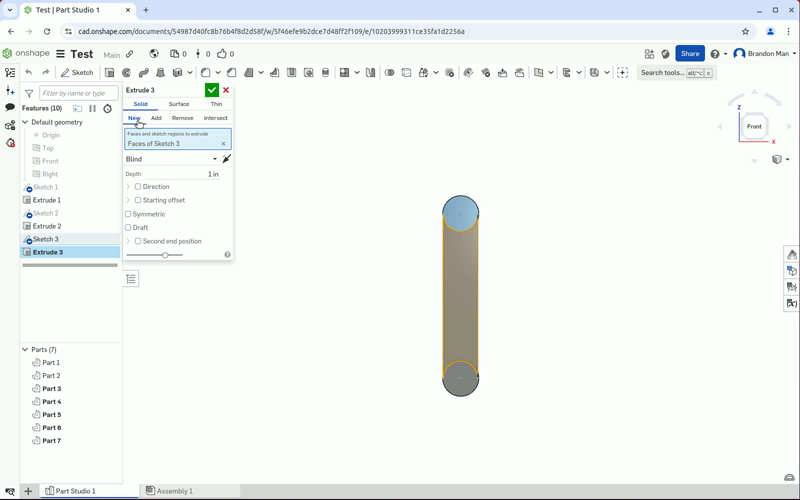
click(137, 120)
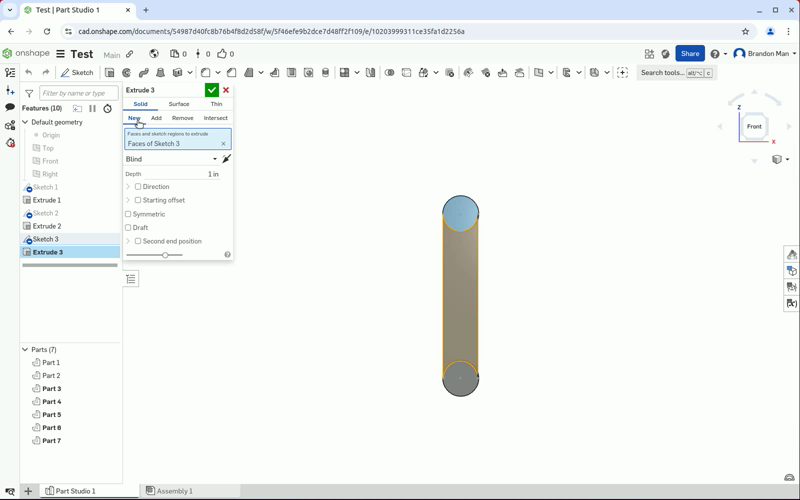
key(tab, 4)
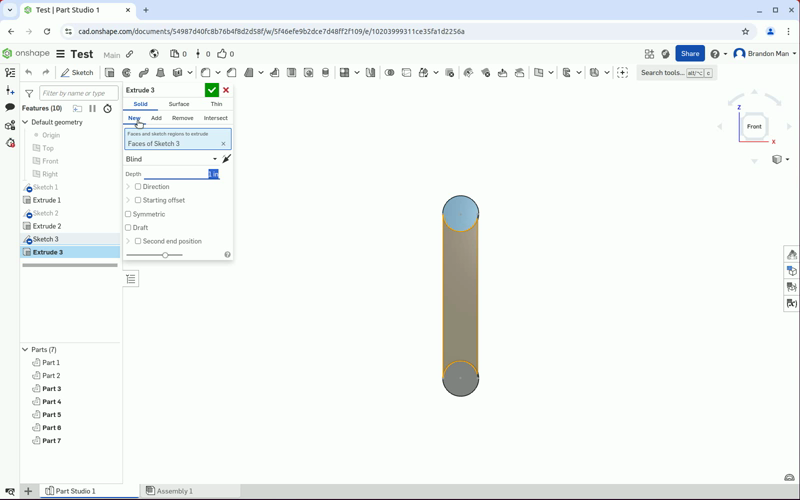
text(0.963)
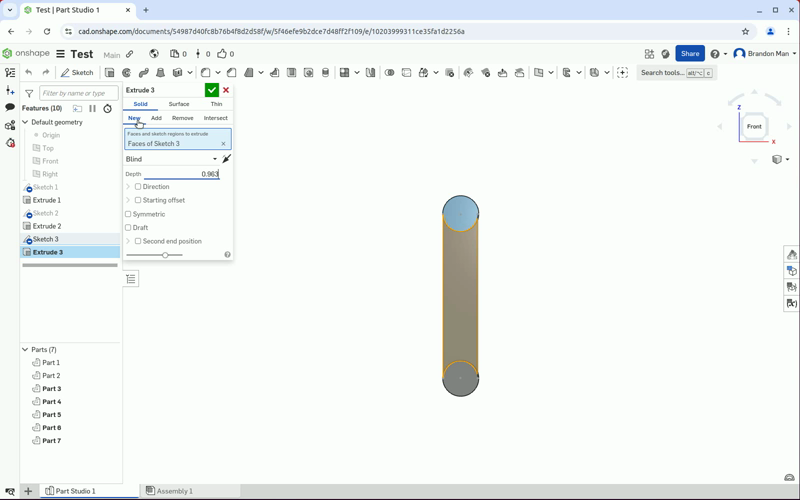
key(enter)
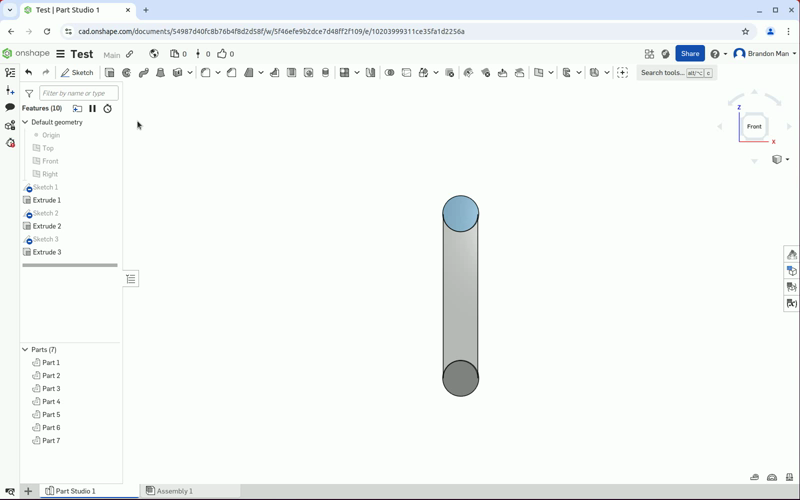
key(shift+h)
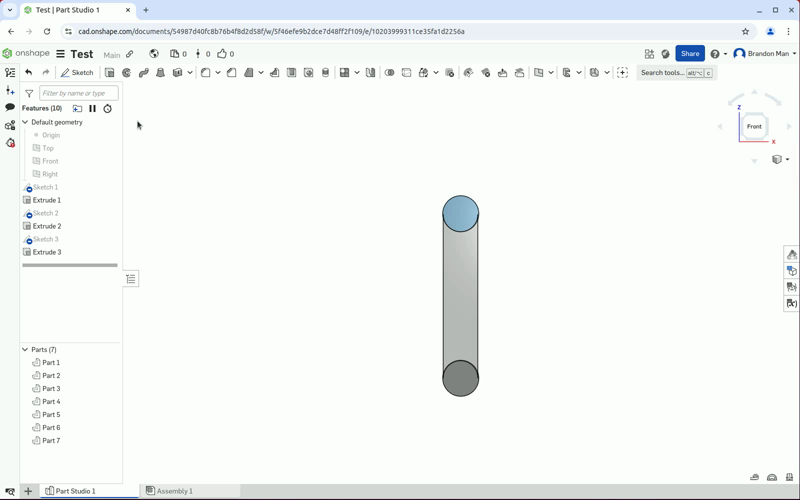
key(shift+h)
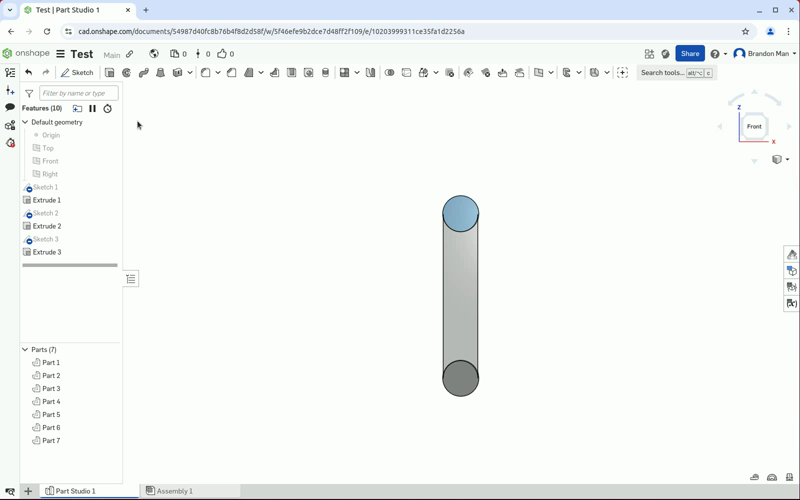
mouse_move(73, 189)
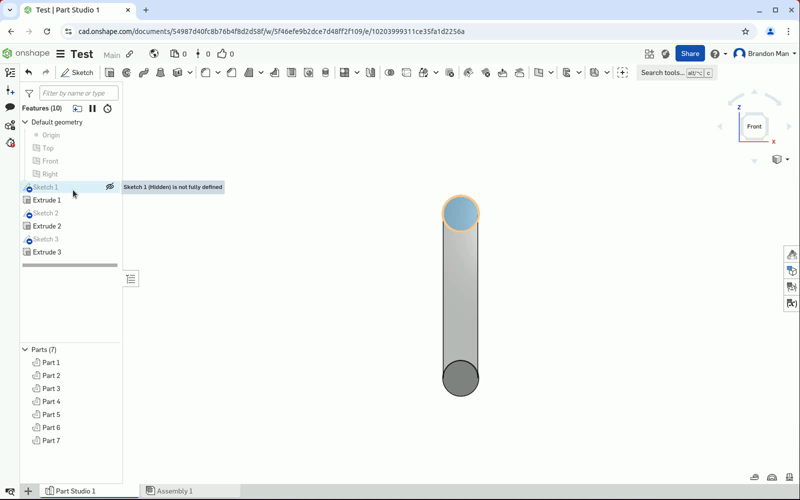
click(73, 189)
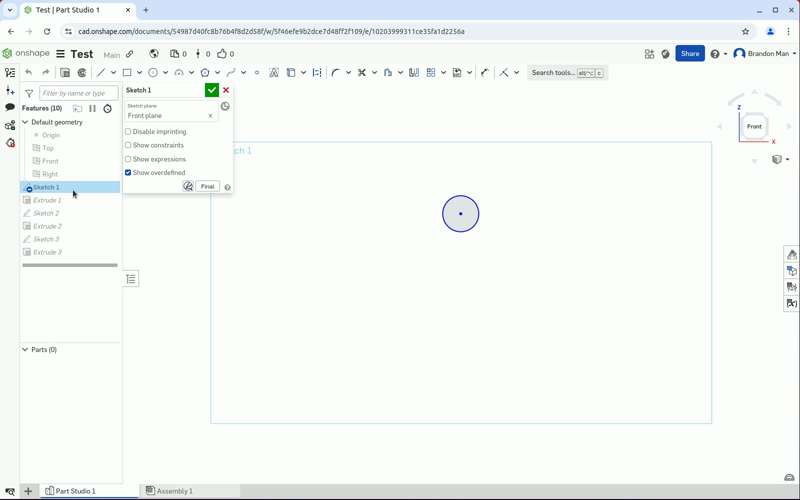
mouse_move(229, 92)
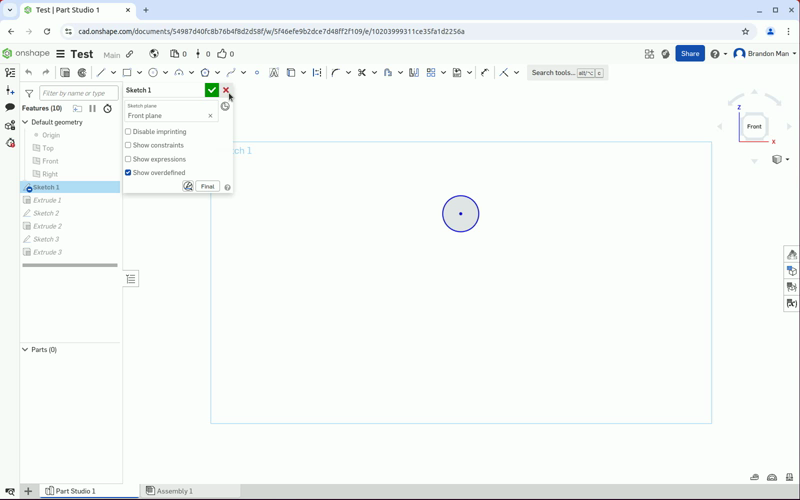
click(229, 92)
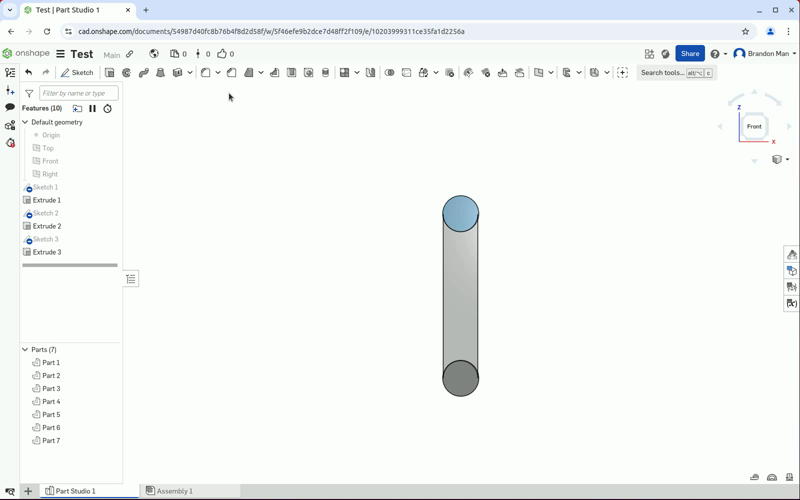
mouse_move(541, 75)
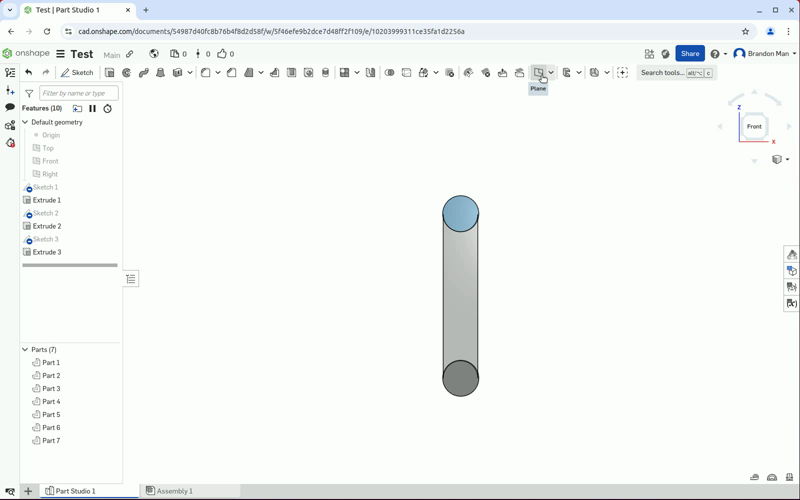
click(541, 75)
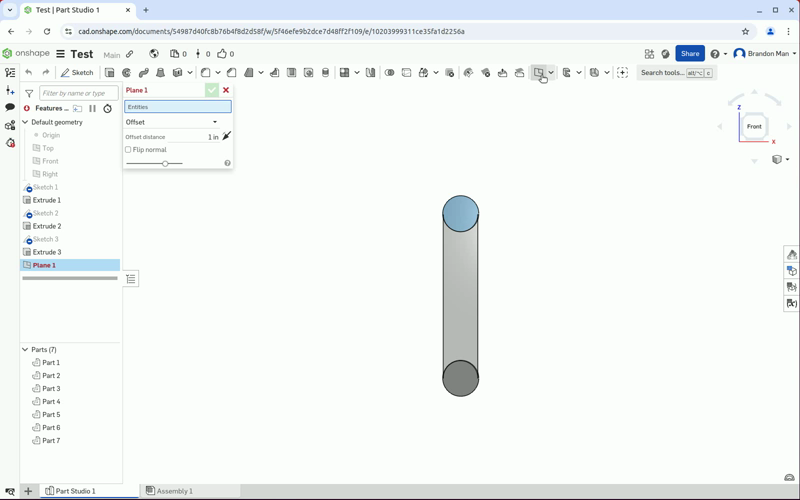
mouse_move(73, 163)
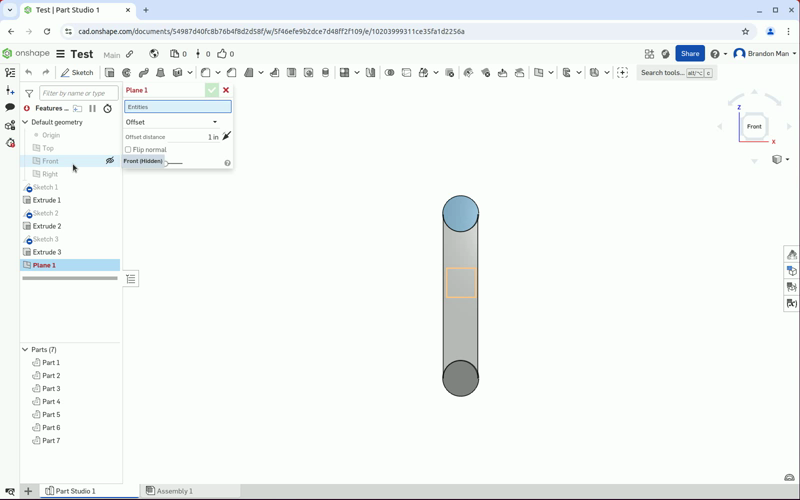
click(73, 163)
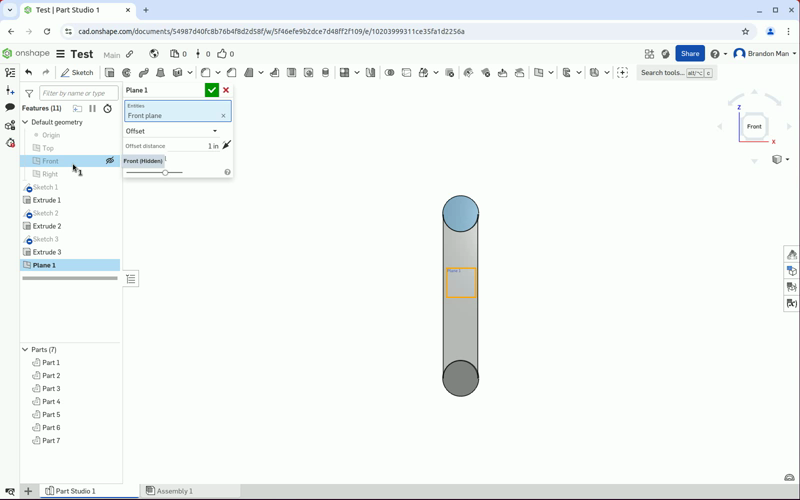
key(tab, 2)
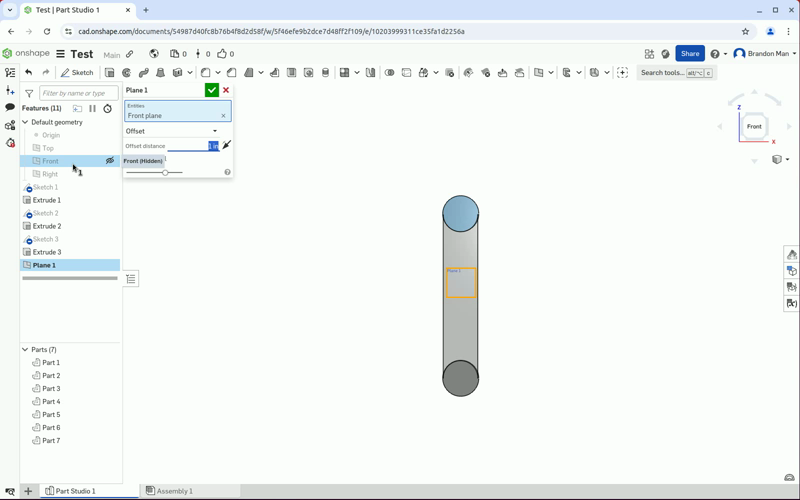
text(0.955)
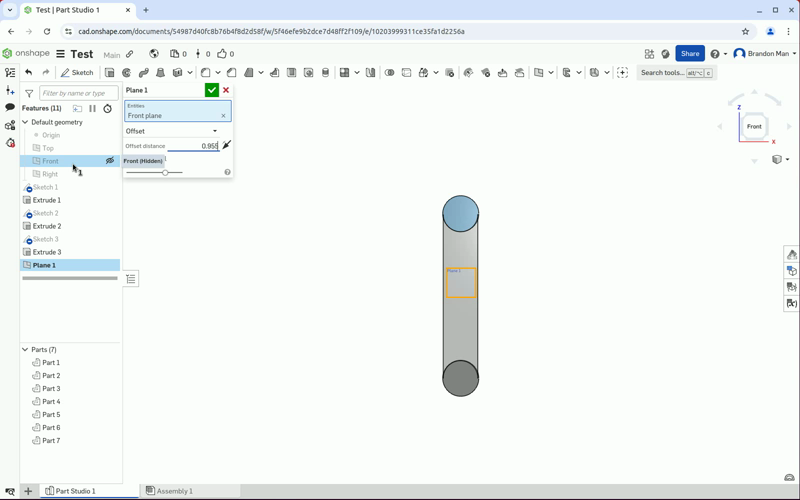
key(enter, 2)
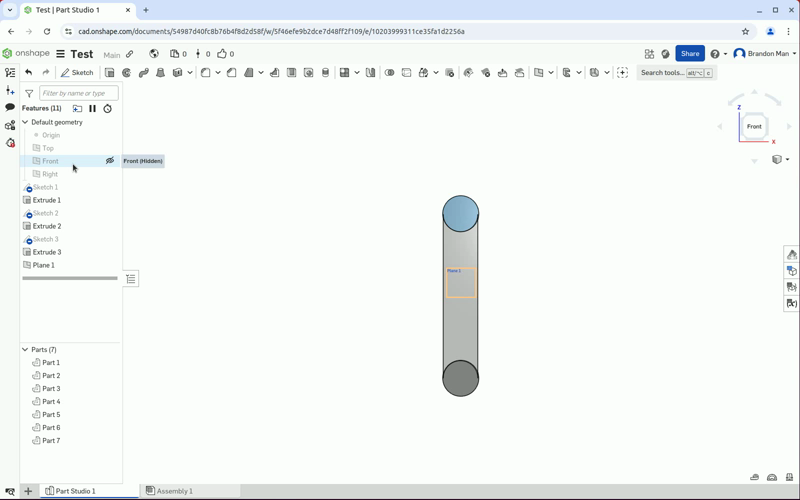
key(shift+s)
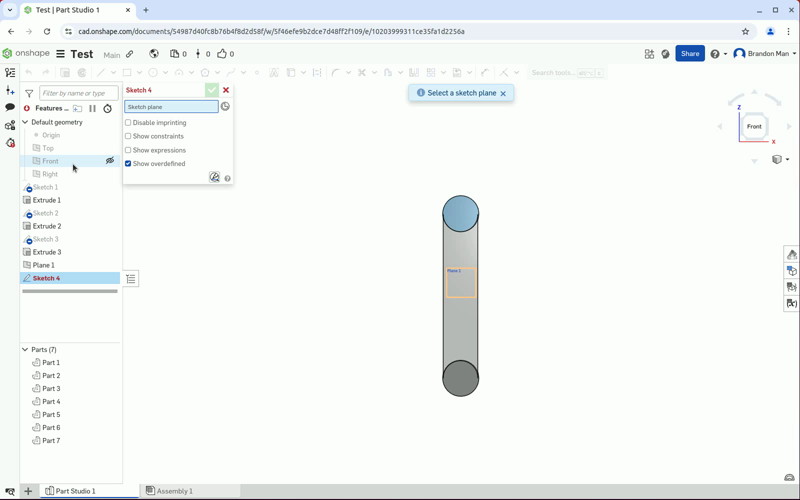
mouse_move(73, 267)
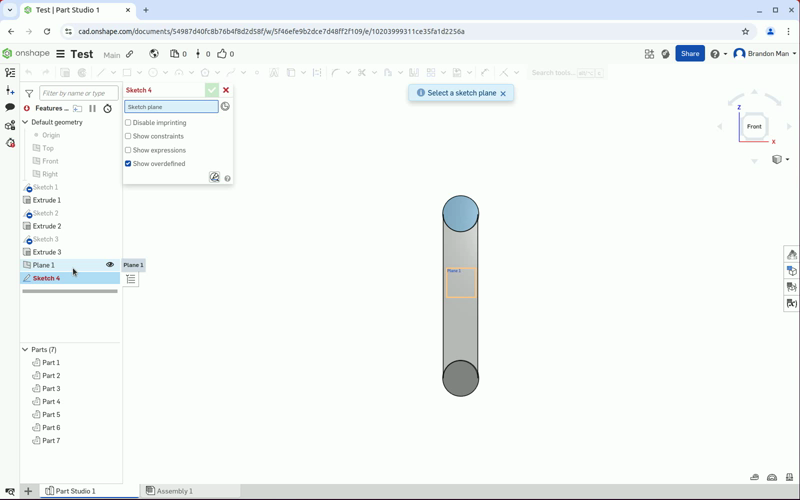
click(73, 267)
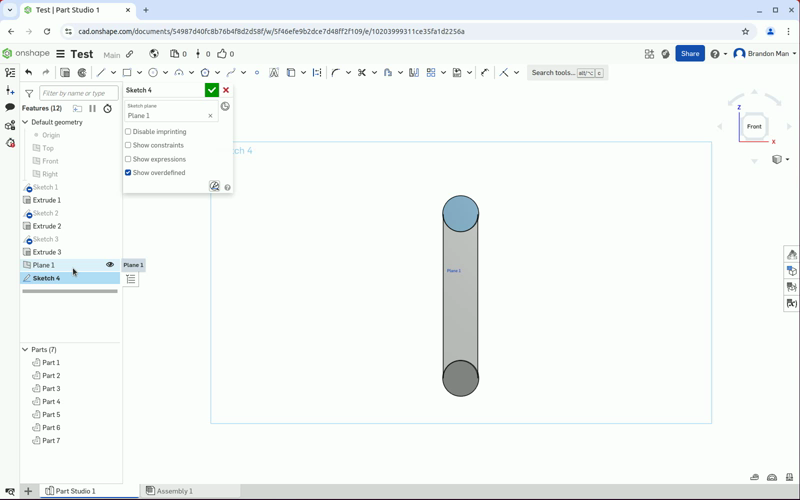
mouse_move(73, 352)
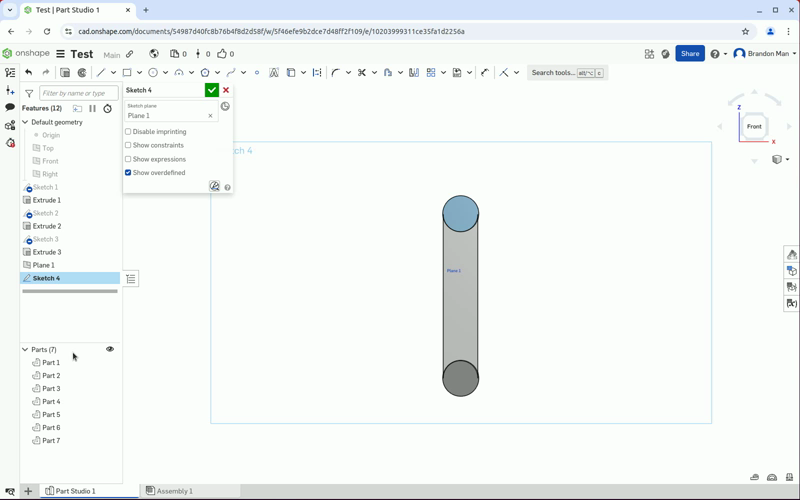
key(y)
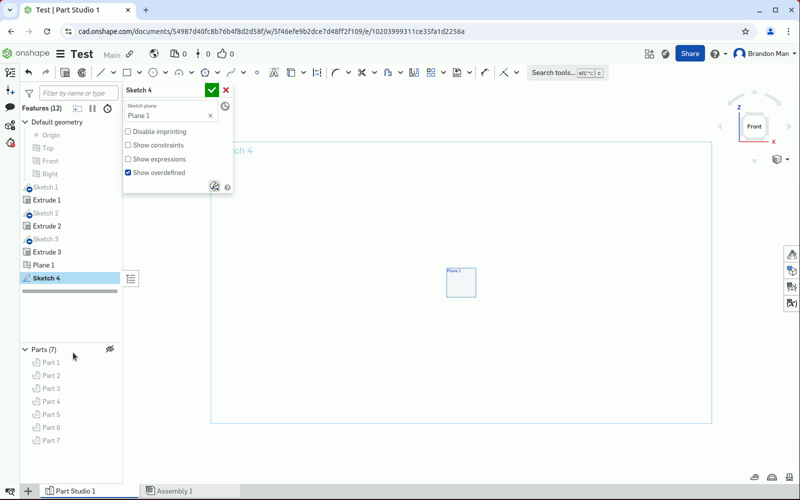
key(c)
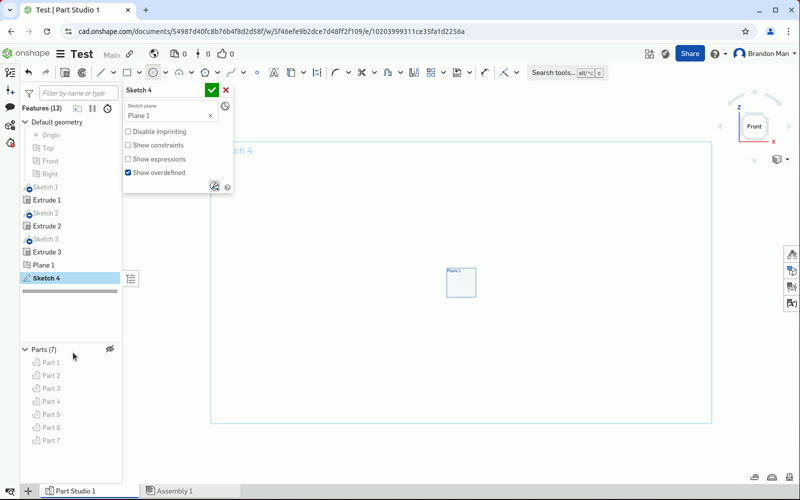
key_down(shift)
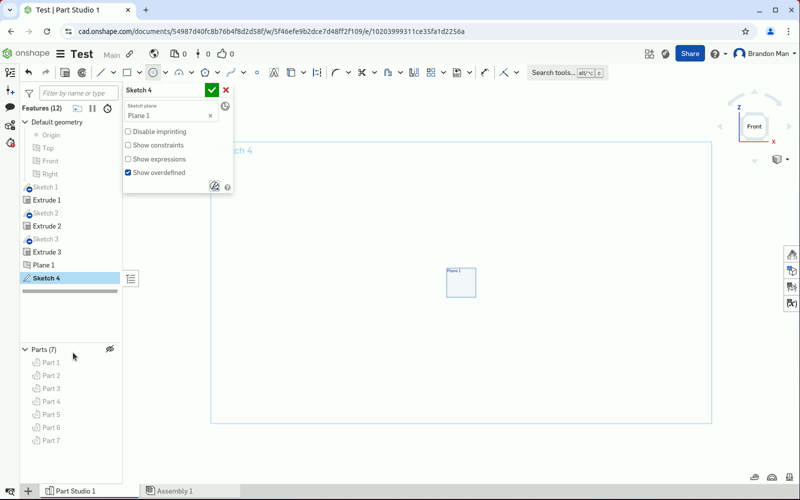
mouse_move(461, 213)
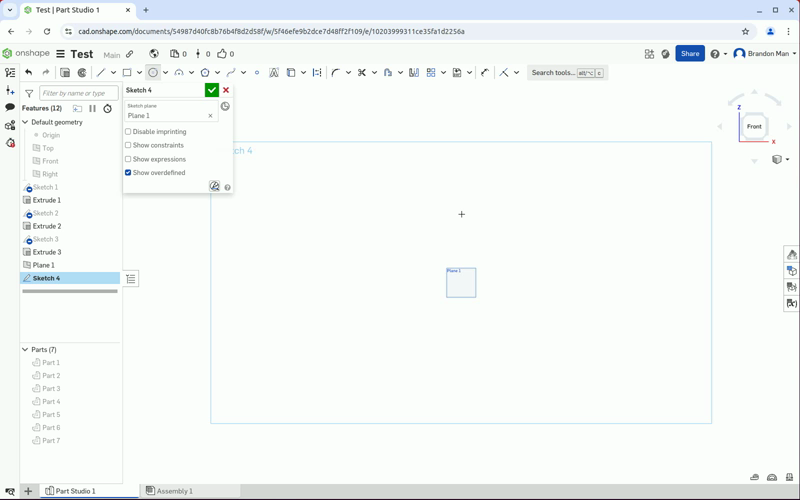
click(461, 213)
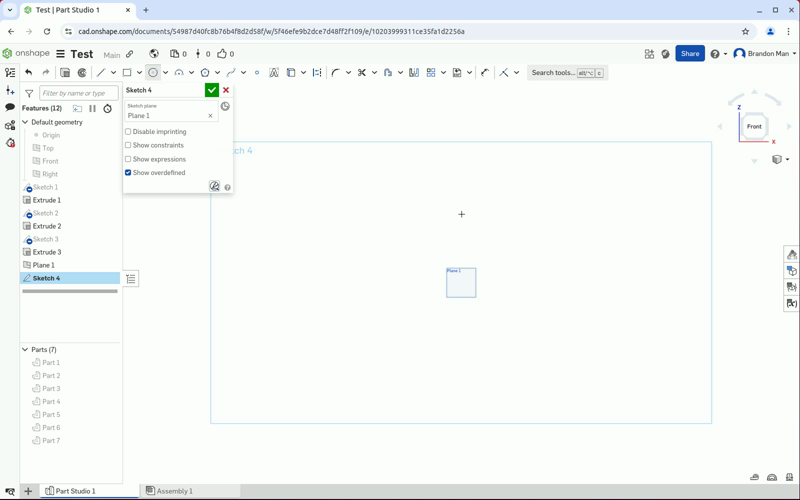
key_up(shift)
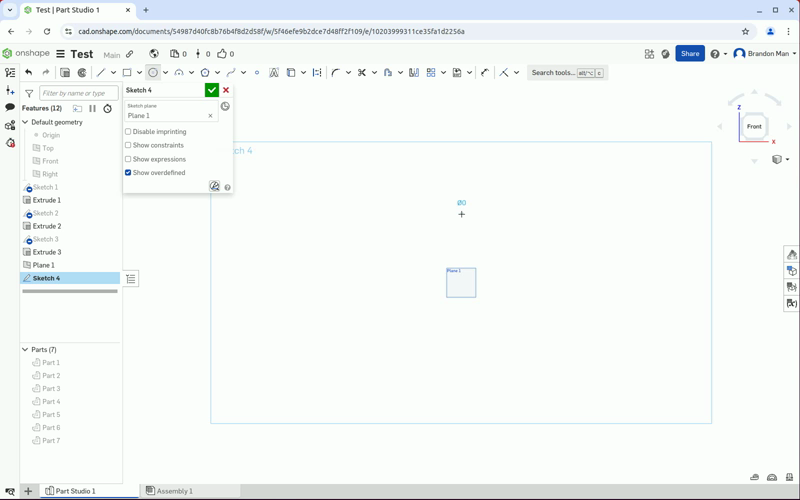
mouse_move(467, 213)
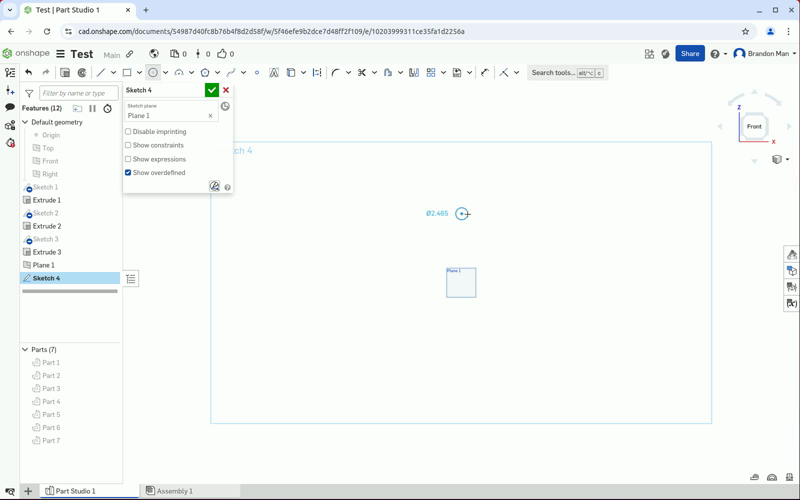
click(467, 213)
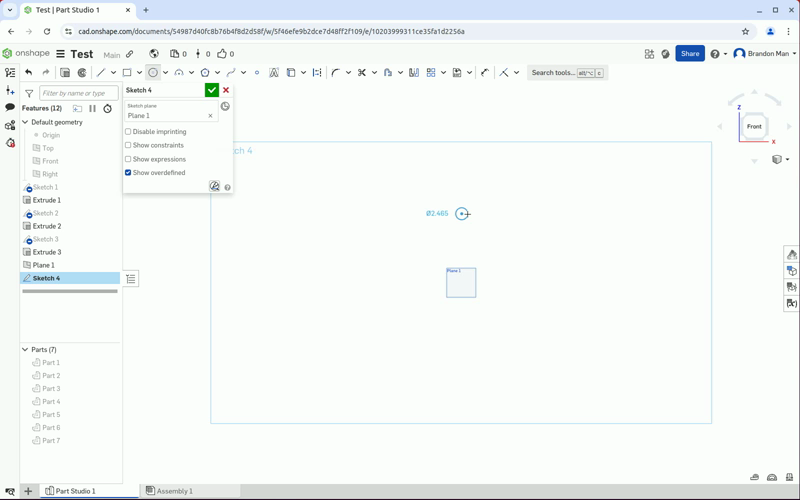
key(esc)
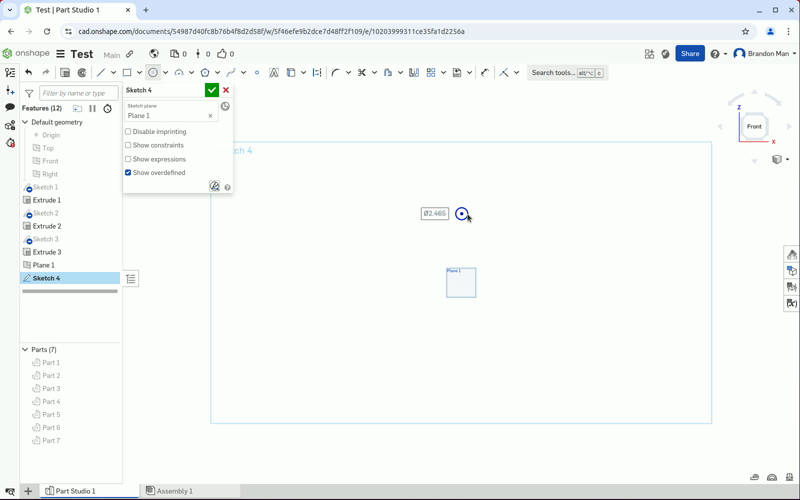
mouse_move(463, 213)
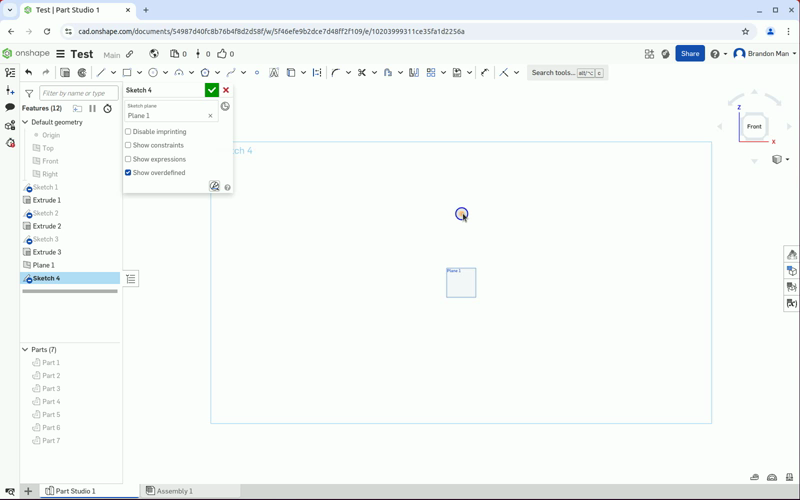
scroll(6)
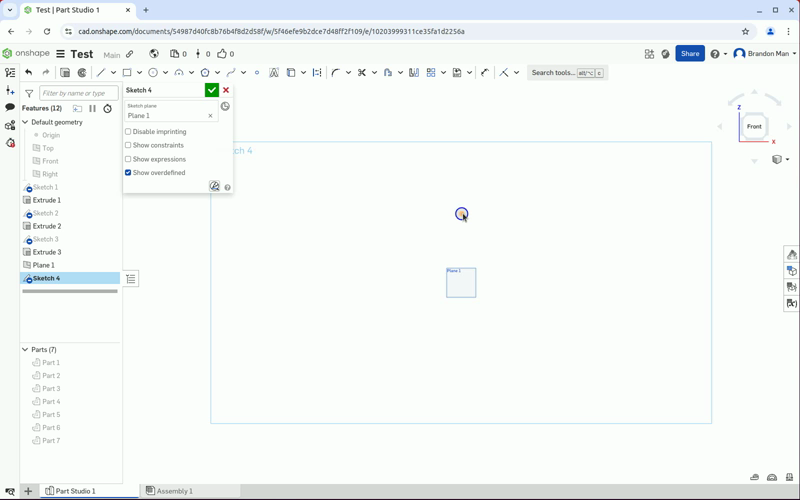
scroll(6)
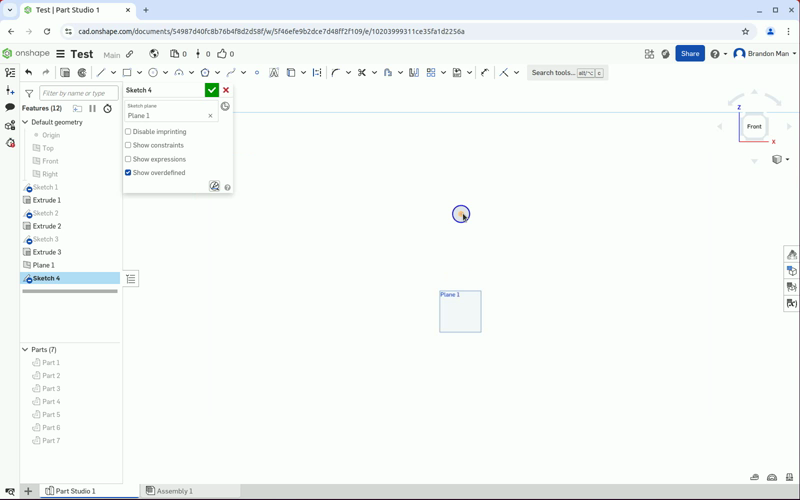
scroll(6)
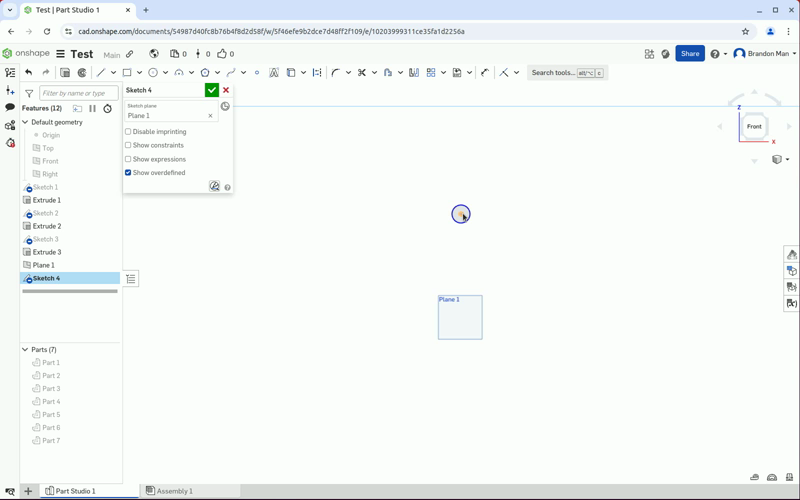
scroll(6)
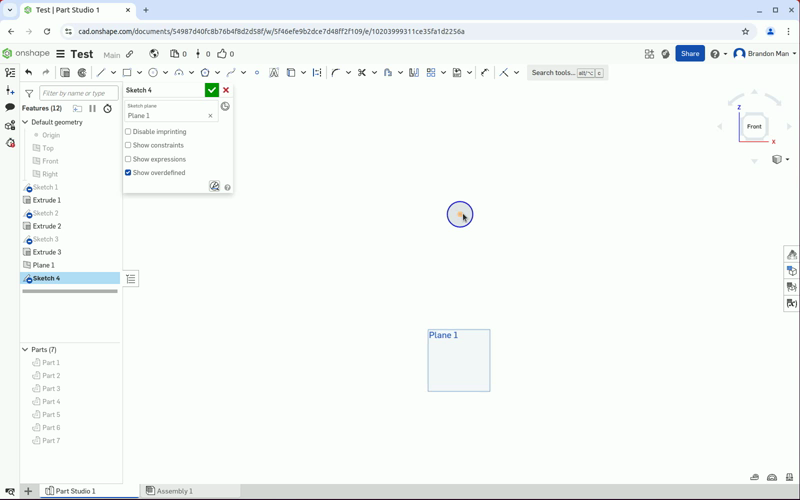
scroll(6)
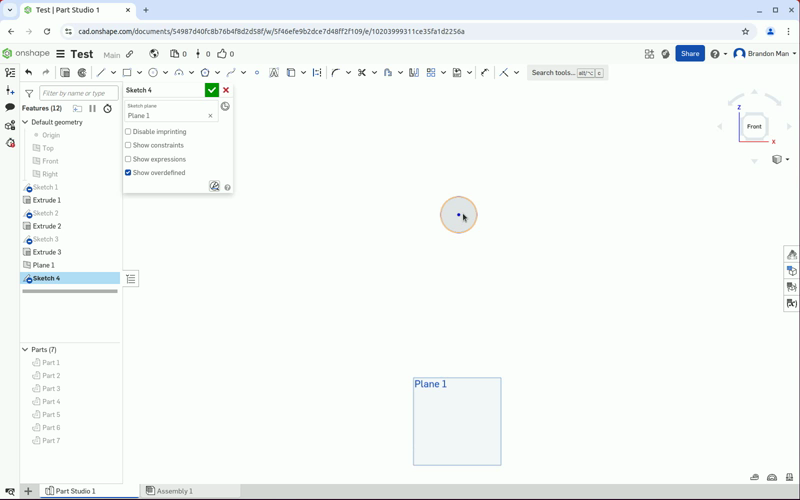
scroll(6)
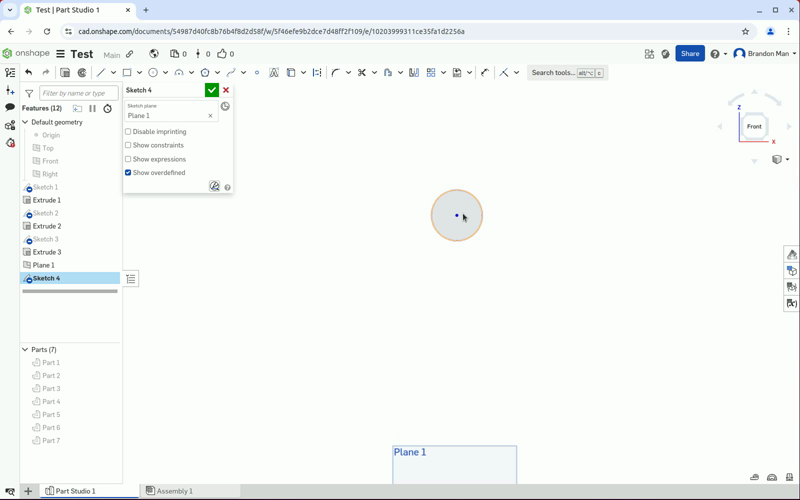
scroll(6)
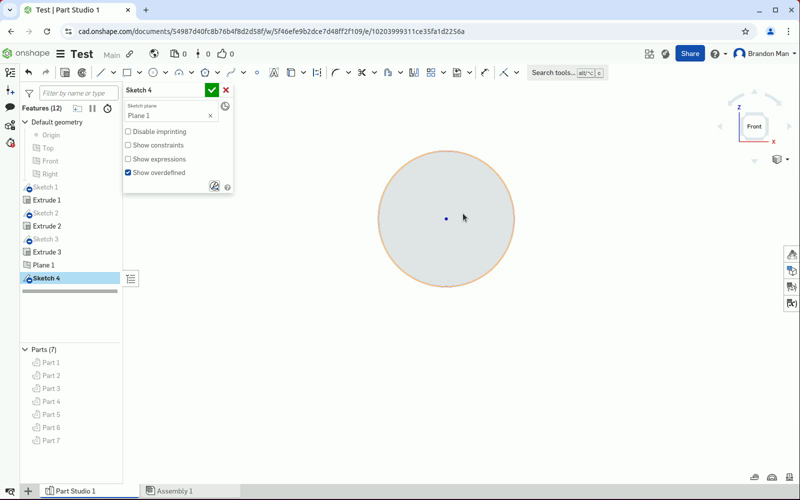
click(463, 213)
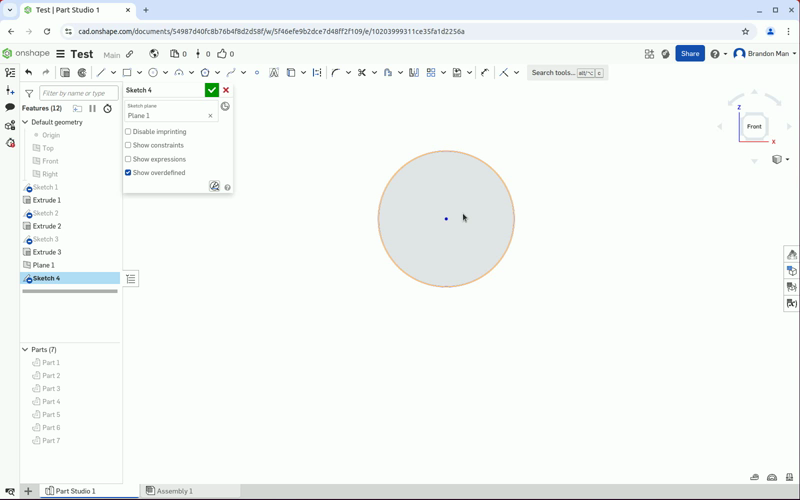
scroll(-6)
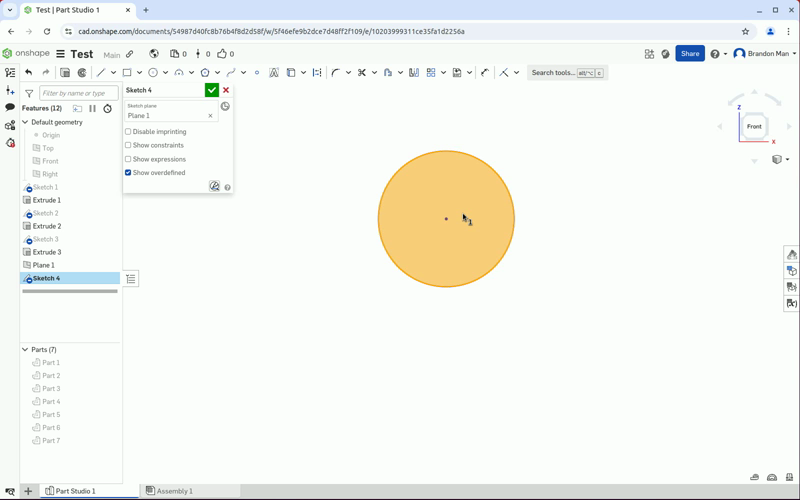
scroll(-6)
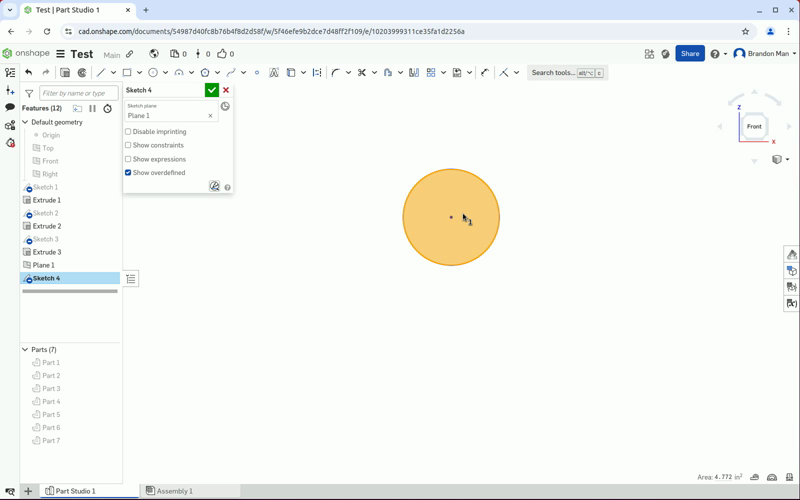
scroll(-6)
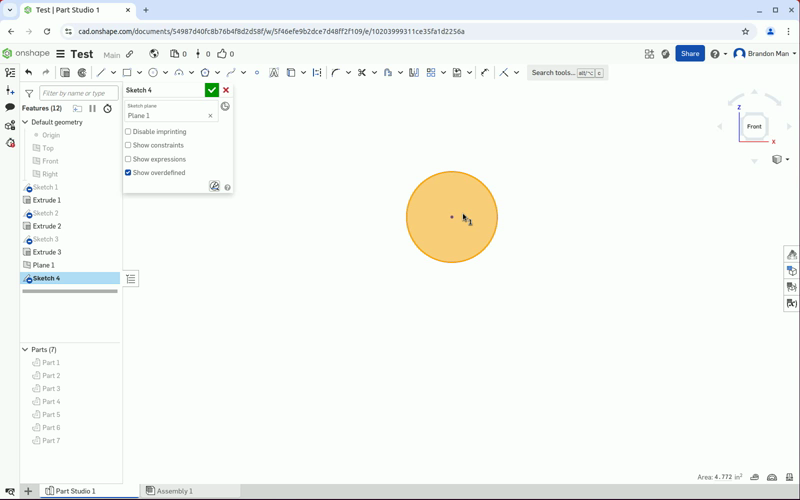
scroll(-6)
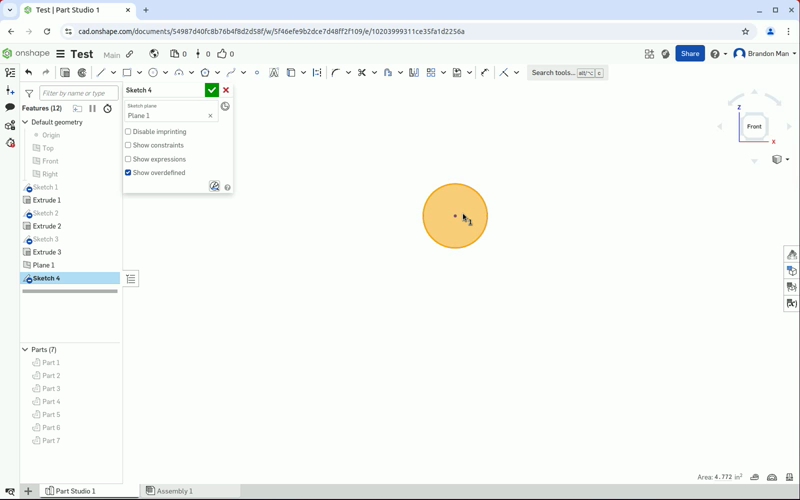
scroll(-6)
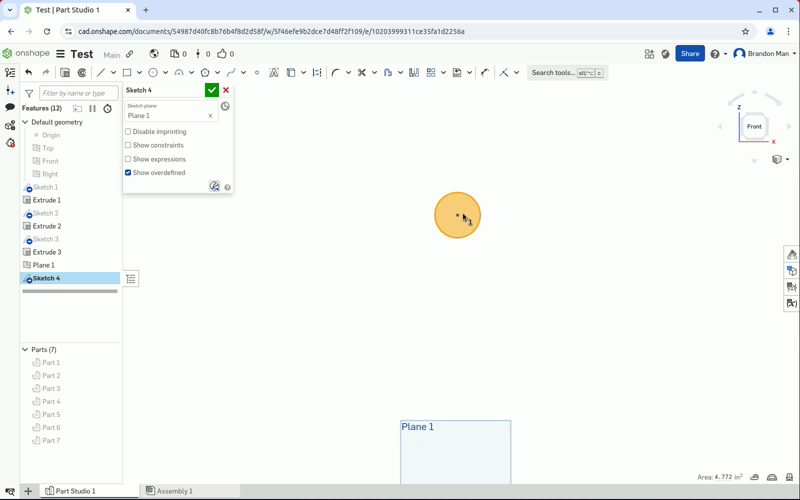
scroll(-6)
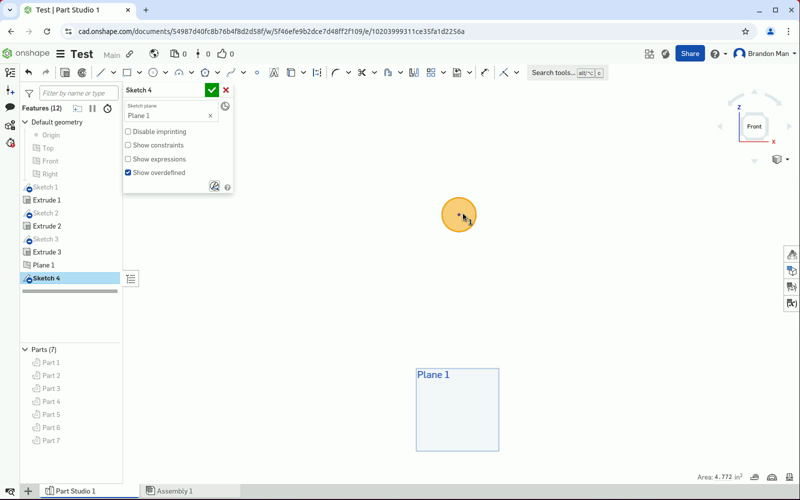
scroll(-6)
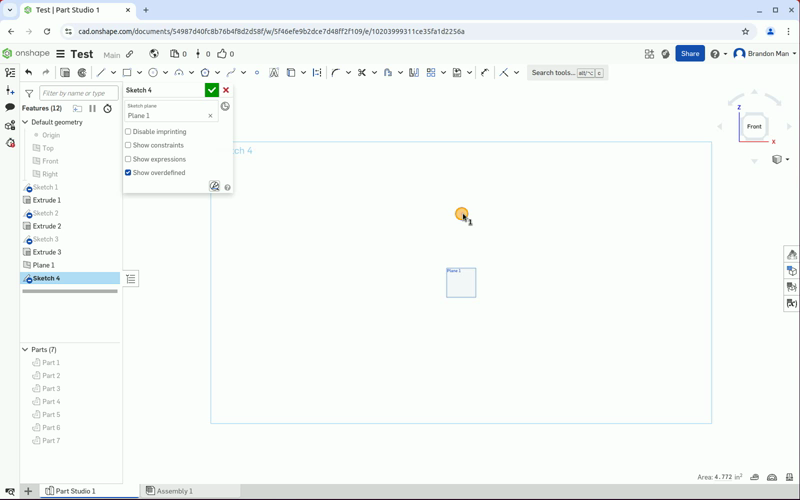
mouse_move(73, 352)
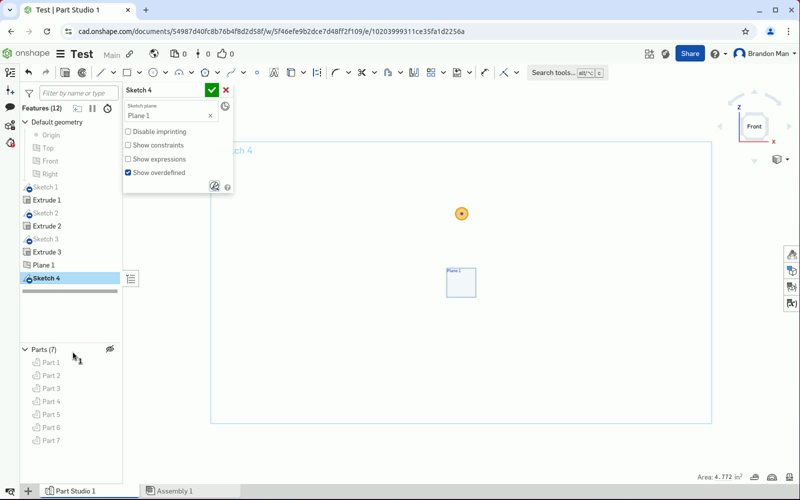
key(shift+y)
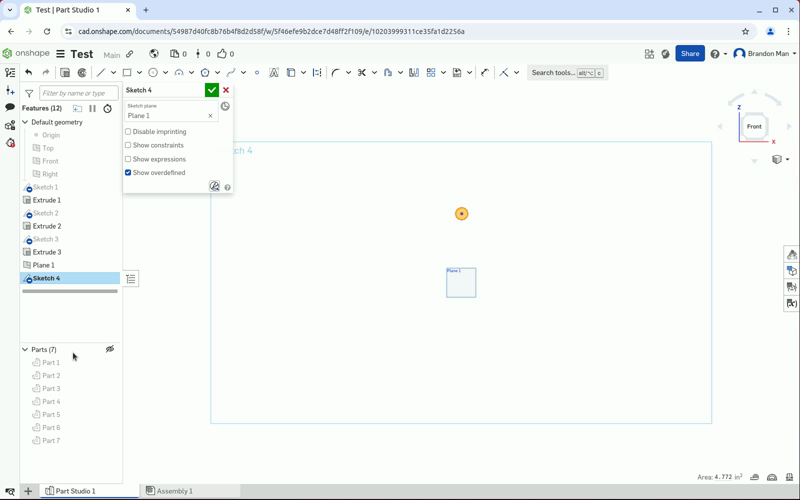
key(shift+e)
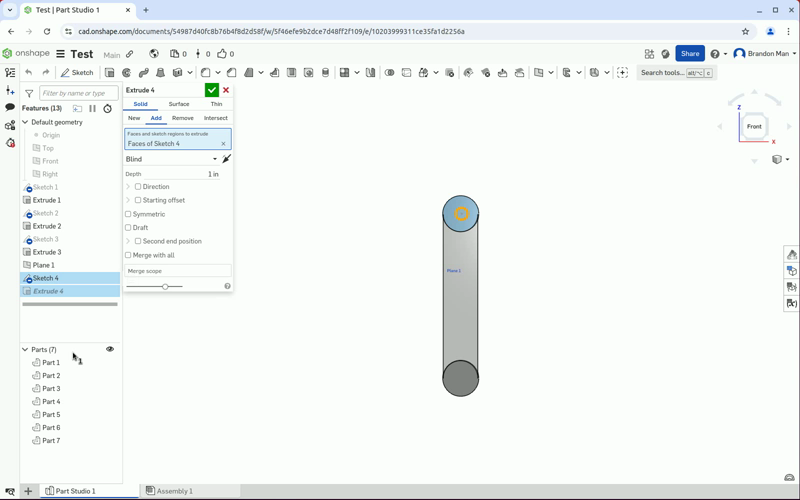
mouse_move(143, 106)
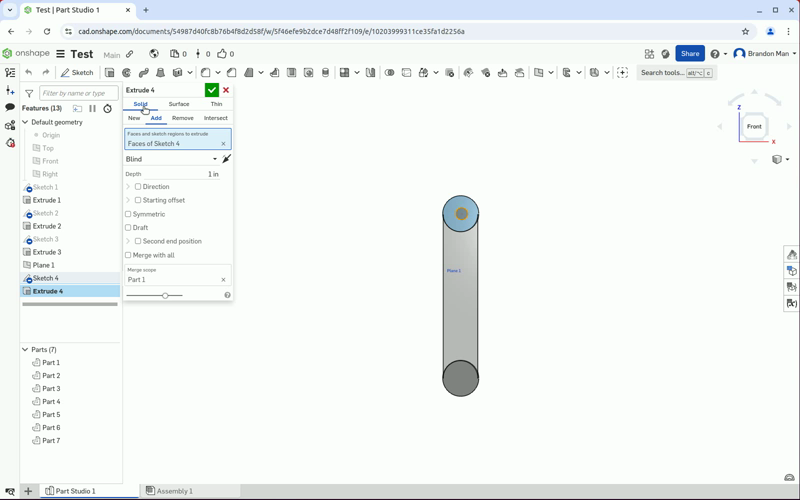
click(143, 106)
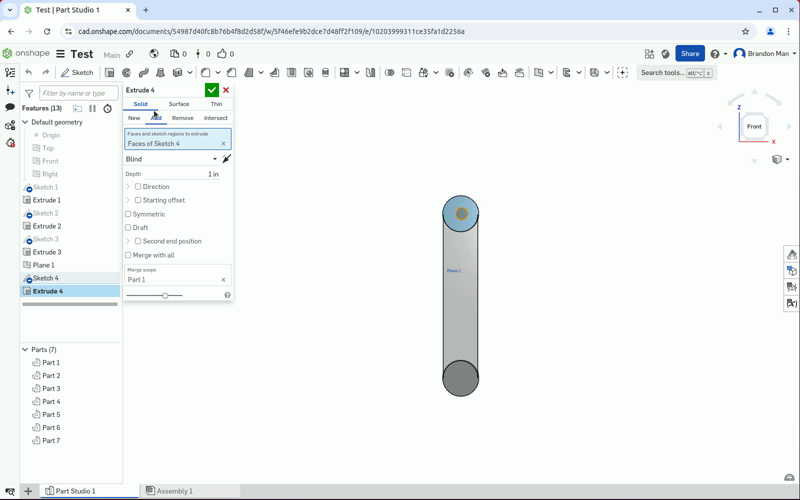
mouse_move(186, 120)
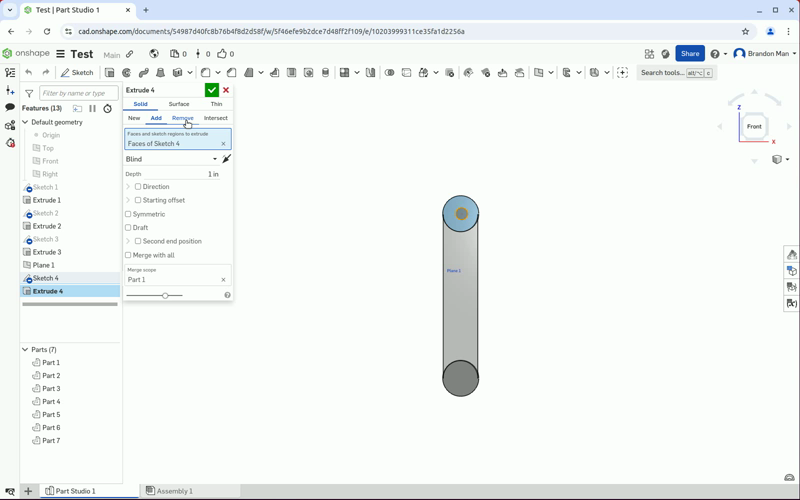
click(186, 120)
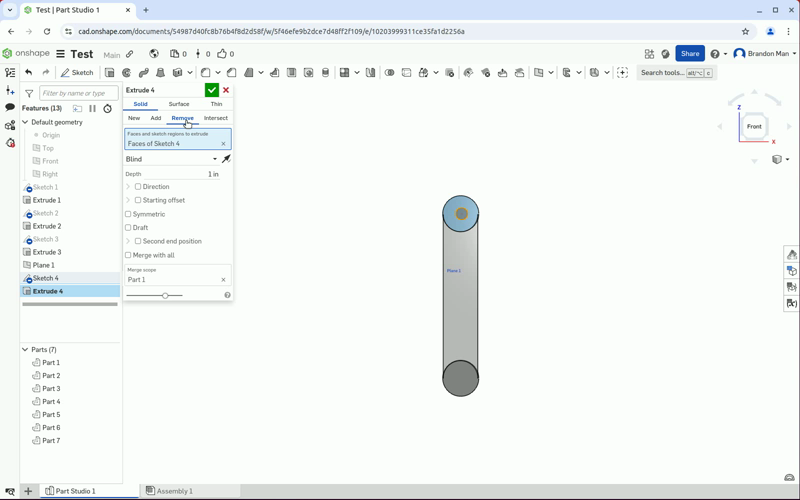
key(tab, 4)
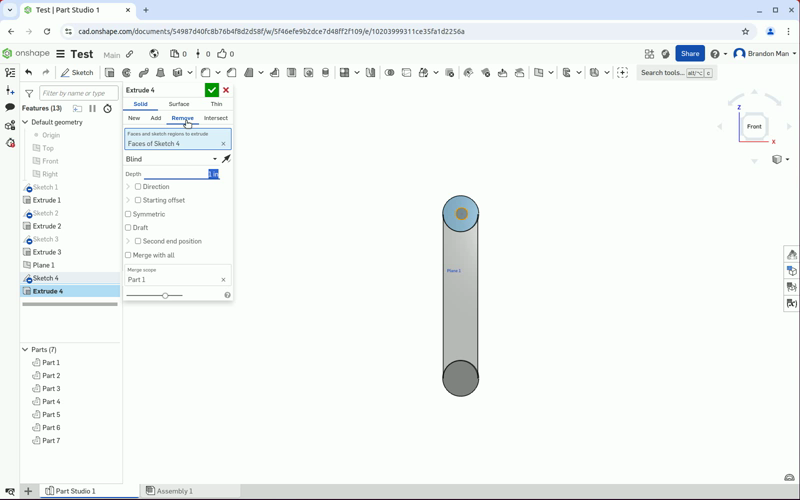
text(8.906)
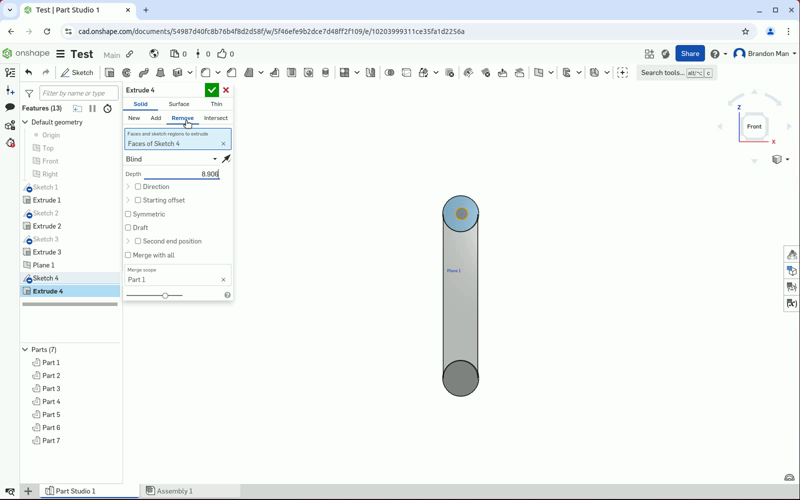
key(tab, 6)
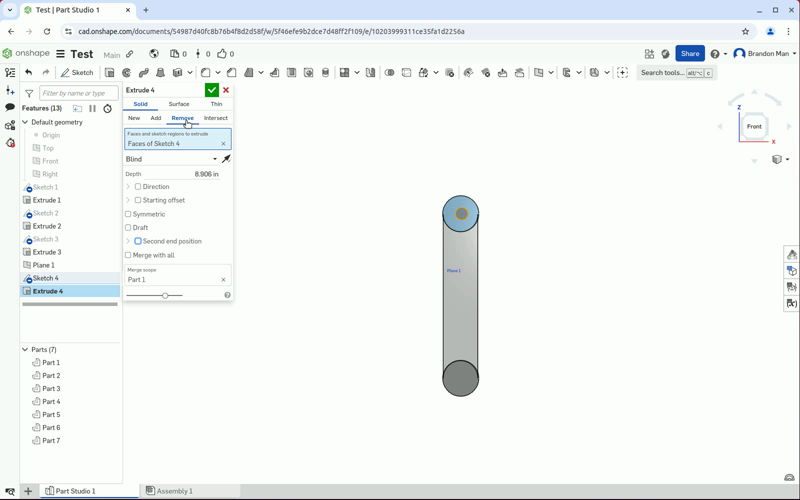
key(space)
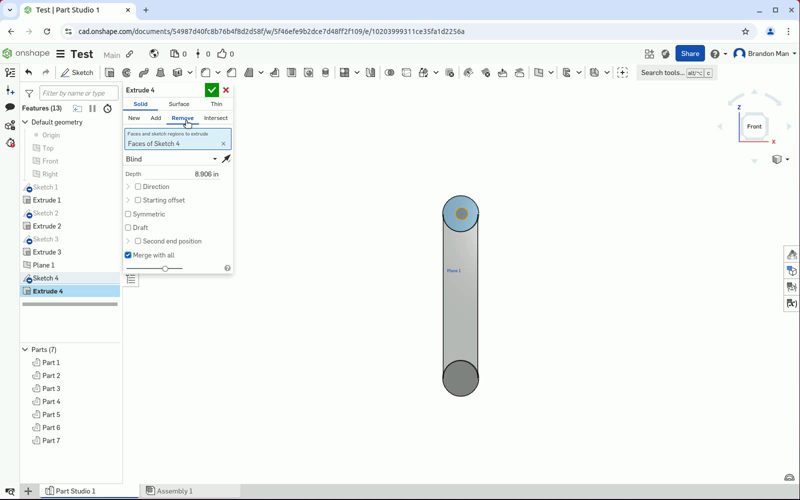
key(enter)
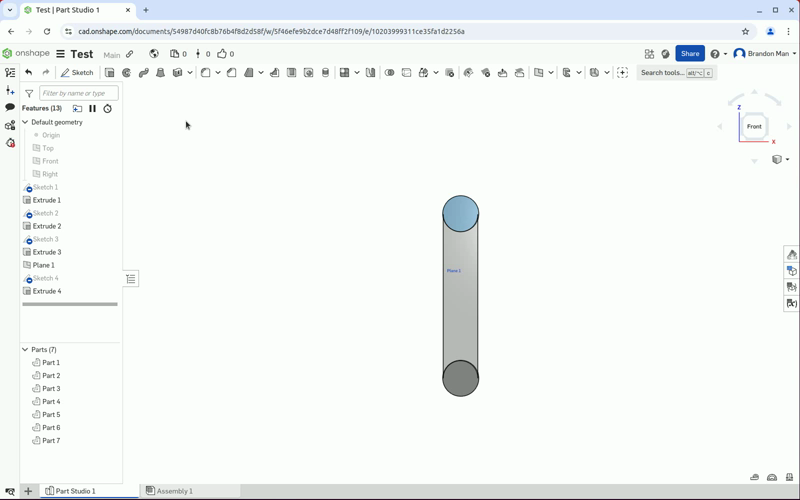
key(shift+h)
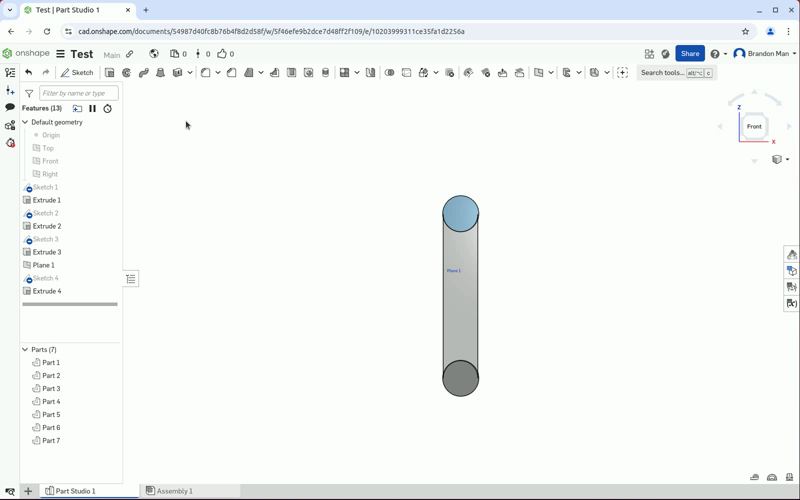
key(shift+h)
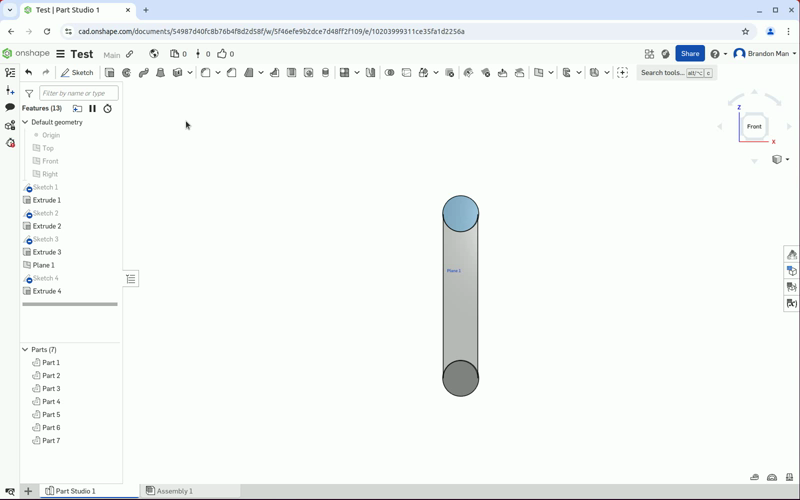
mouse_move(73, 189)
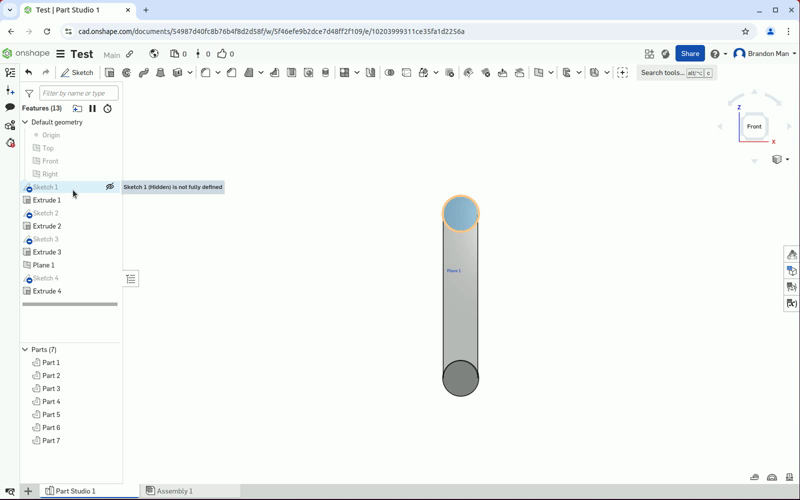
click(73, 189)
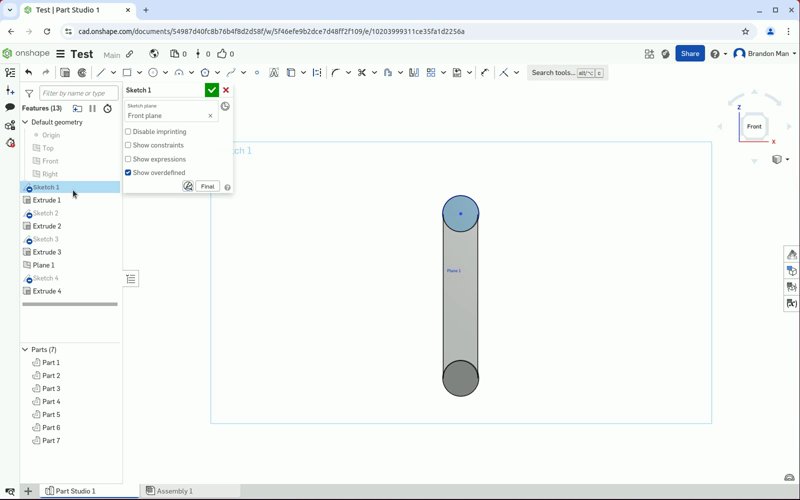
mouse_move(229, 92)
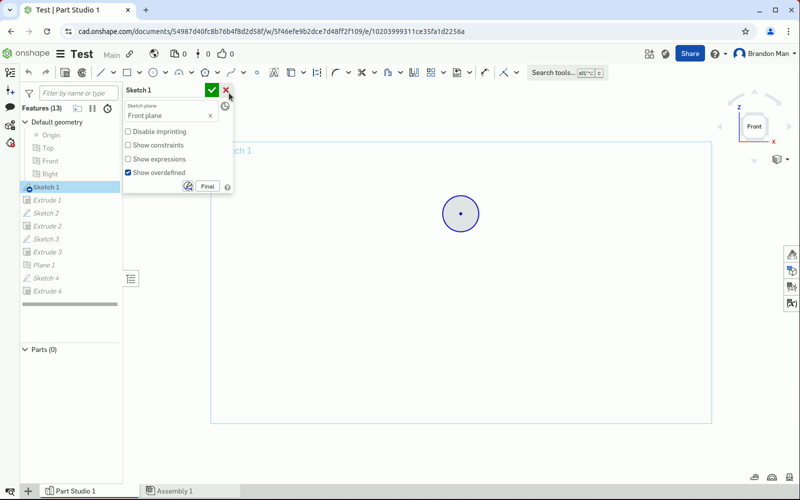
click(229, 92)
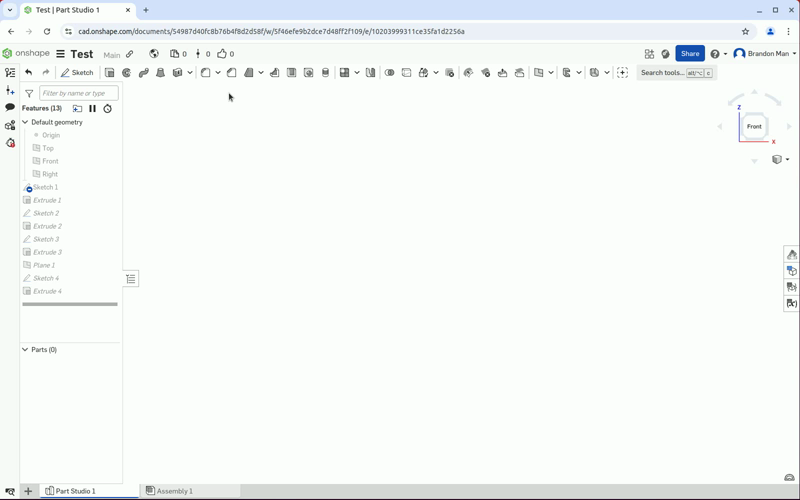
key(shift+s)
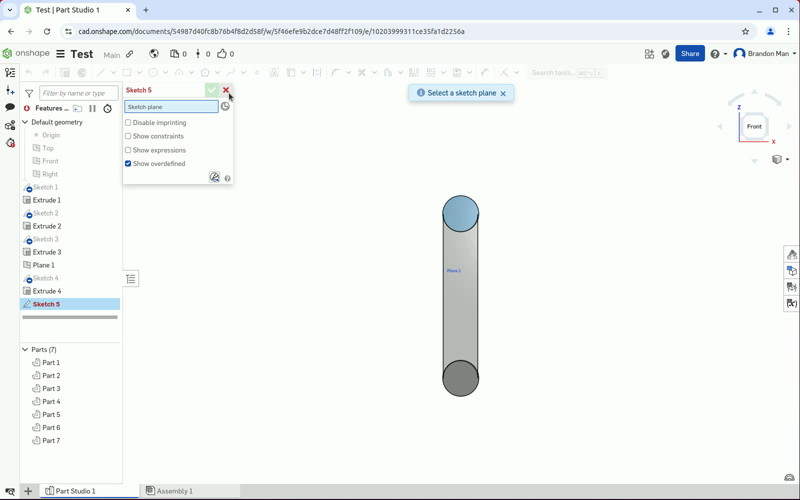
mouse_move(73, 267)
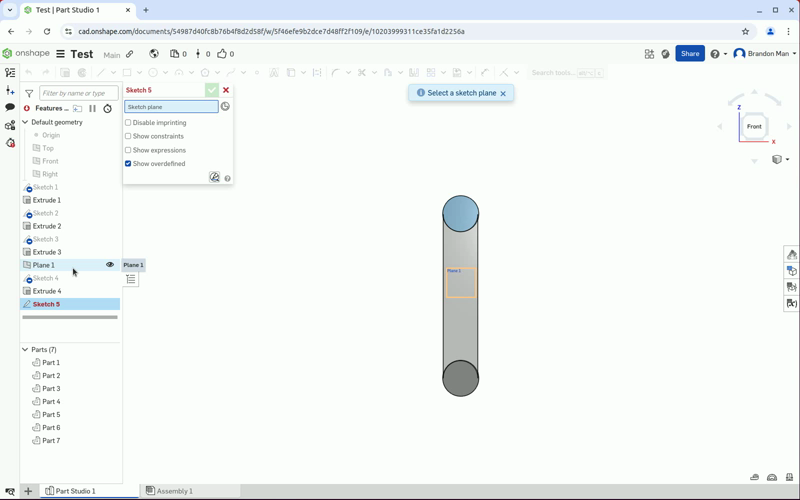
click(73, 267)
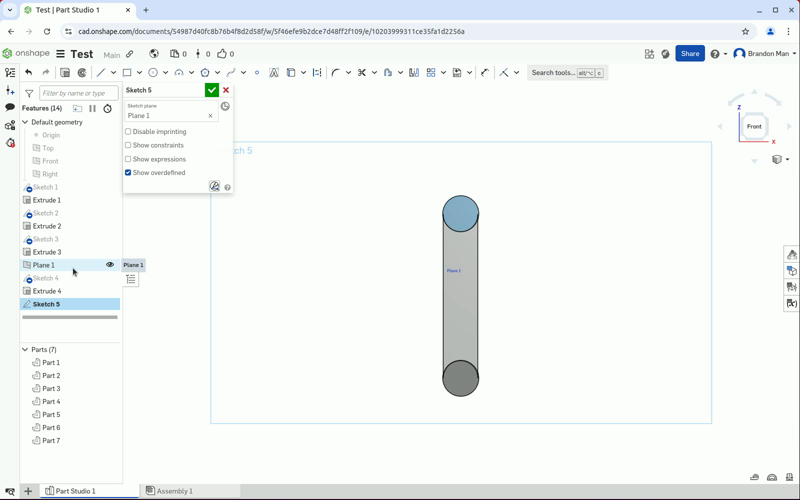
mouse_move(73, 352)
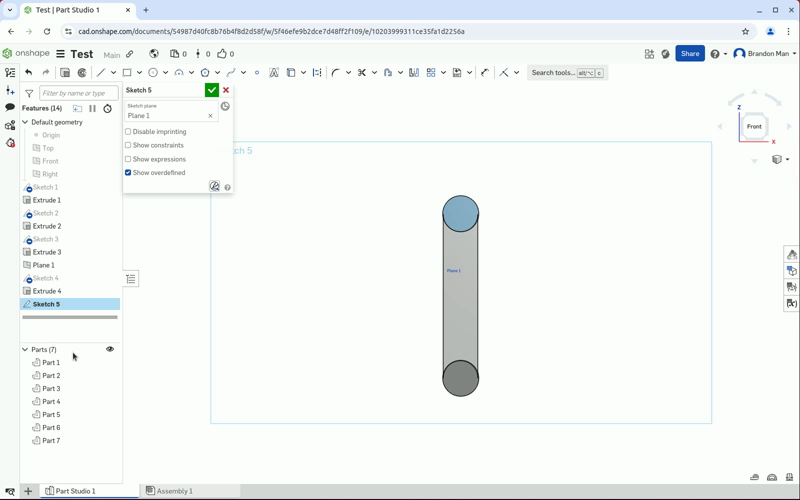
key(y)
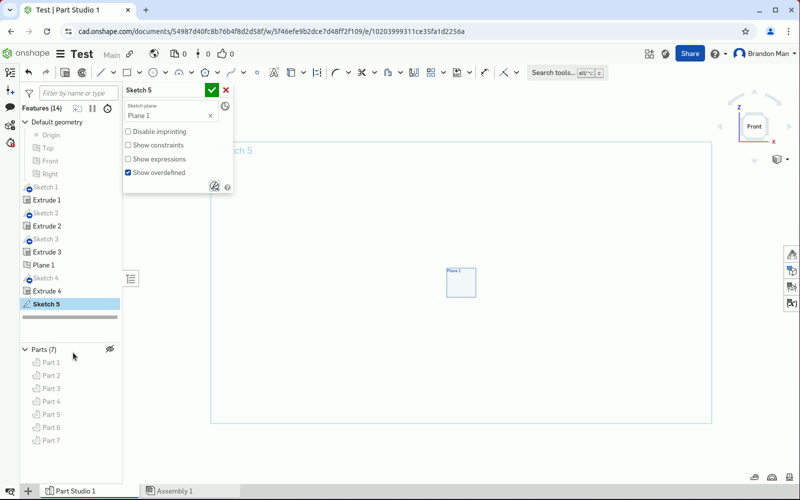
key(c)
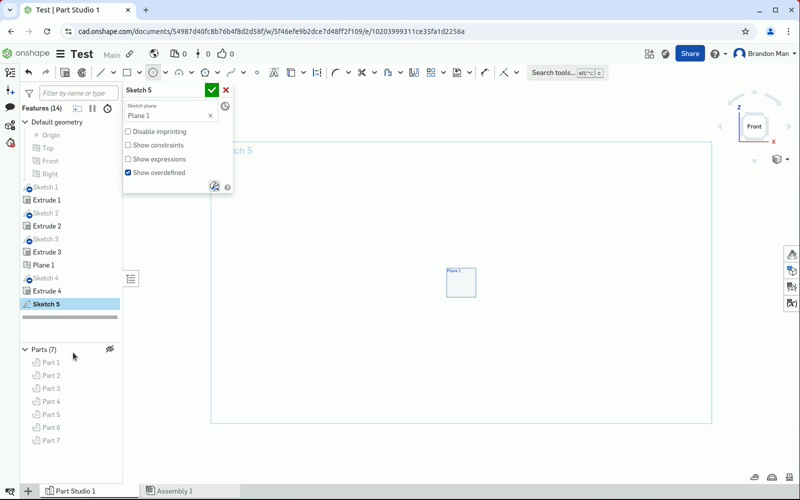
key_down(shift)
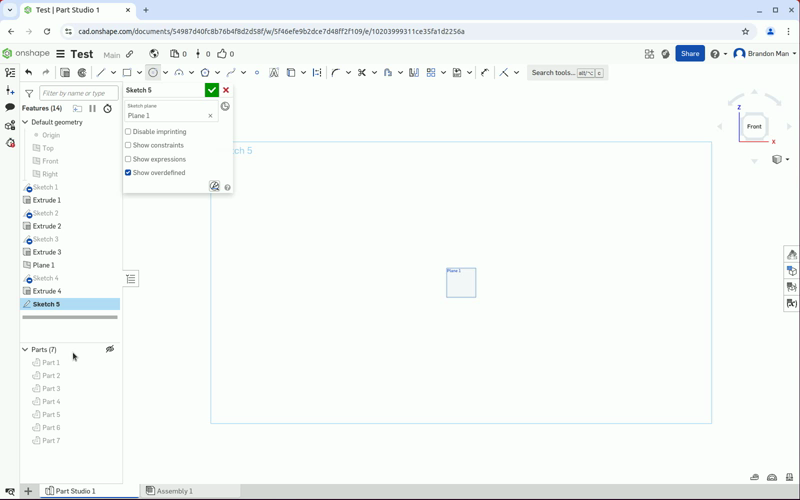
mouse_move(461, 378)
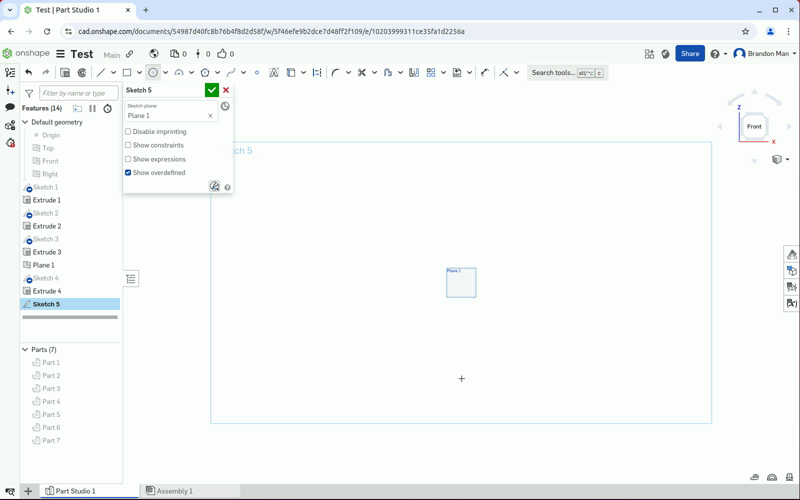
click(461, 378)
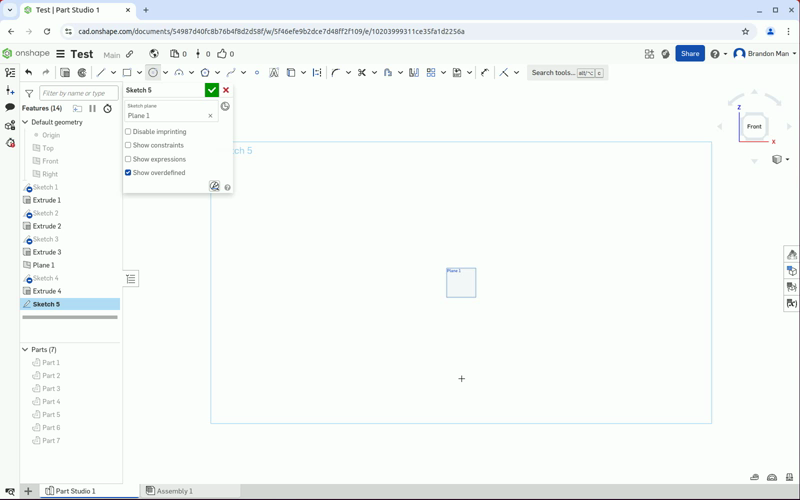
key_up(shift)
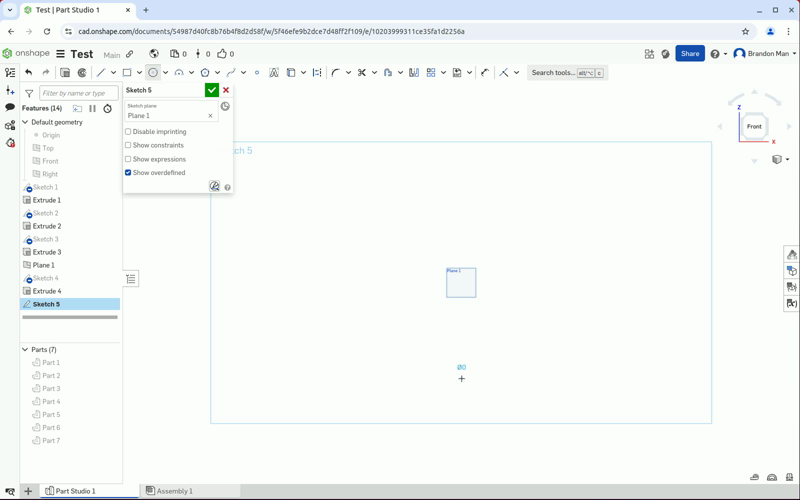
mouse_move(467, 378)
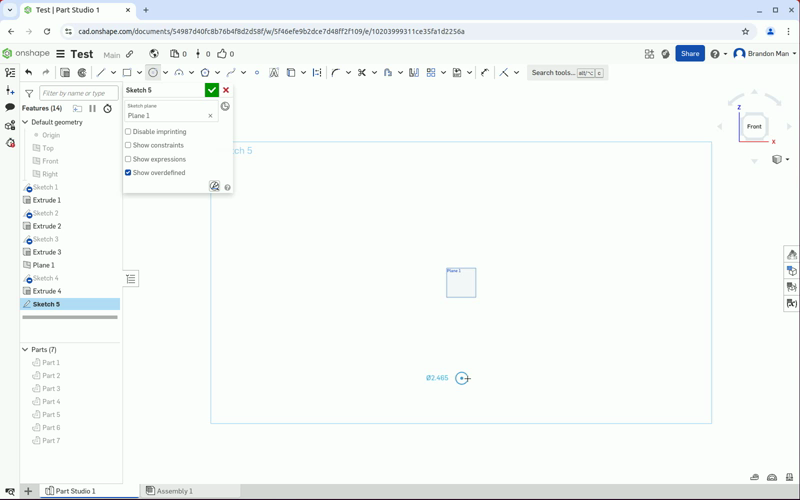
click(467, 378)
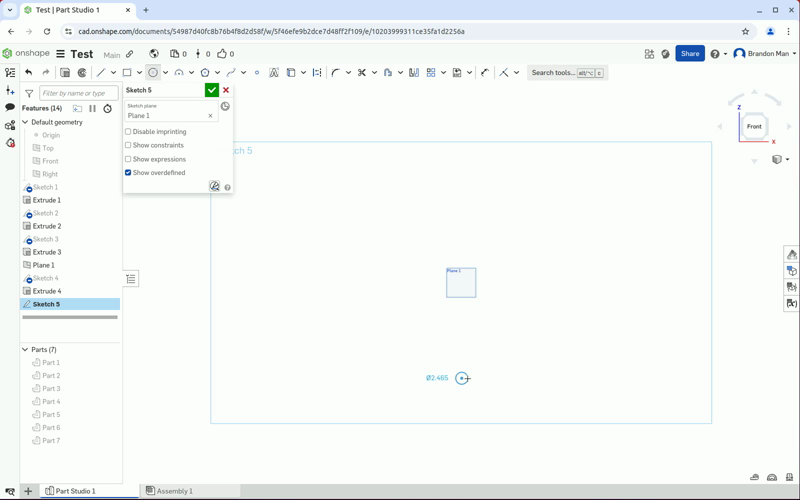
key(esc)
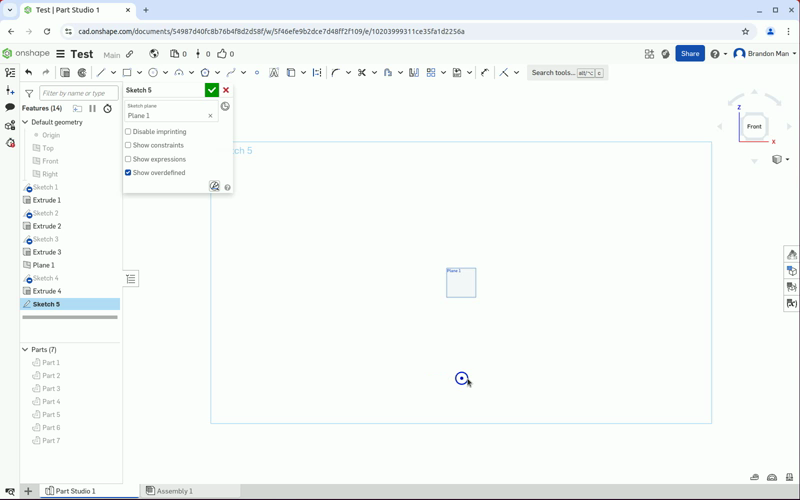
mouse_move(464, 374)
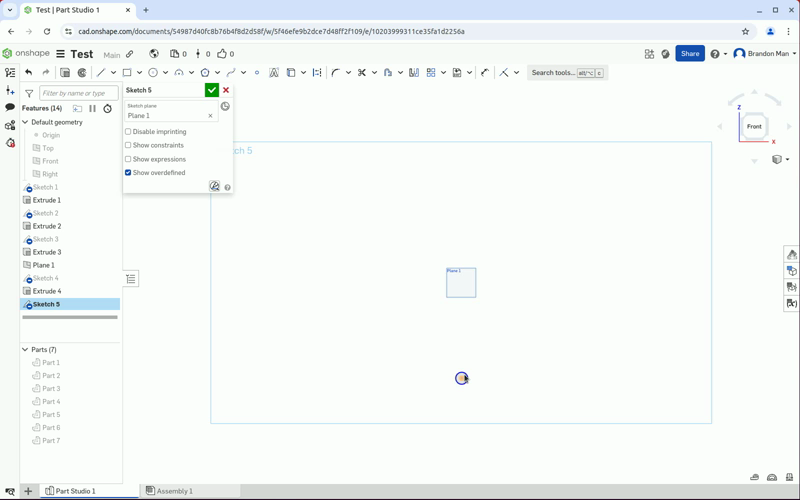
scroll(6)
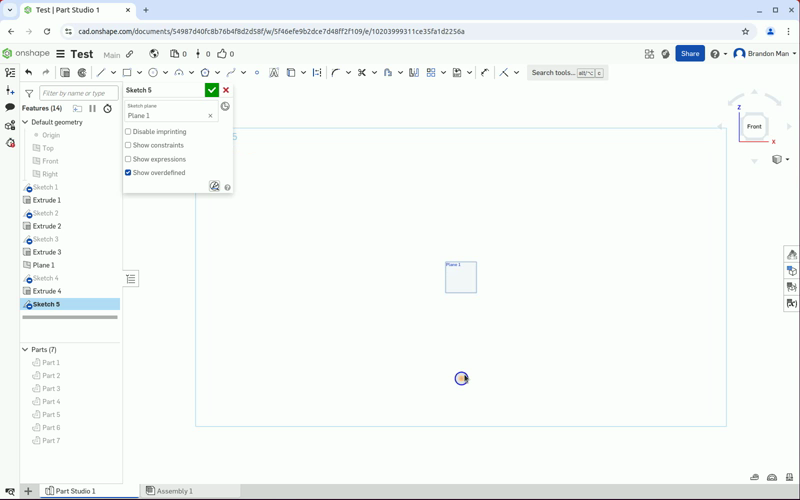
scroll(6)
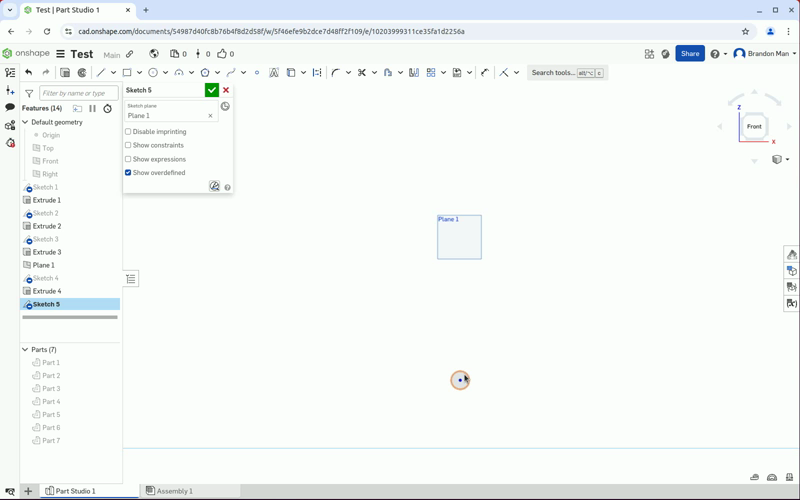
scroll(6)
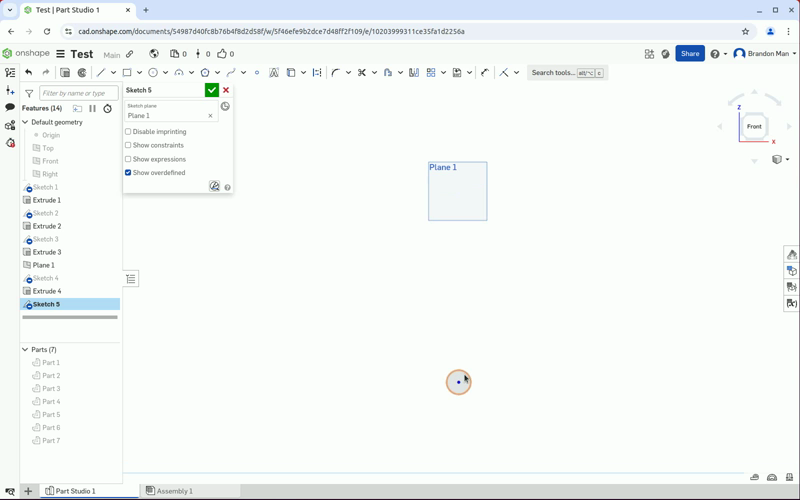
scroll(6)
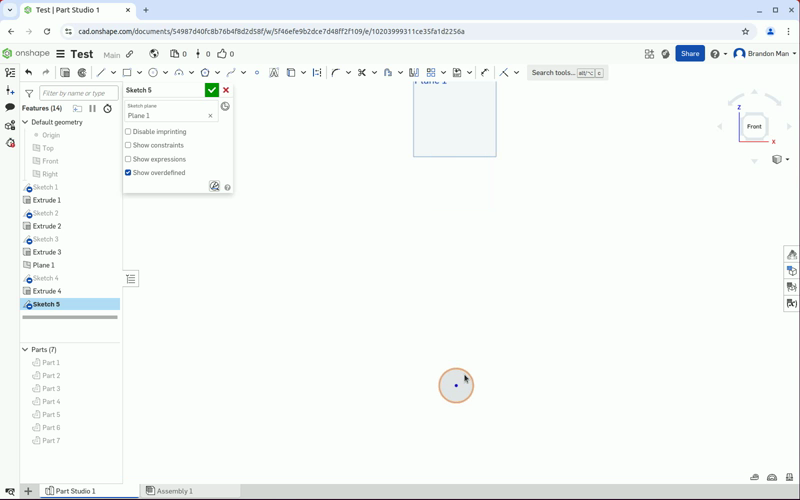
scroll(6)
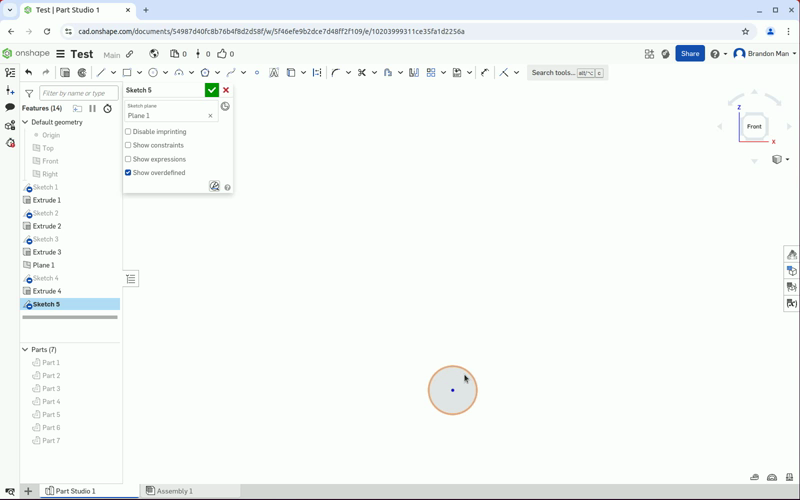
scroll(6)
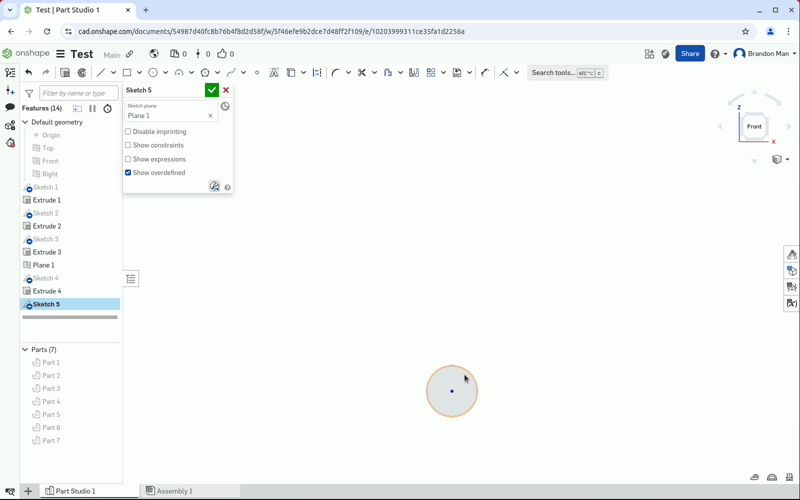
scroll(6)
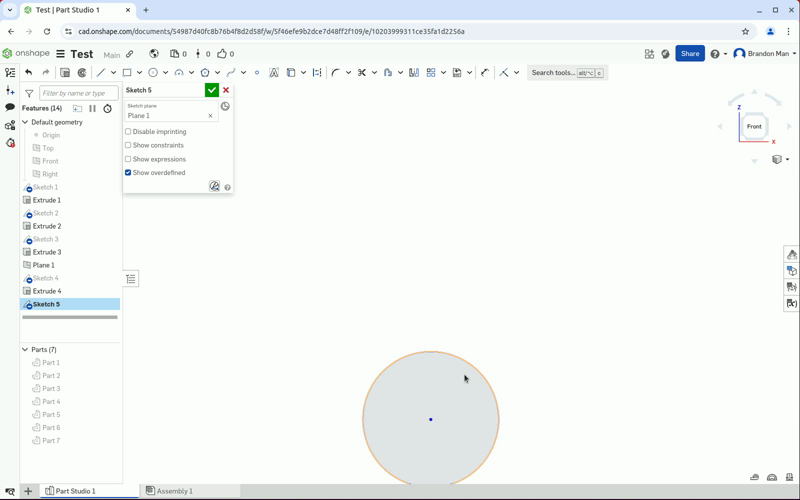
click(464, 374)
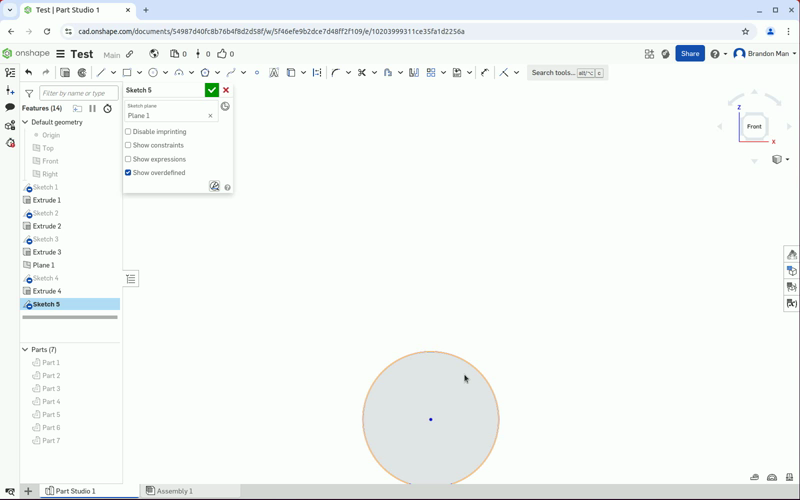
scroll(-6)
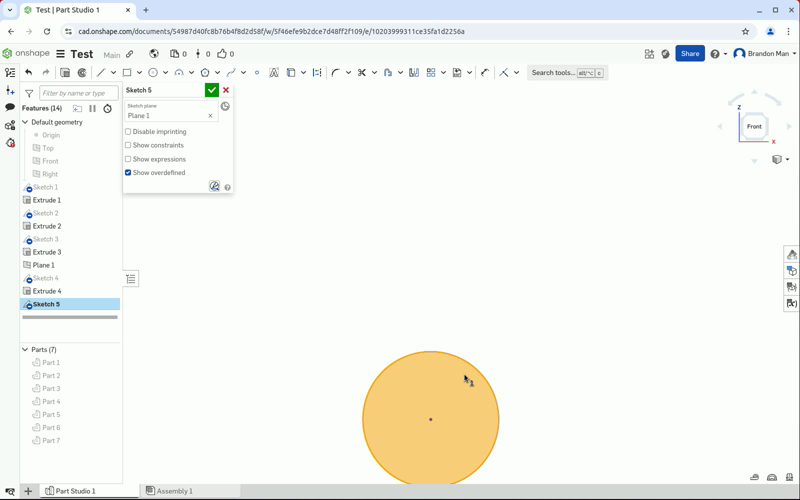
scroll(-6)
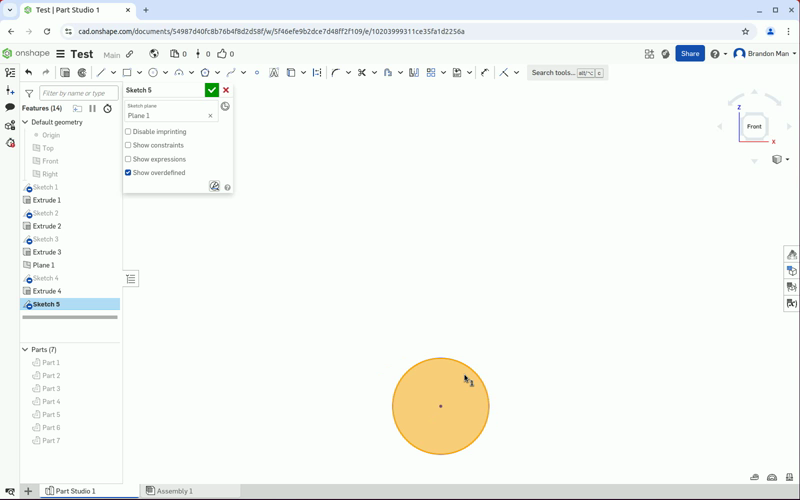
scroll(-6)
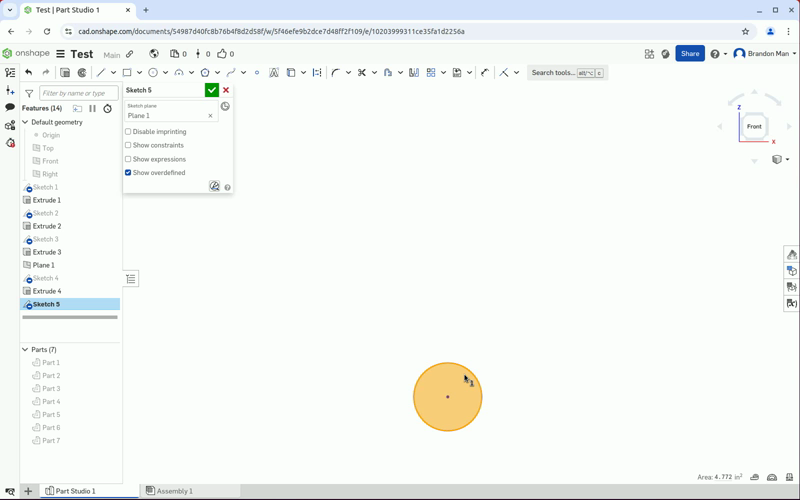
scroll(-6)
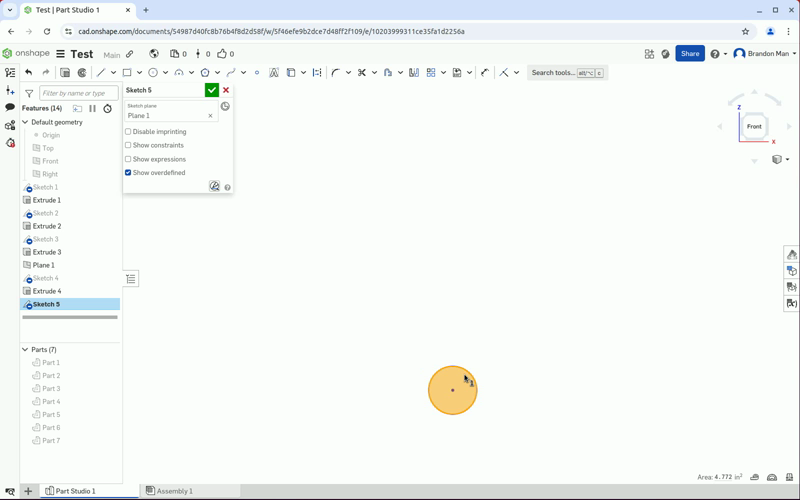
scroll(-6)
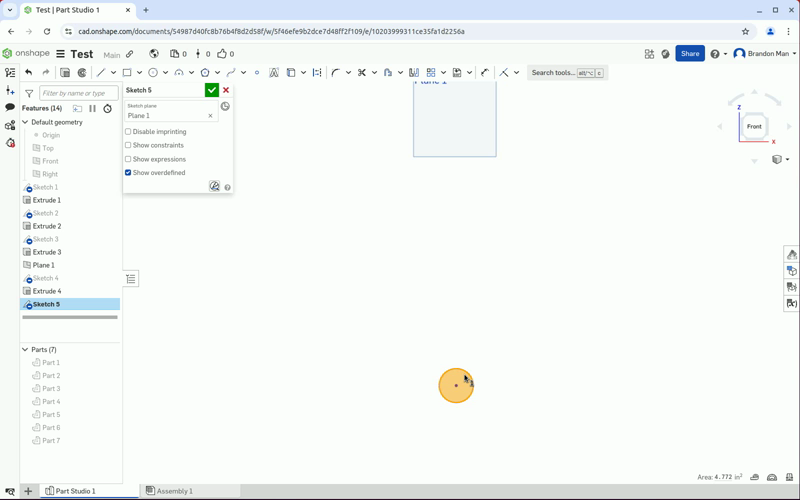
scroll(-6)
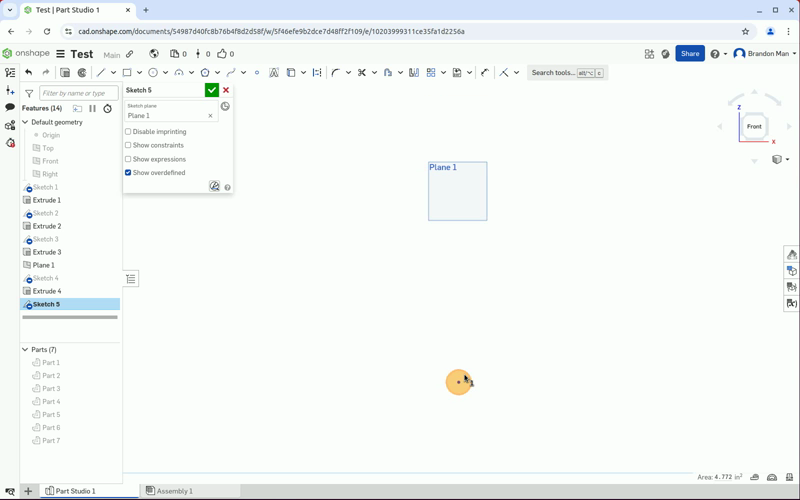
scroll(-6)
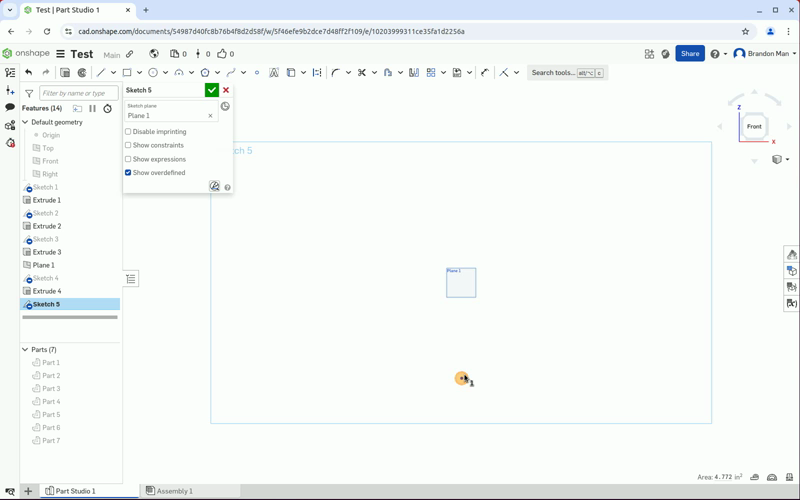
mouse_move(73, 352)
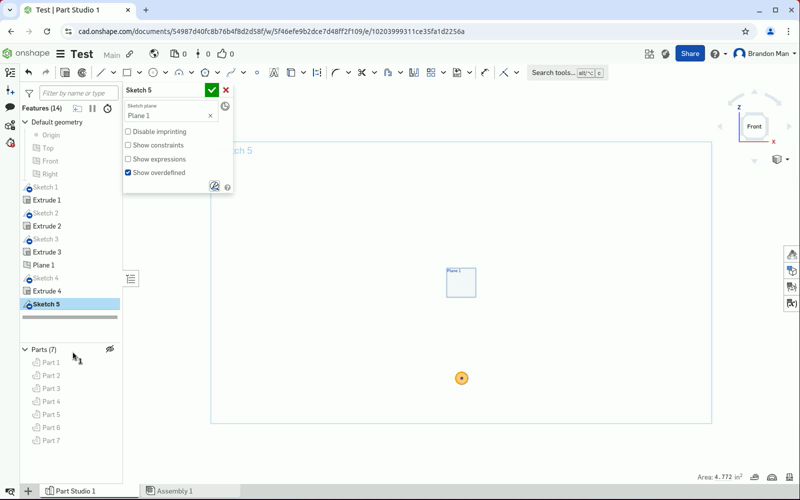
key(shift+y)
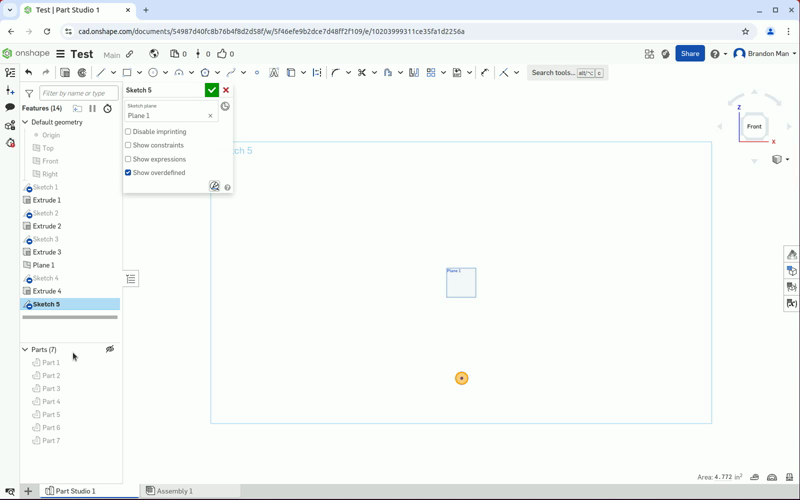
key(shift+e)
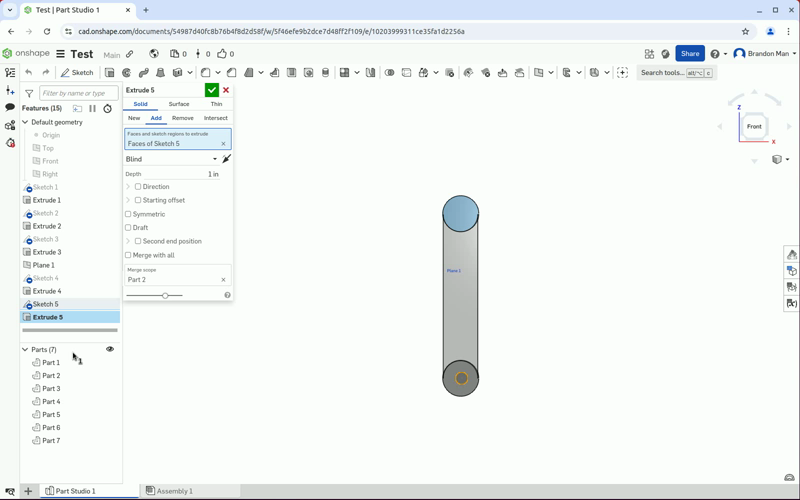
mouse_move(143, 106)
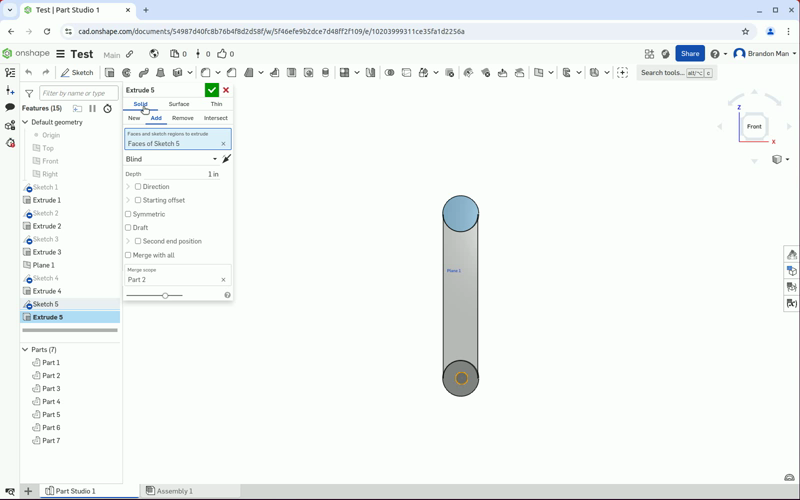
click(143, 106)
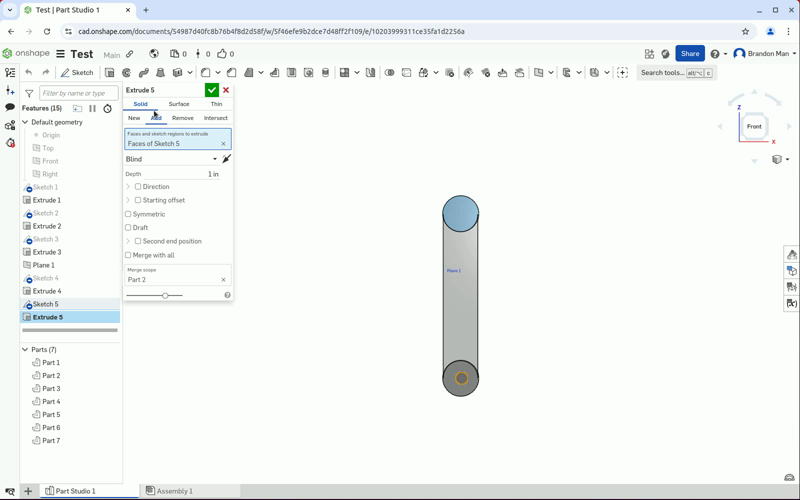
mouse_move(186, 120)
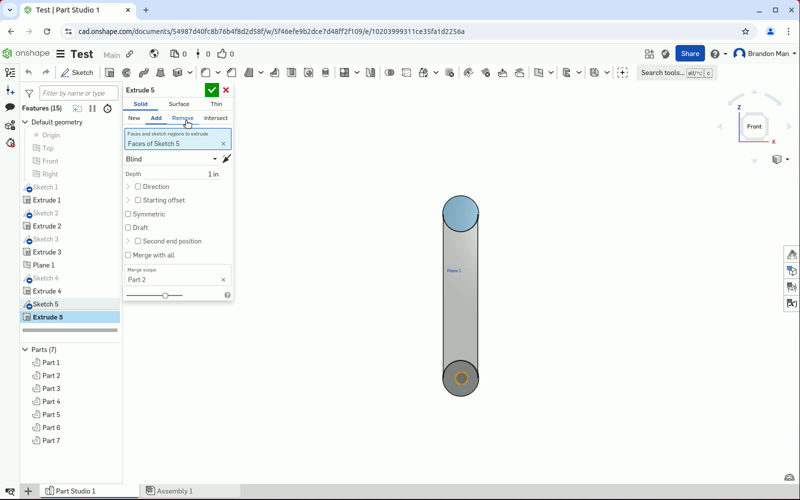
click(186, 120)
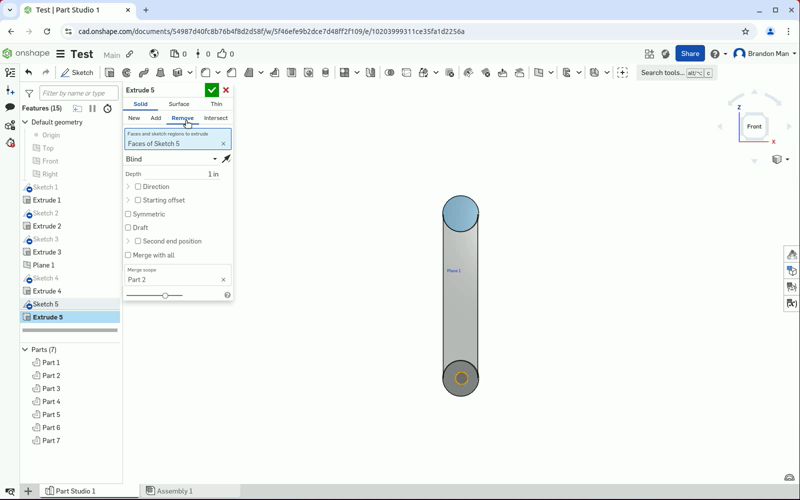
key(tab, 4)
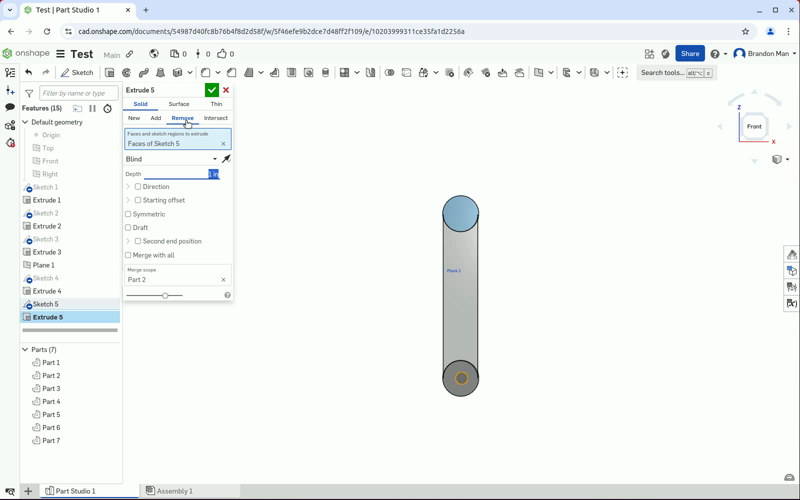
text(8.906)
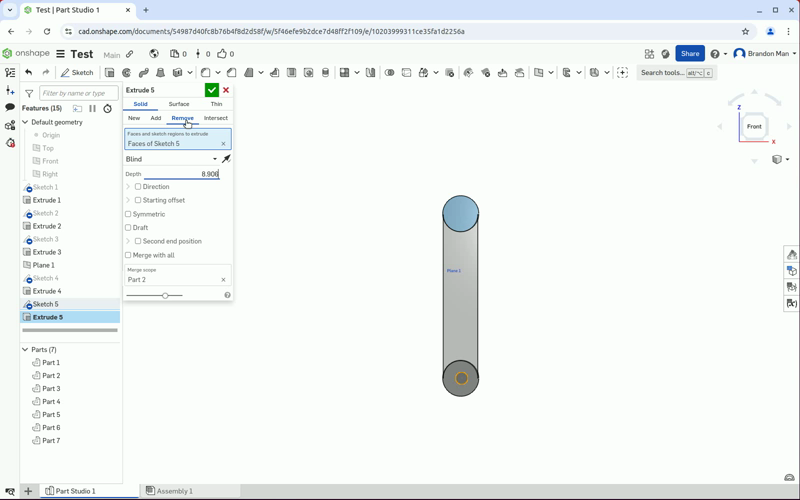
key(tab, 6)
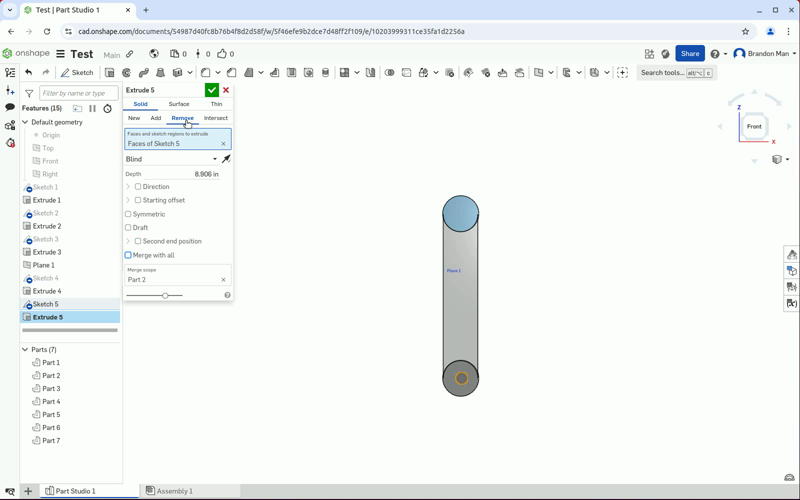
key(space)
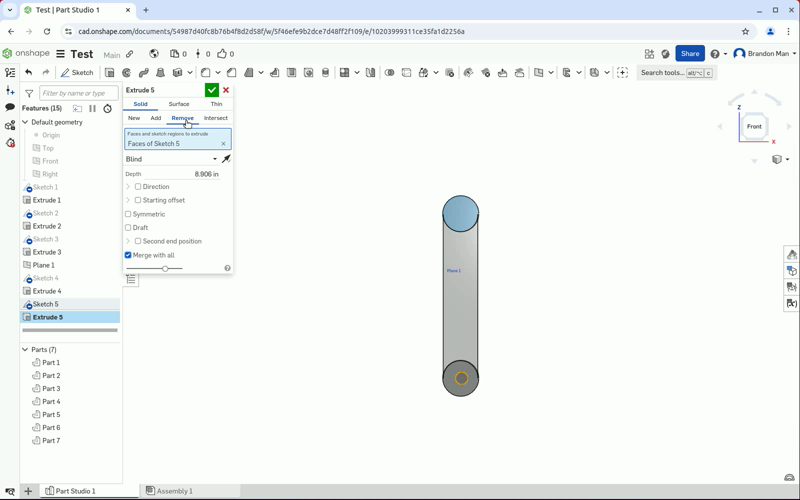
key(enter)
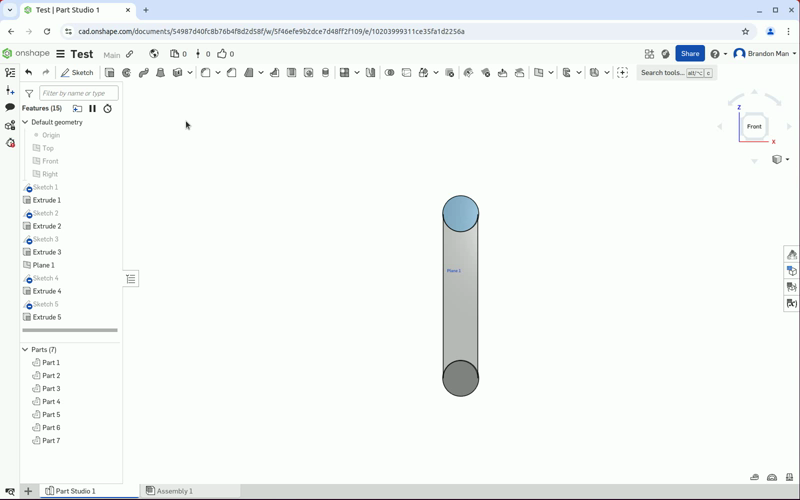
key(shift+h)
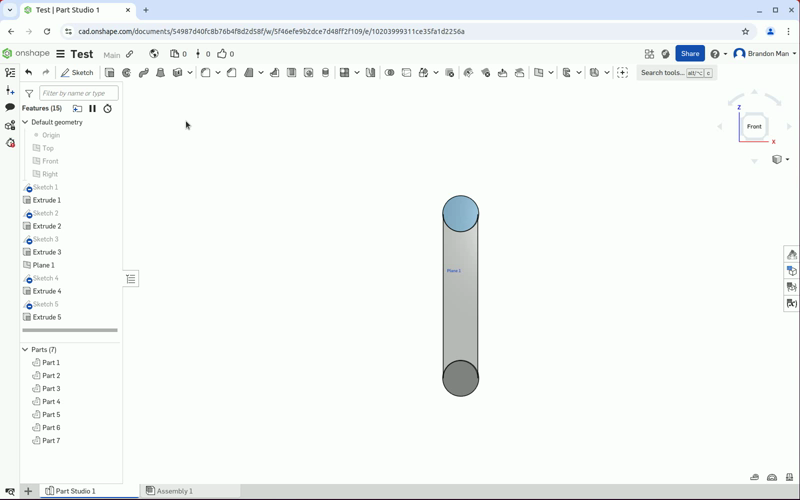
key(shift+h)
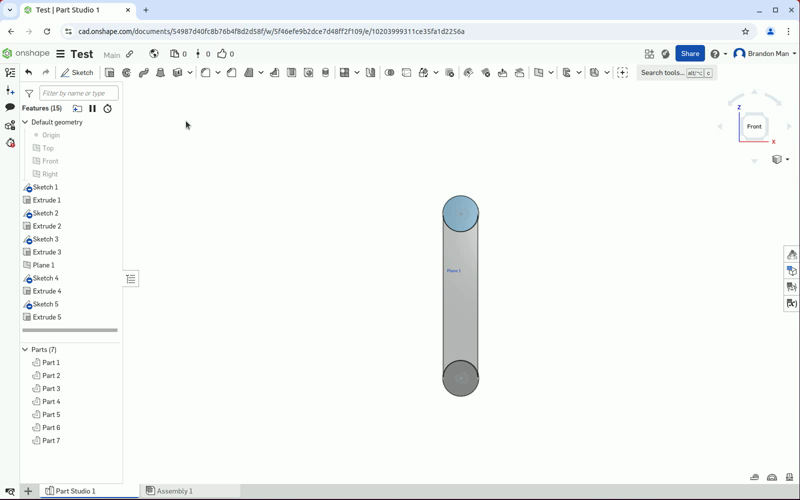
key(shift+7)
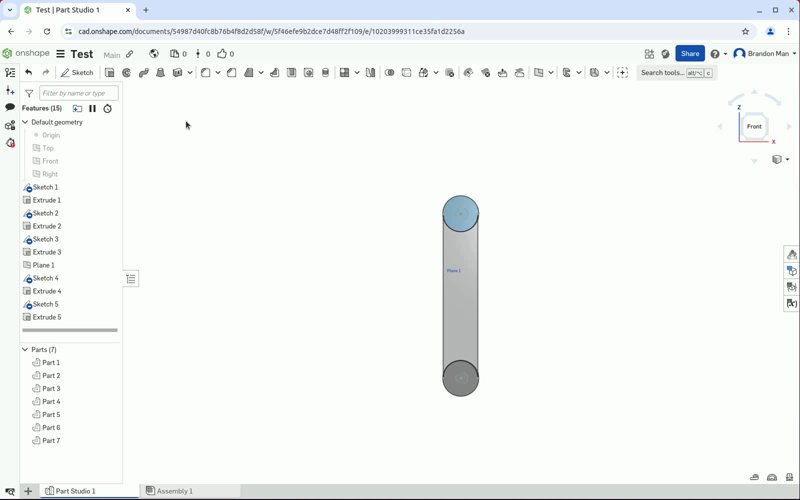
key(left, 2)
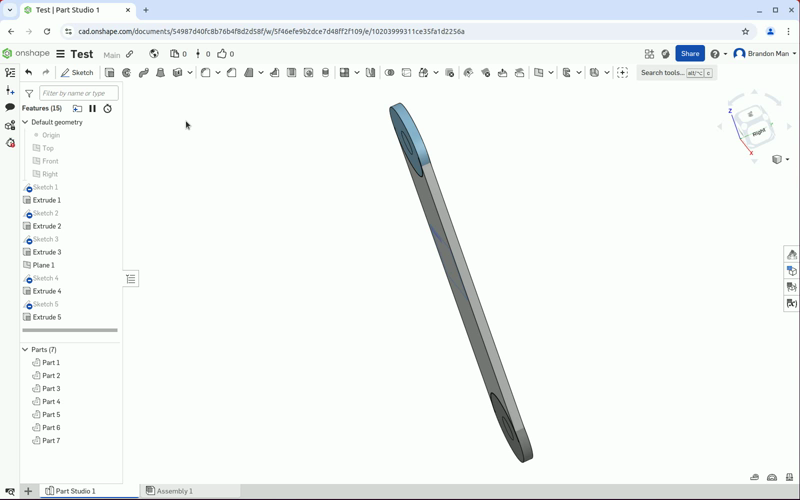
key(down, 2)
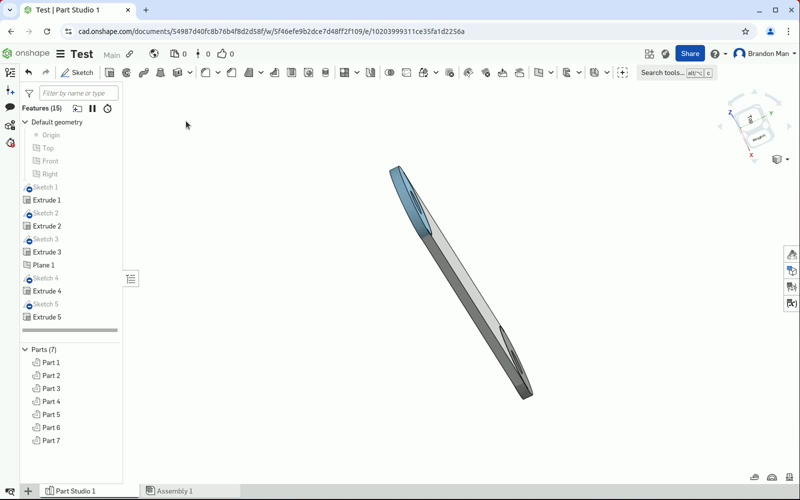
key(up, 2)
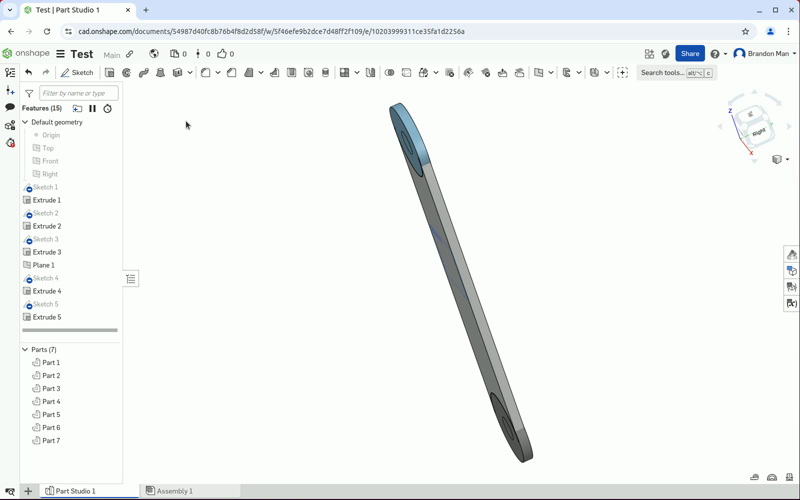
key(right, 2)
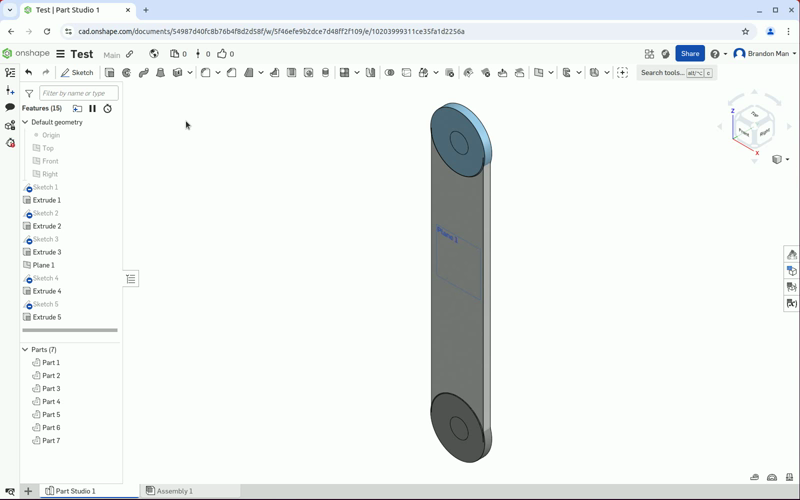
mouse_move(73, 189)
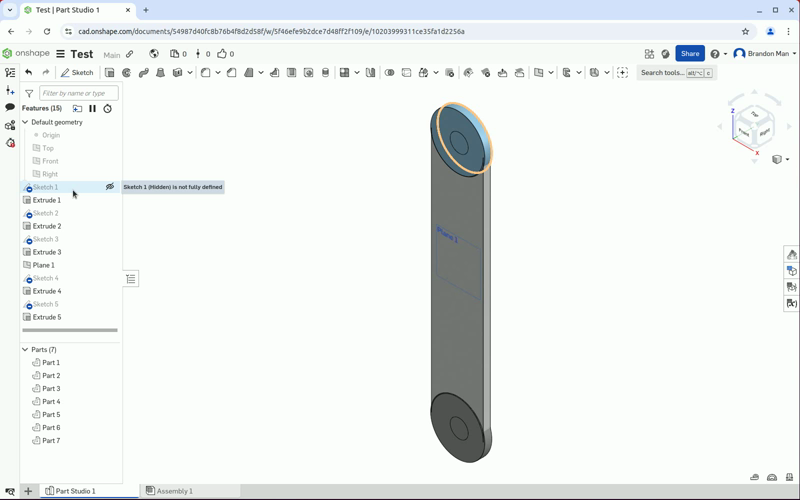
click(73, 189)